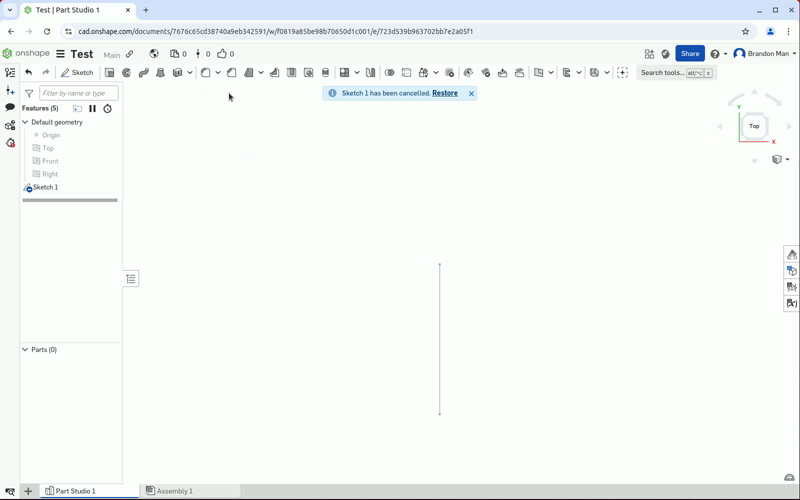
key(shift+h)
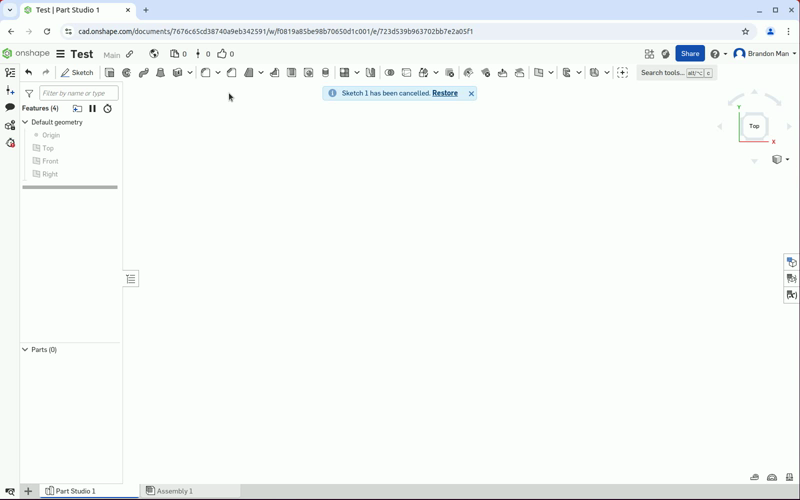
mouse_move(73, 352)
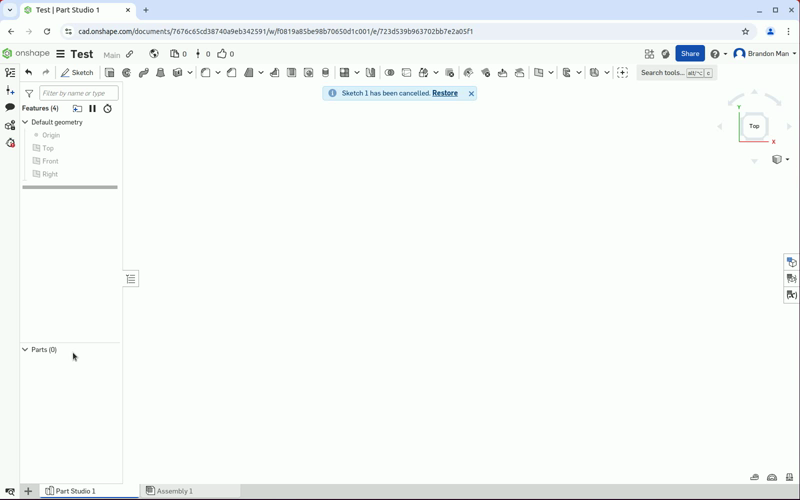
key(y)
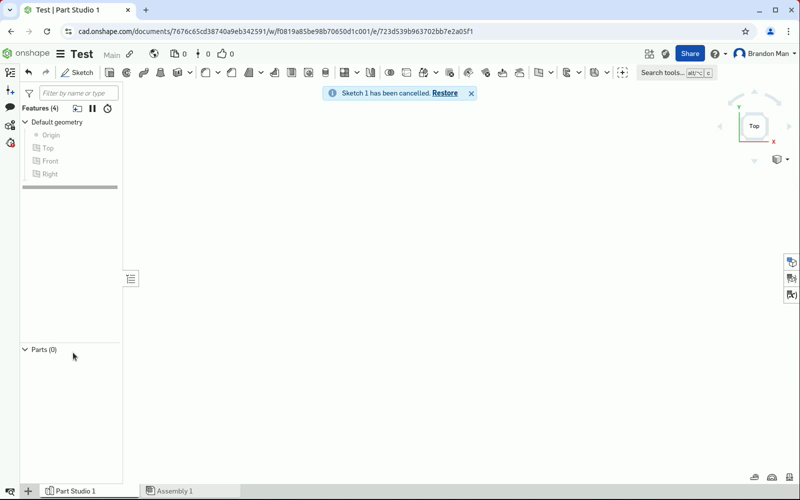
key(shift+p)
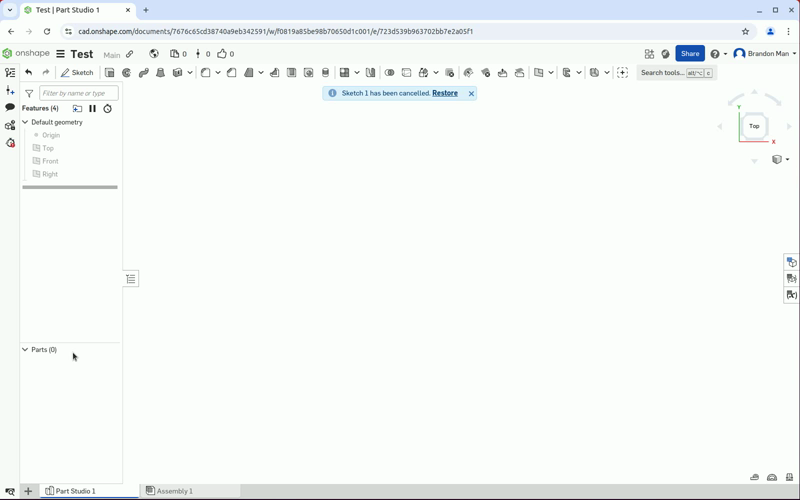
key(space)
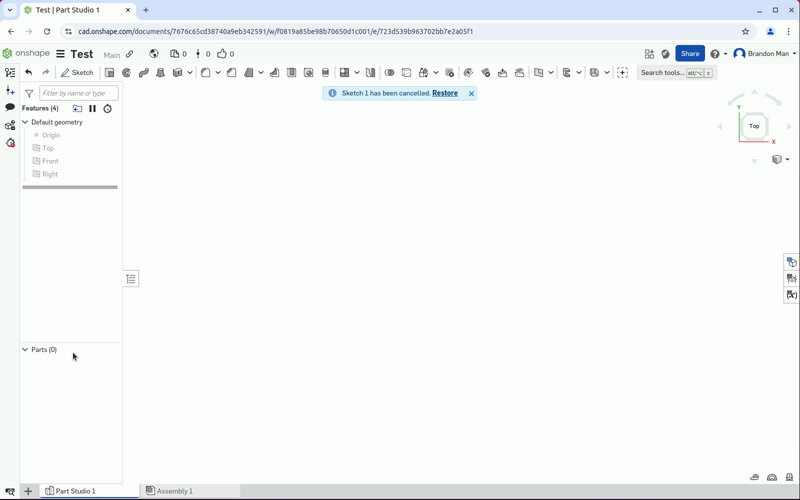
key_down(shift)
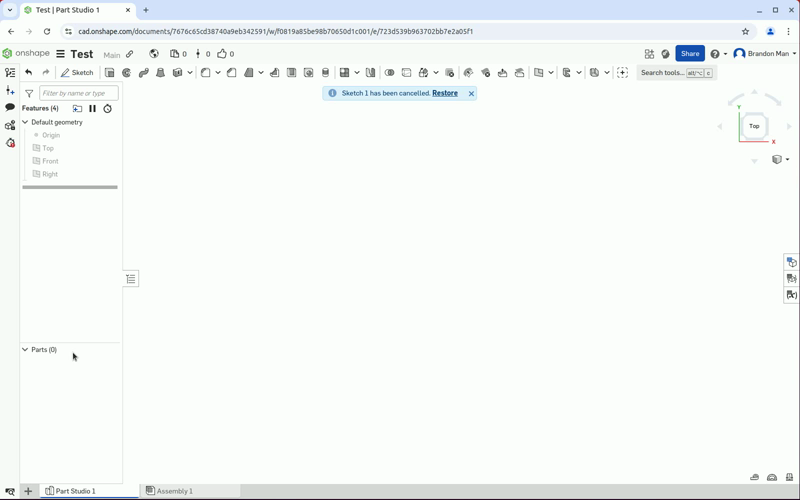
key(up)
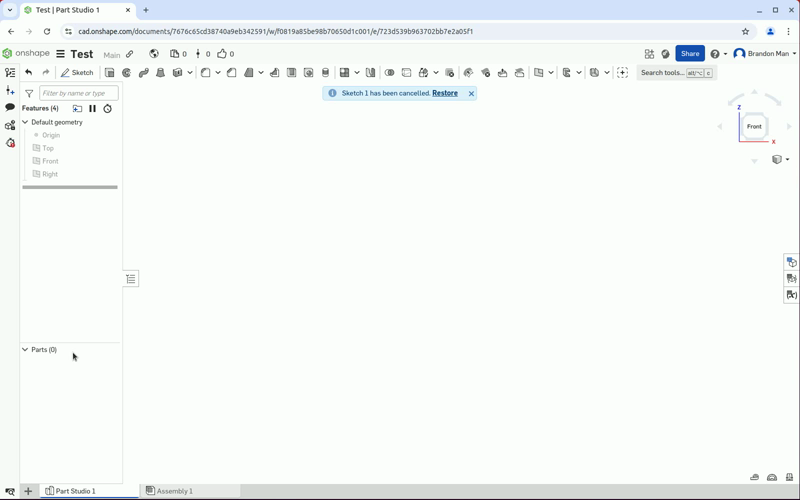
key_up(shift)
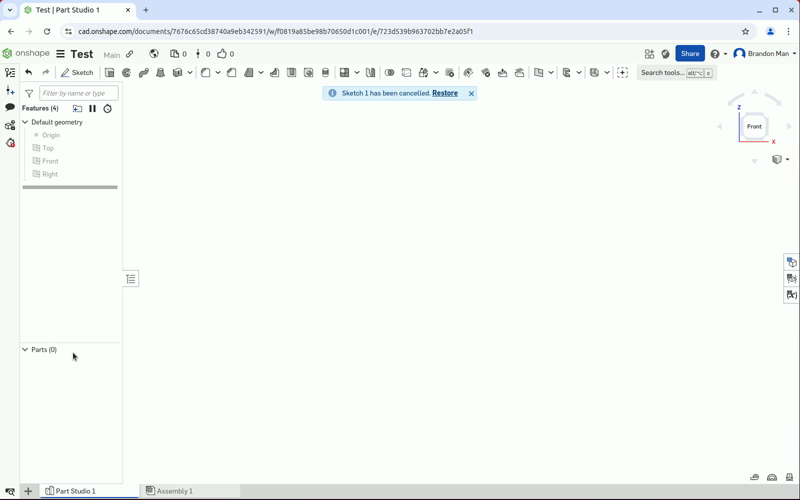
key(space)
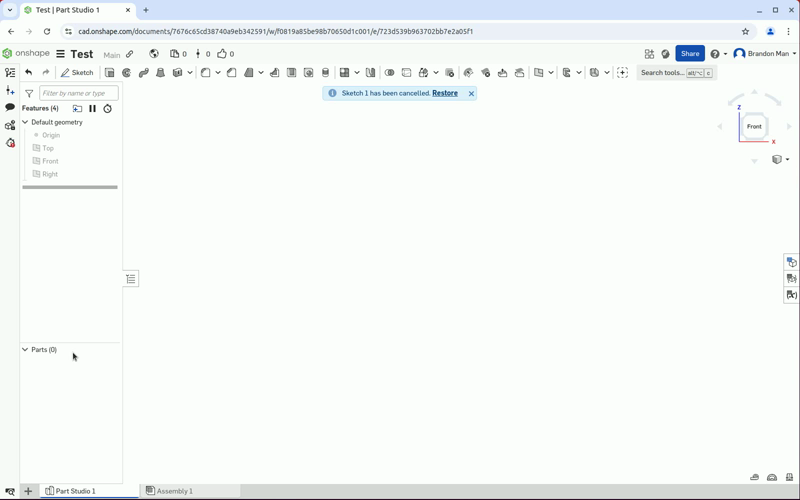
key_down(shift)
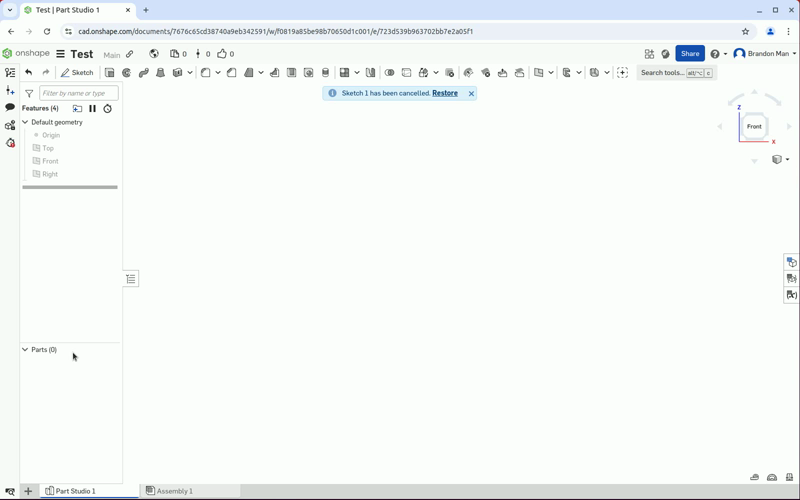
key(left)
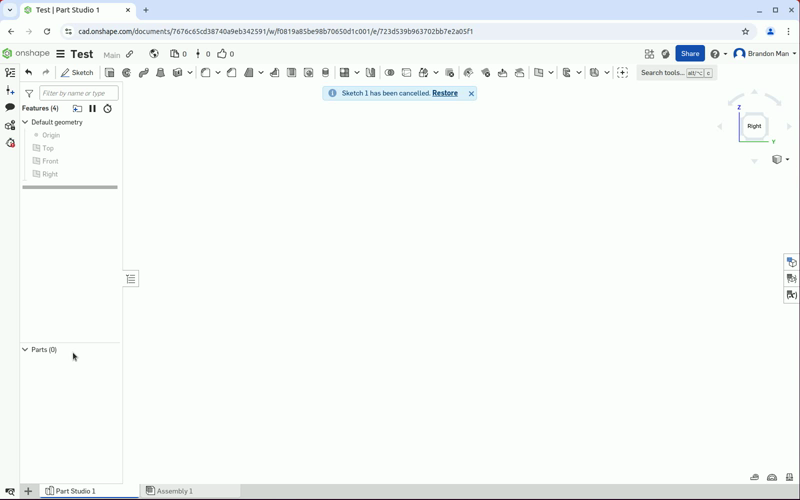
key_up(shift)
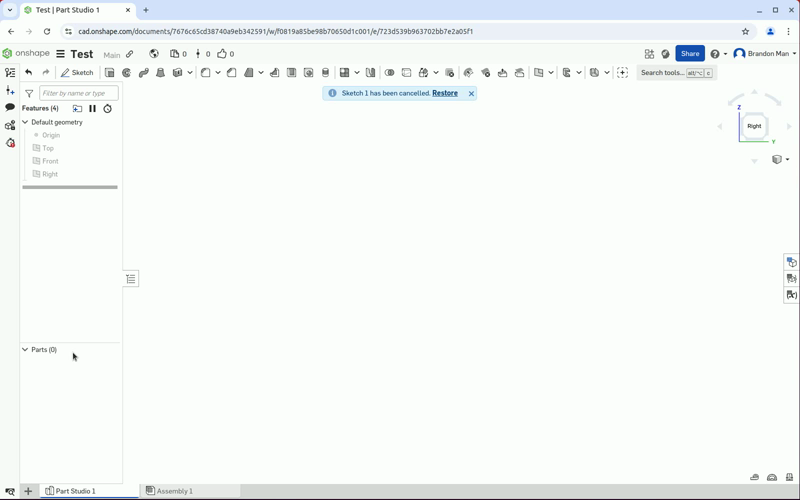
mouse_move(73, 352)
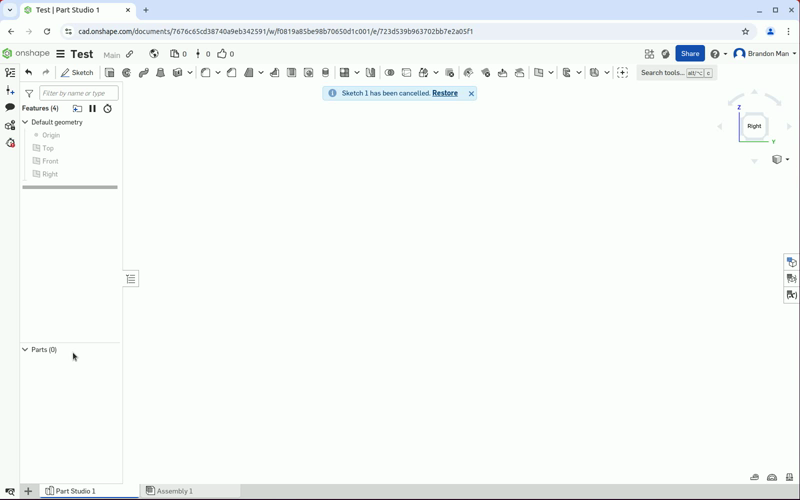
key(shift+y)
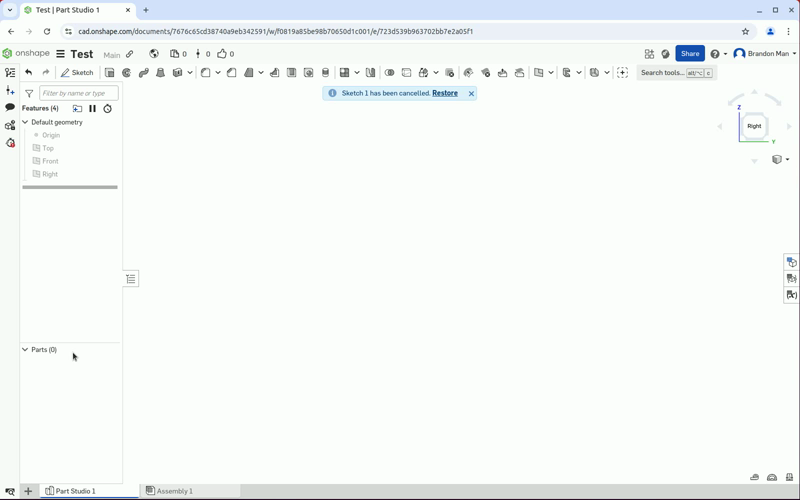
key(shift+s)
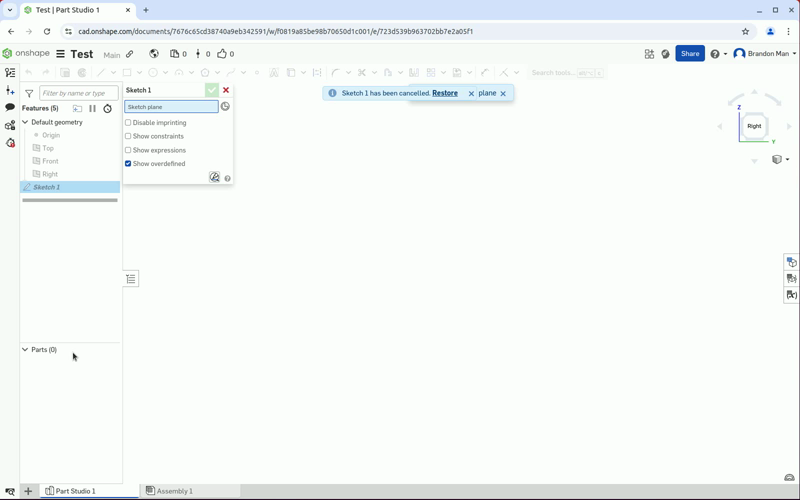
mouse_move(73, 176)
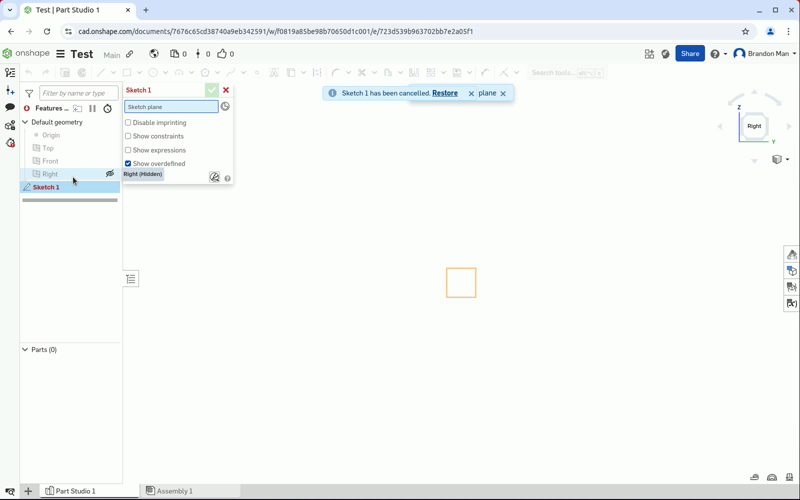
click(73, 176)
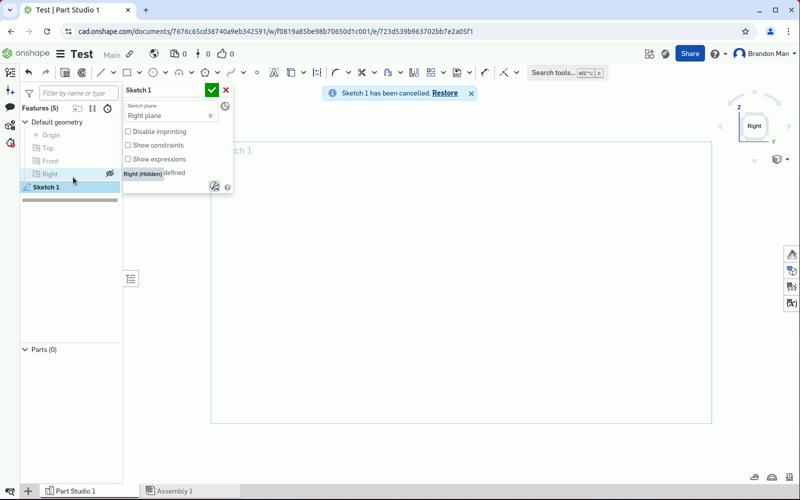
mouse_move(73, 352)
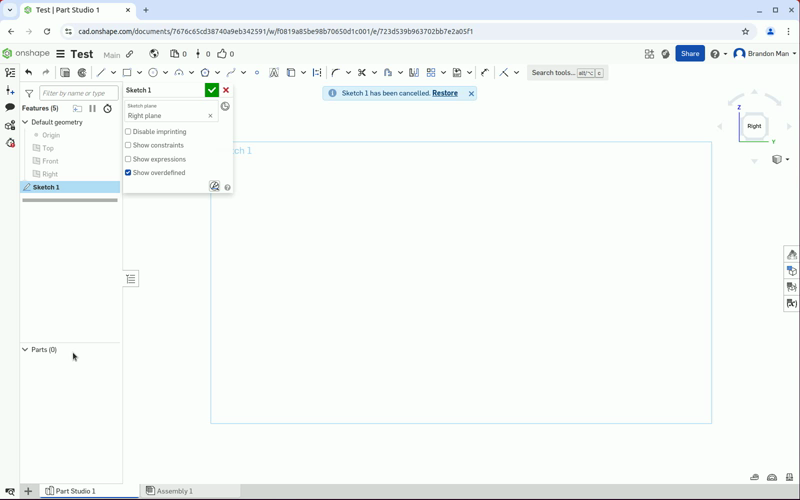
key(y)
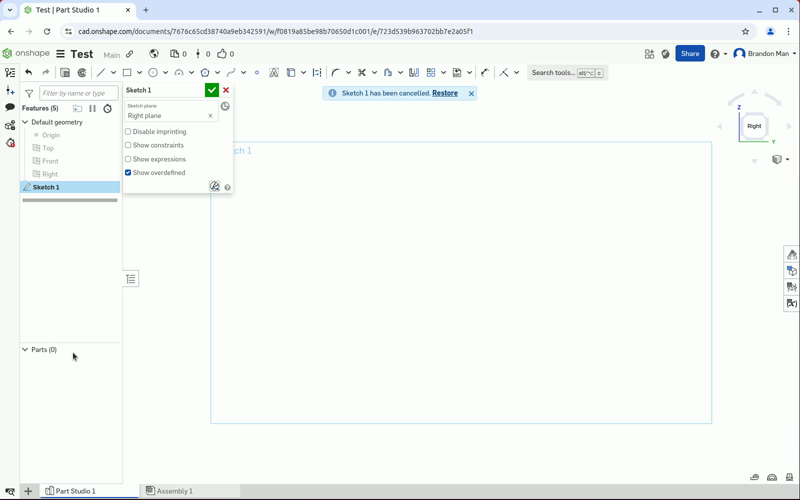
key(l)
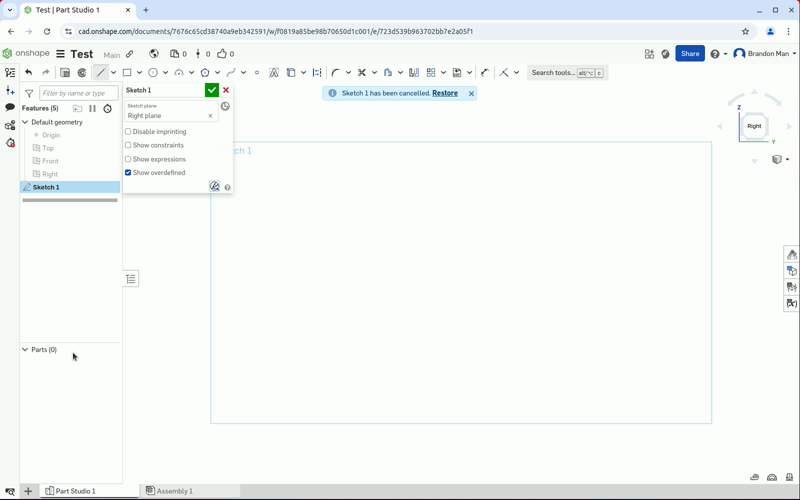
key_down(shift)
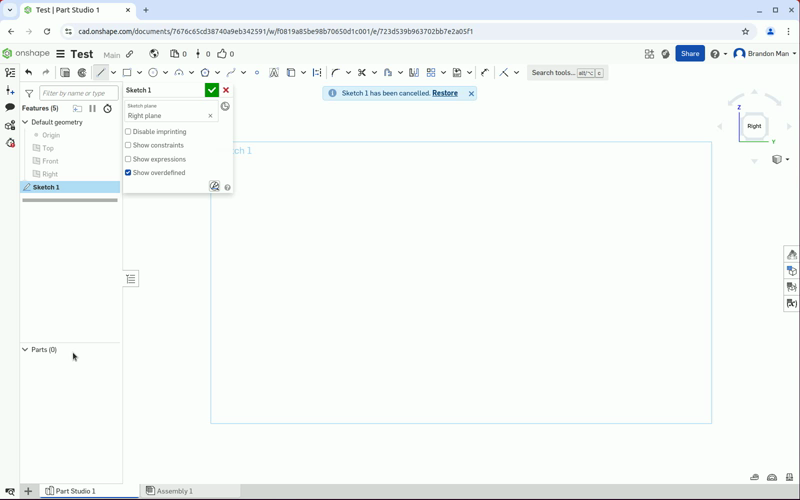
mouse_move(446, 395)
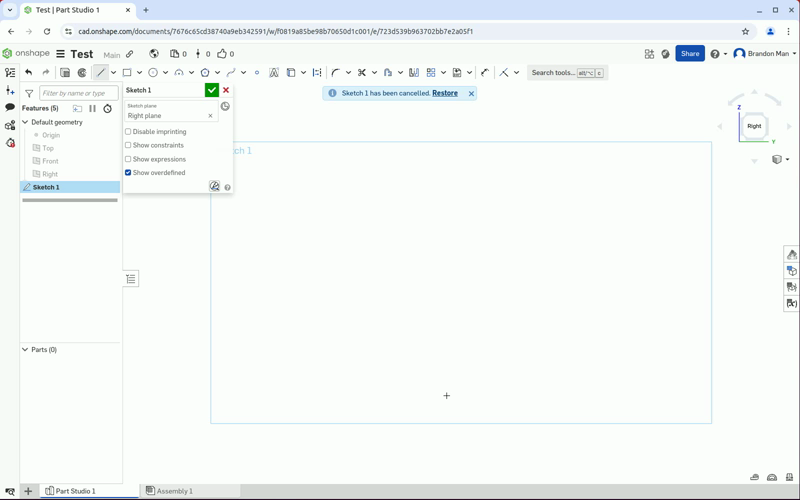
click(446, 395)
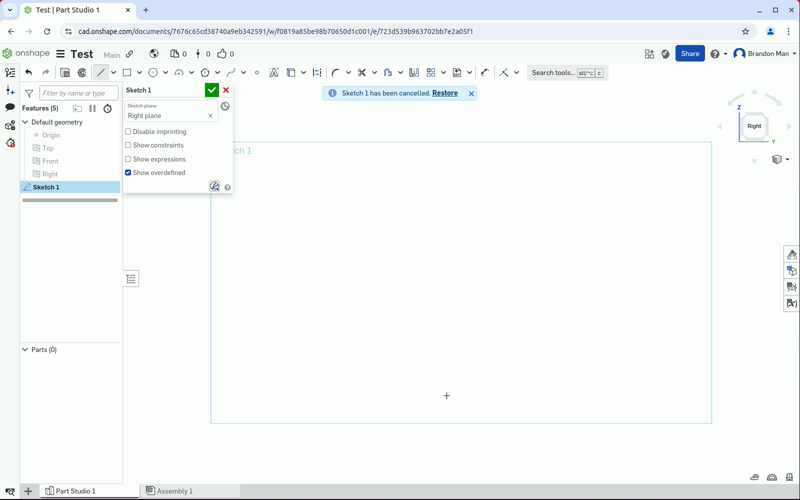
key_up(shift)
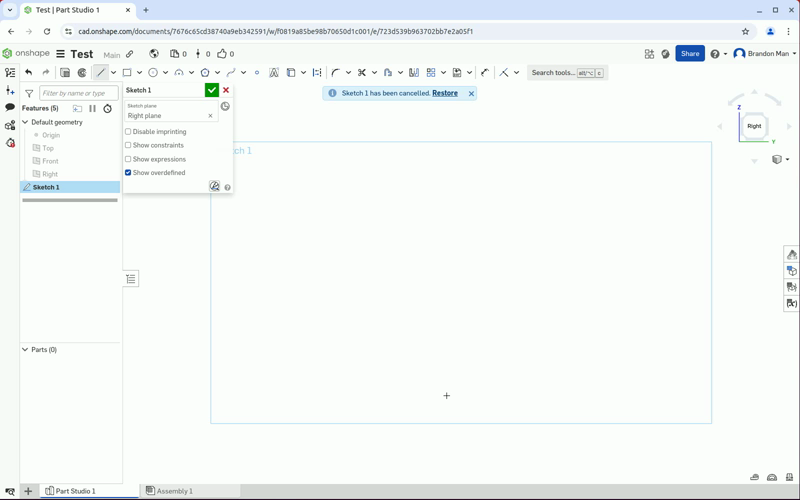
key_down(shift)
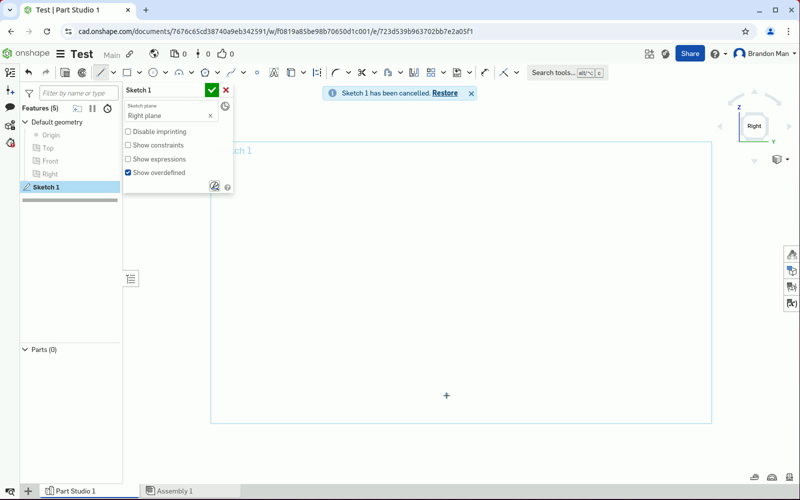
mouse_move(476, 395)
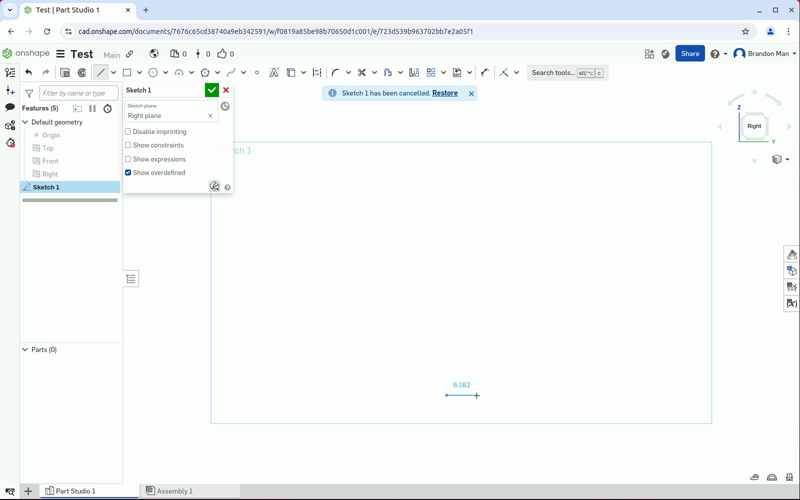
mouse_move(460, 395)
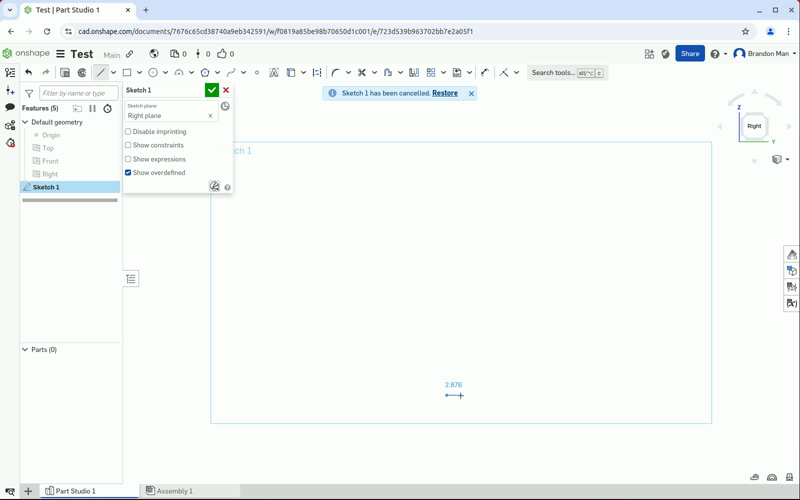
click(460, 395)
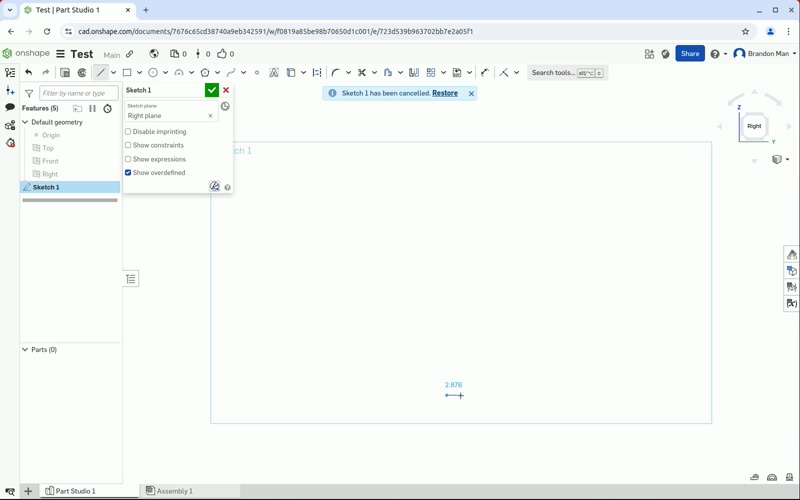
key_up(shift)
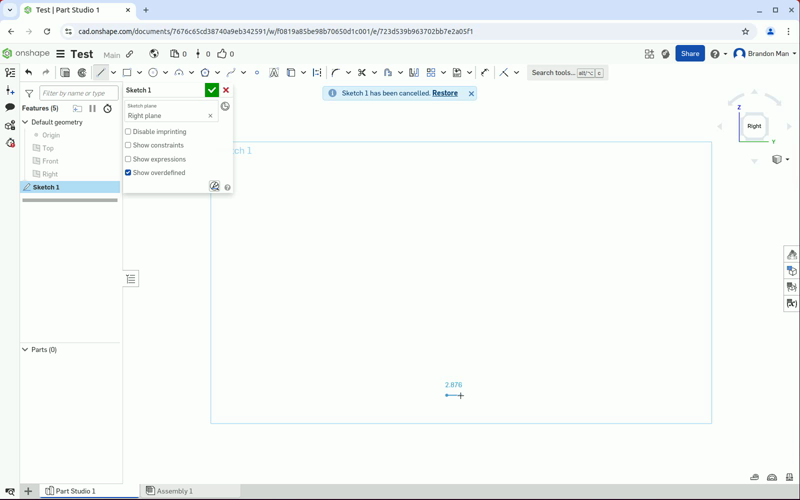
key_down(shift)
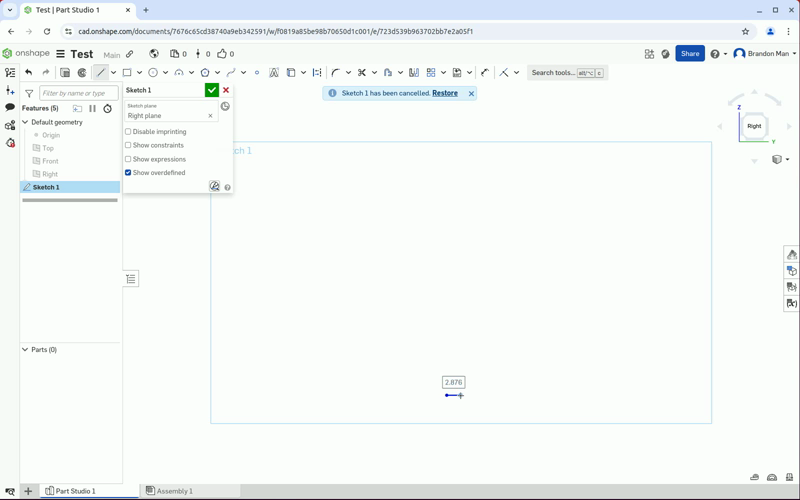
mouse_move(460, 282)
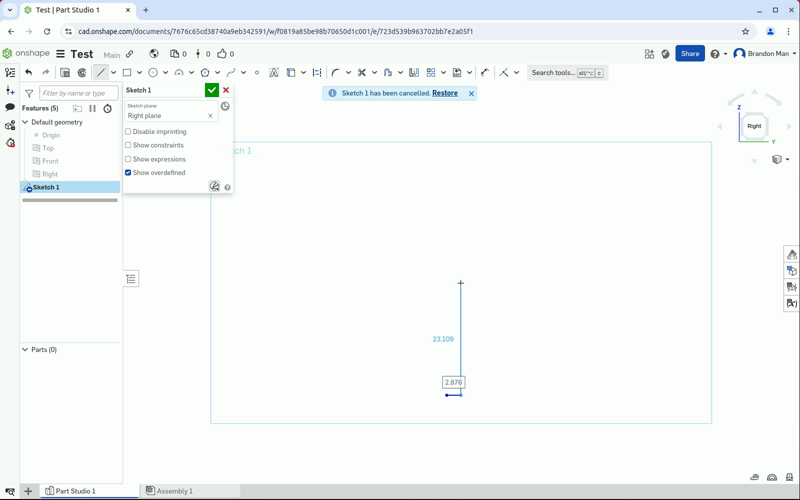
click(460, 282)
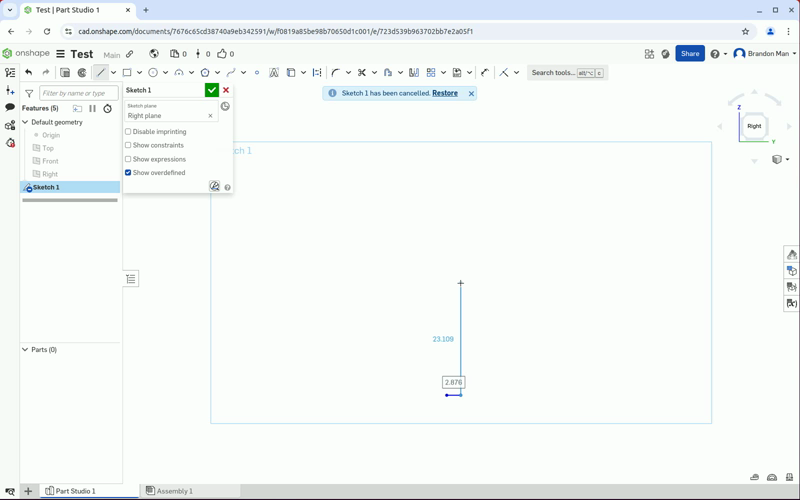
key_up(shift)
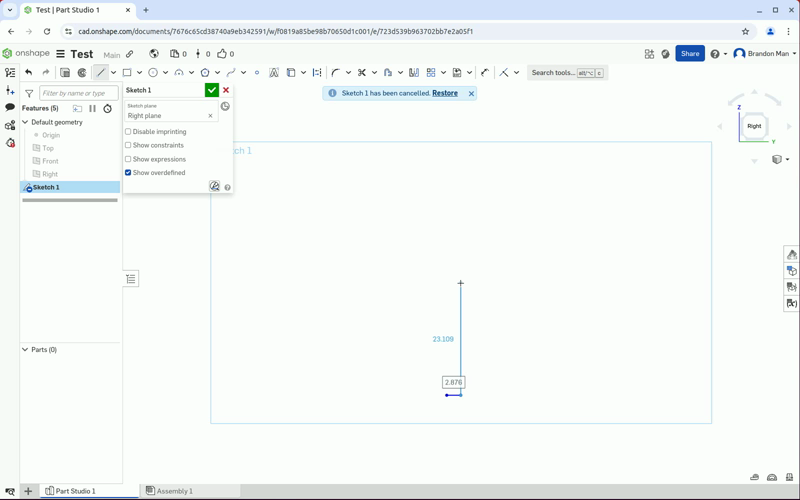
key_down(shift)
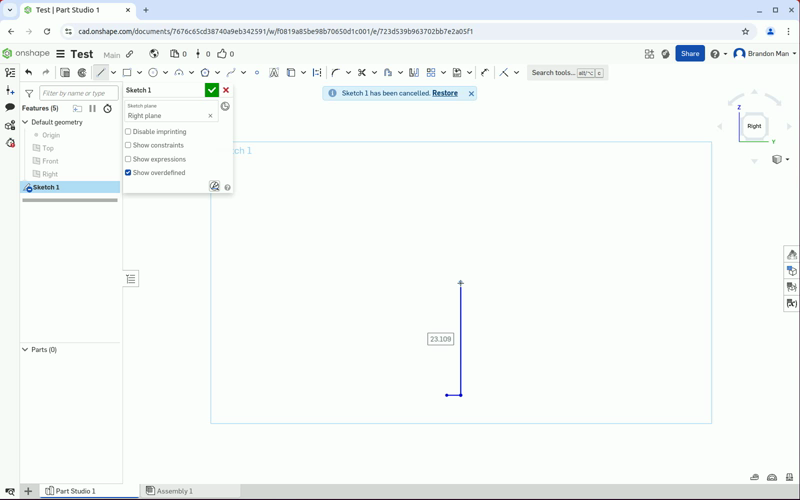
mouse_move(490, 282)
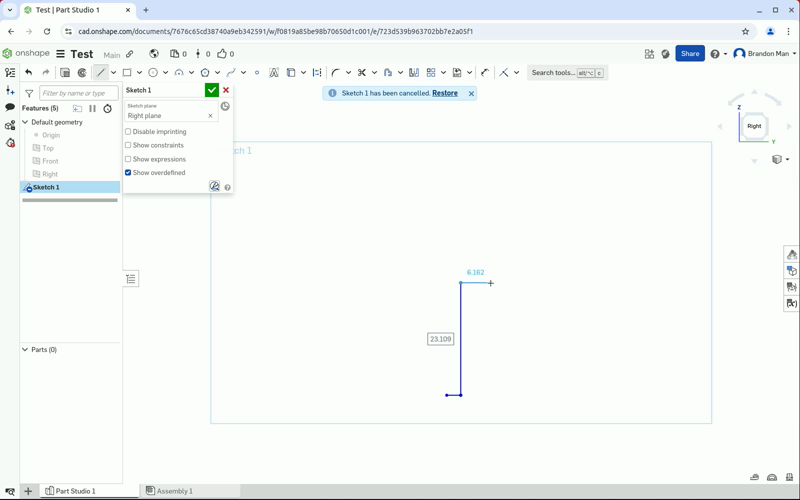
mouse_move(446, 282)
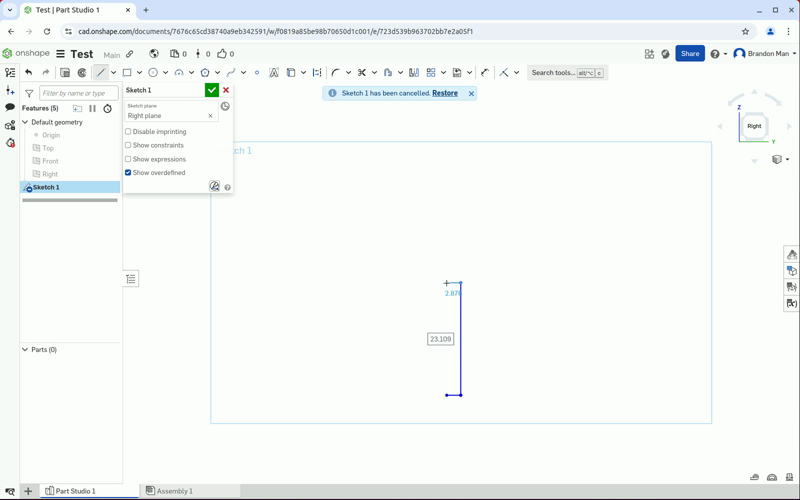
click(446, 282)
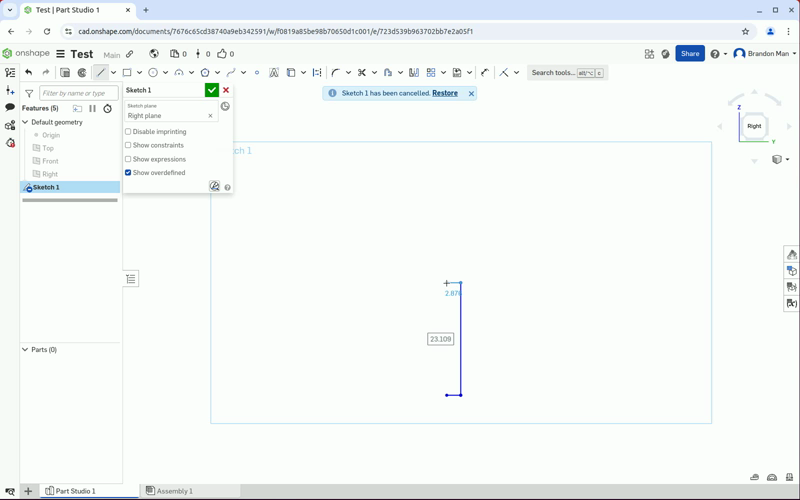
key_up(shift)
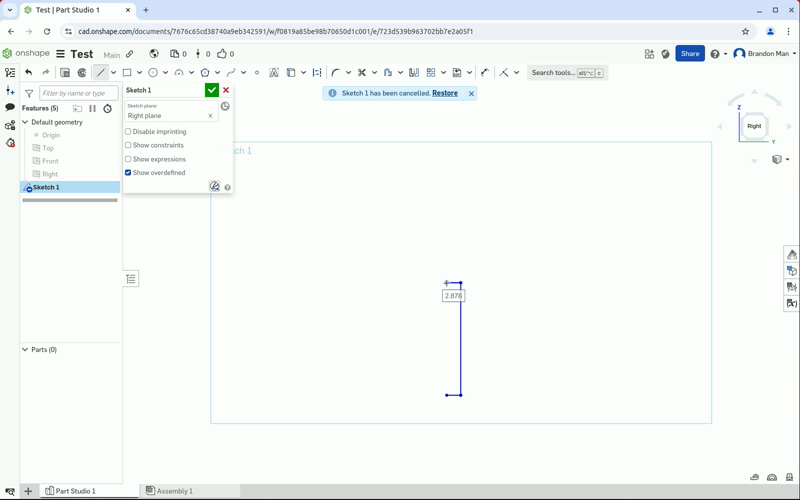
key_down(shift)
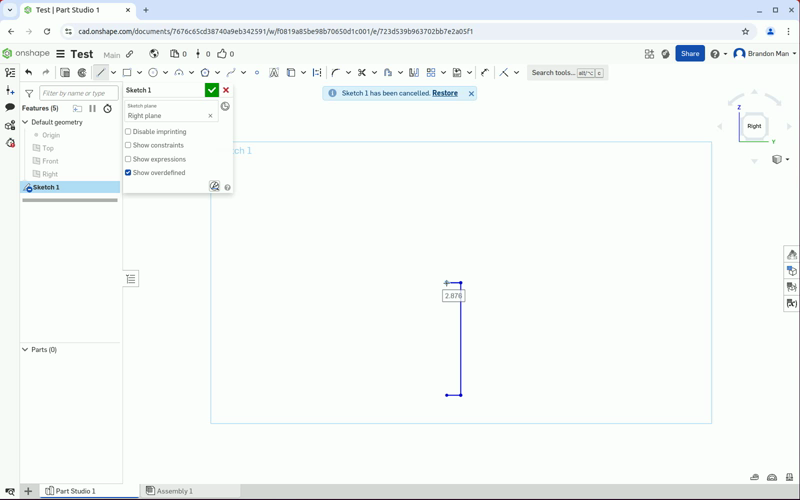
mouse_move(476, 282)
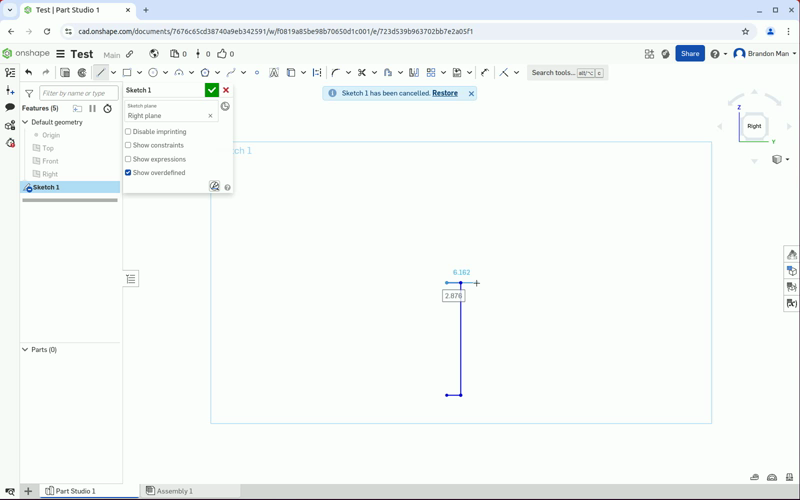
mouse_move(446, 297)
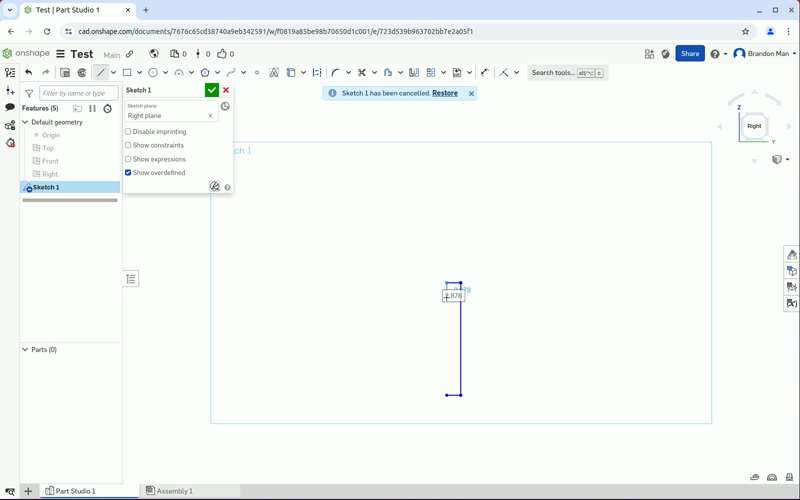
click(446, 297)
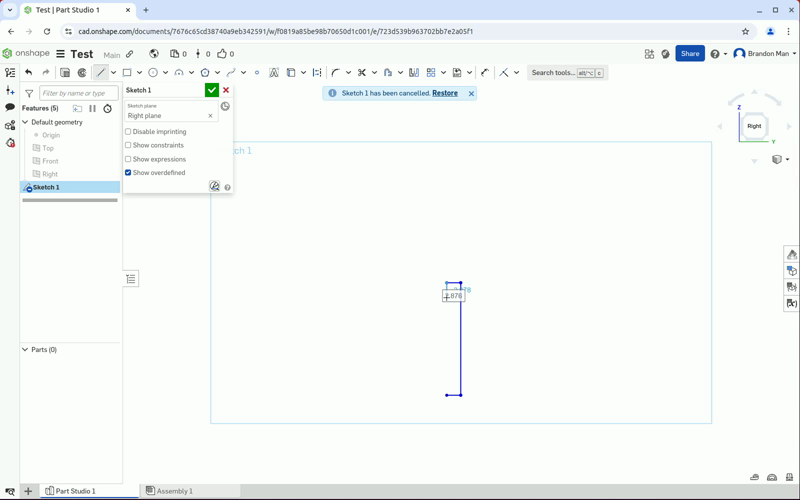
key_up(shift)
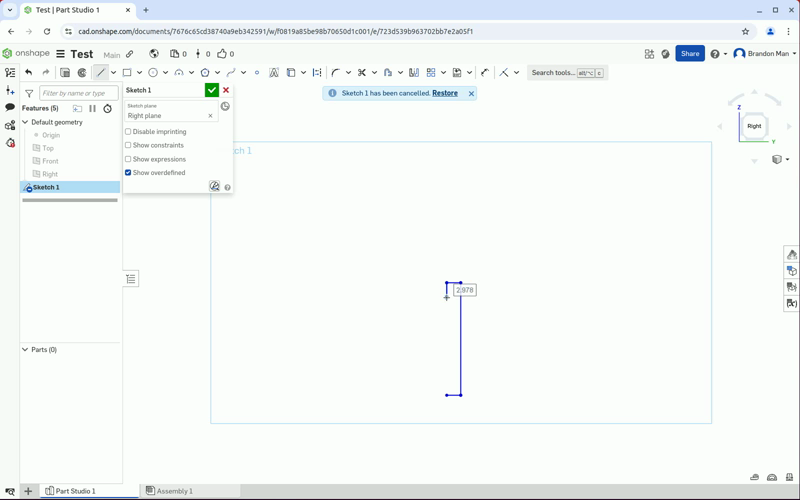
key_down(shift)
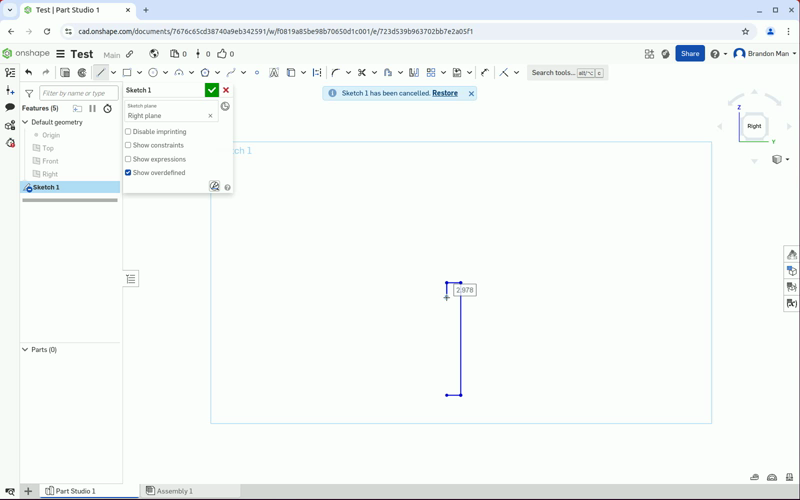
mouse_move(476, 297)
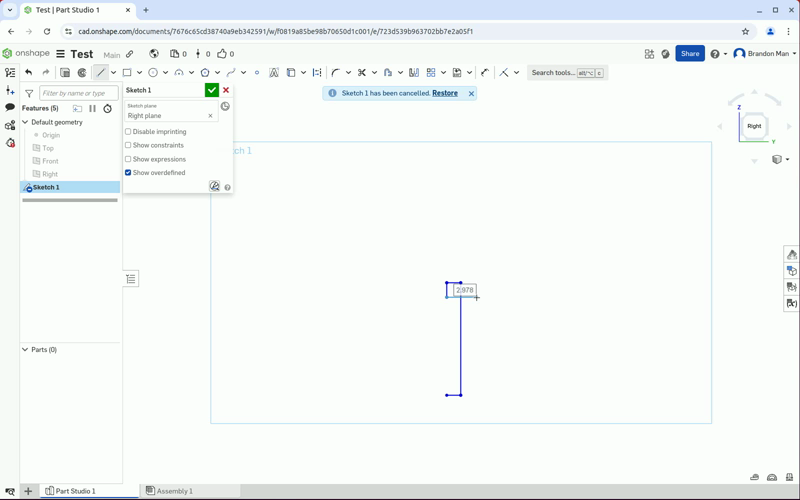
mouse_move(446, 340)
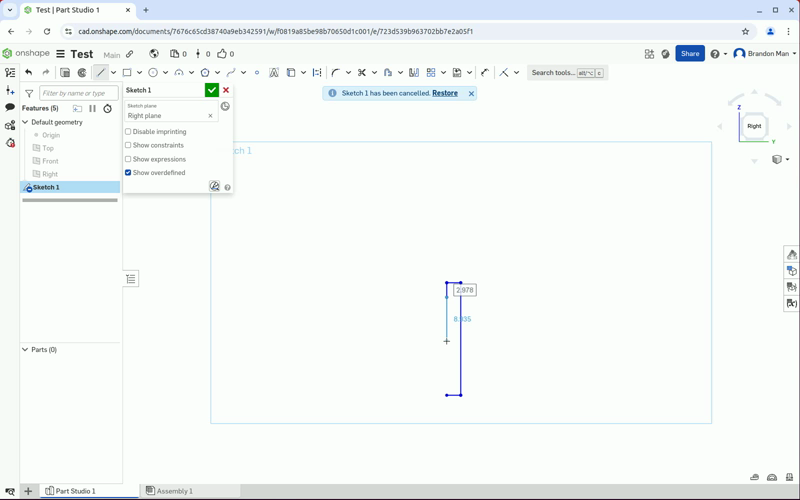
click(446, 340)
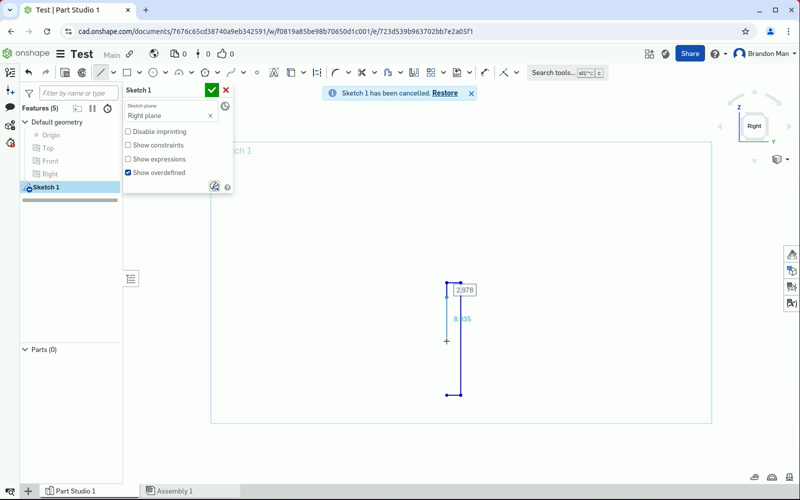
key_up(shift)
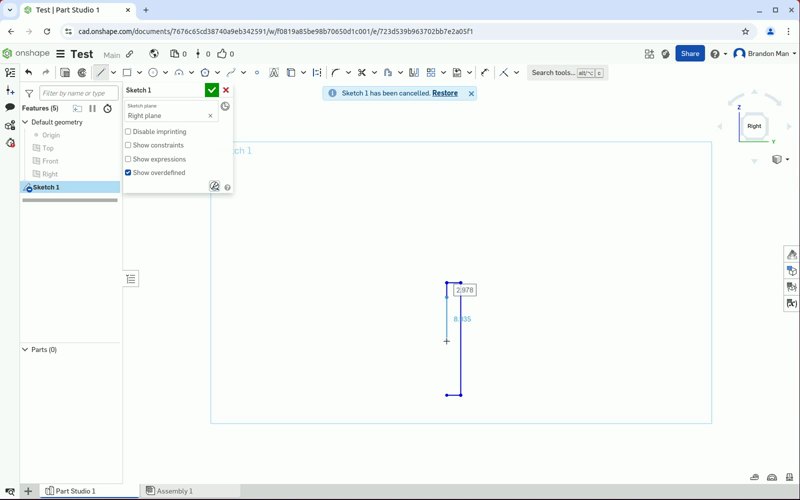
key_down(shift)
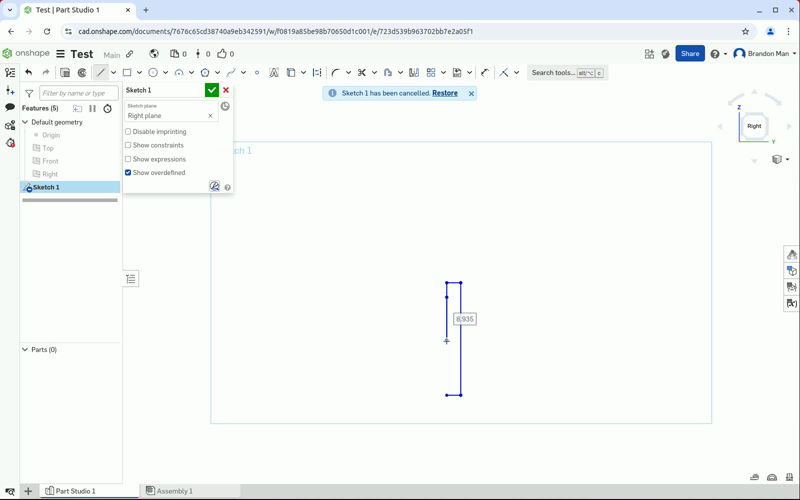
mouse_move(476, 340)
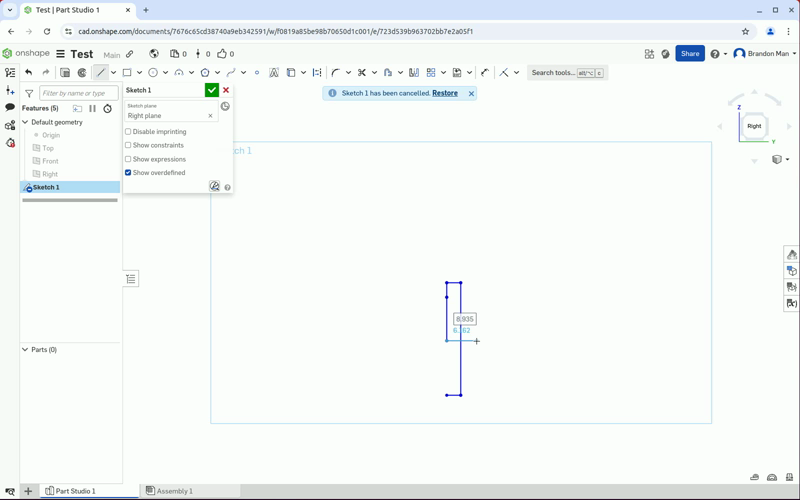
mouse_move(446, 389)
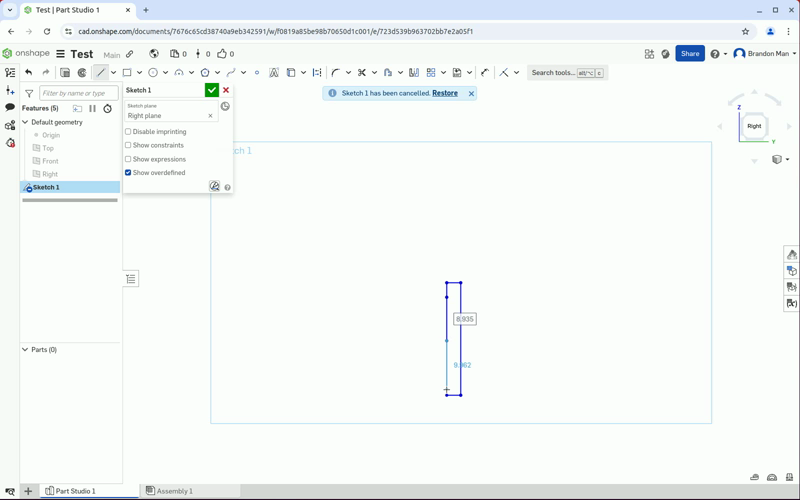
click(446, 389)
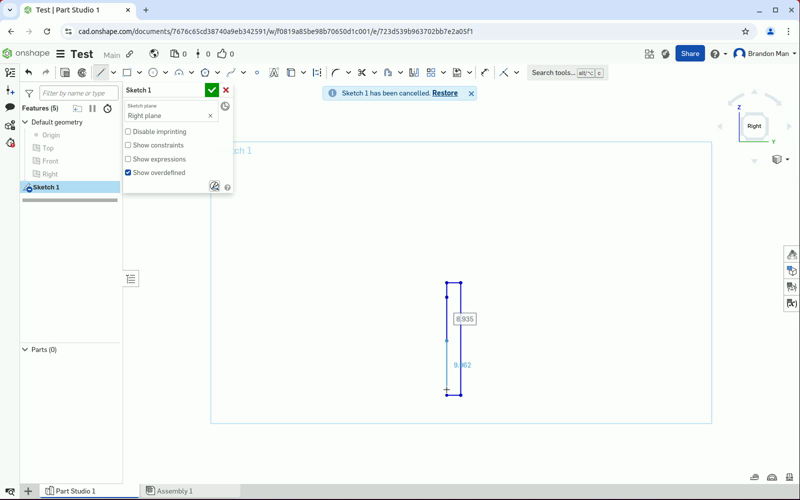
key_up(shift)
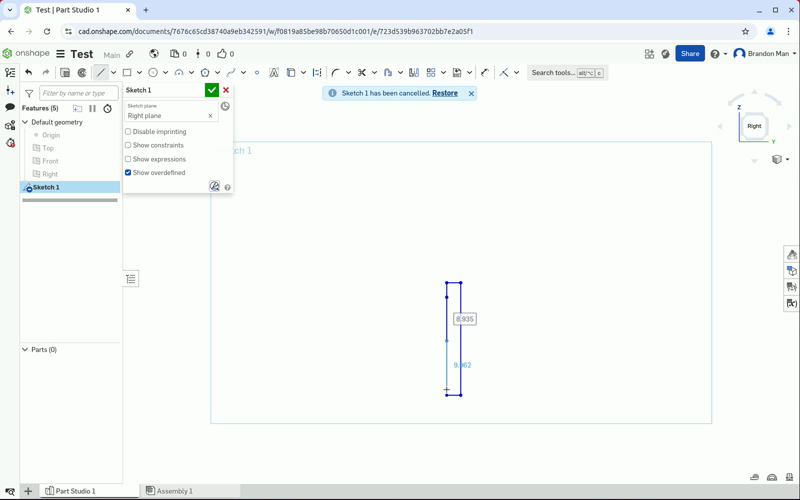
mouse_move(476, 389)
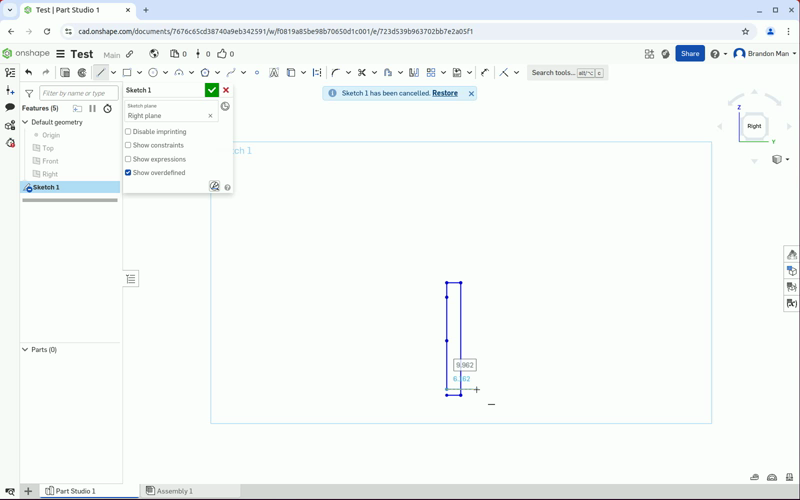
key_down(shift)
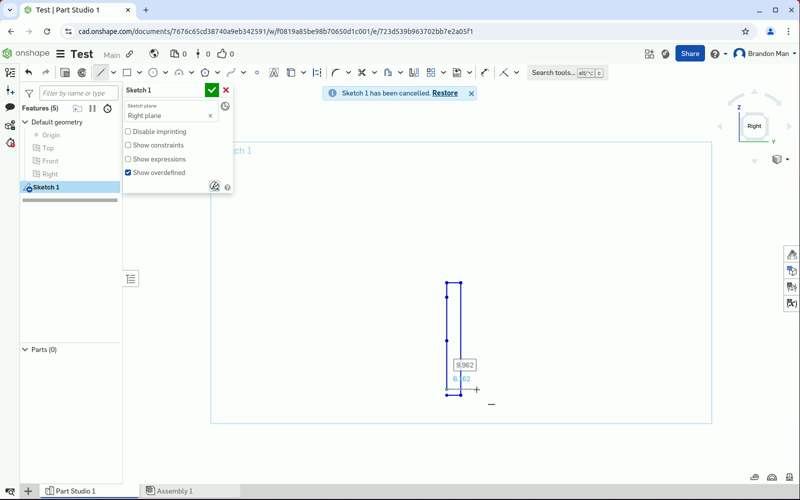
mouse_move(446, 395)
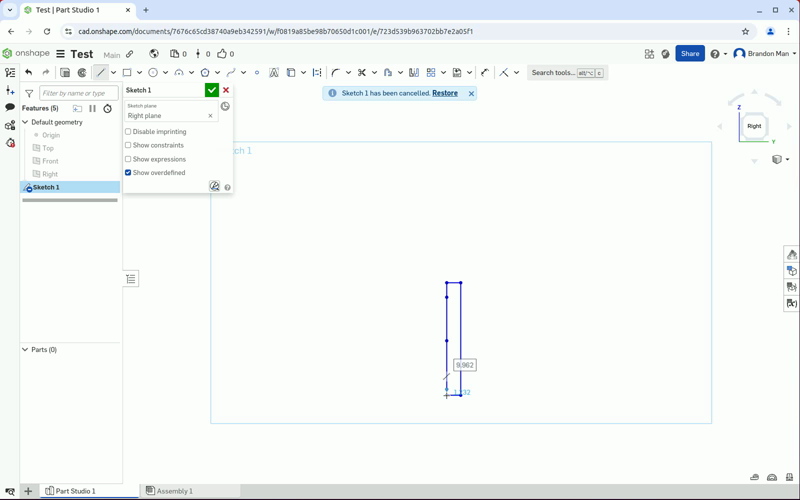
scroll(6)
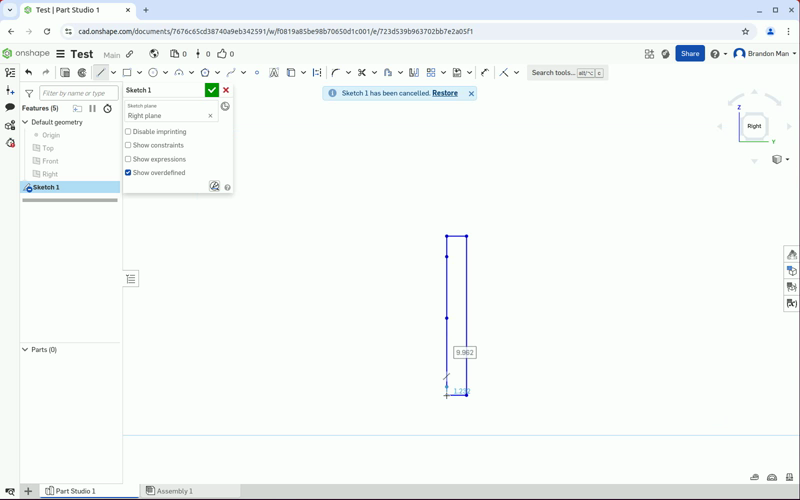
scroll(6)
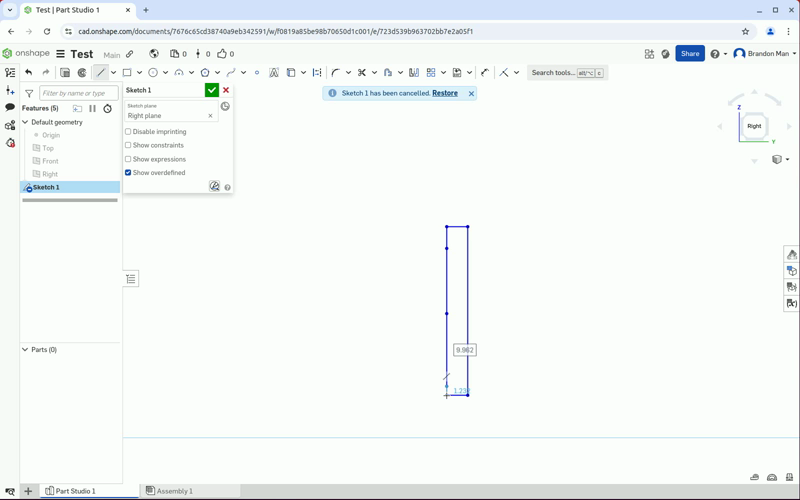
scroll(6)
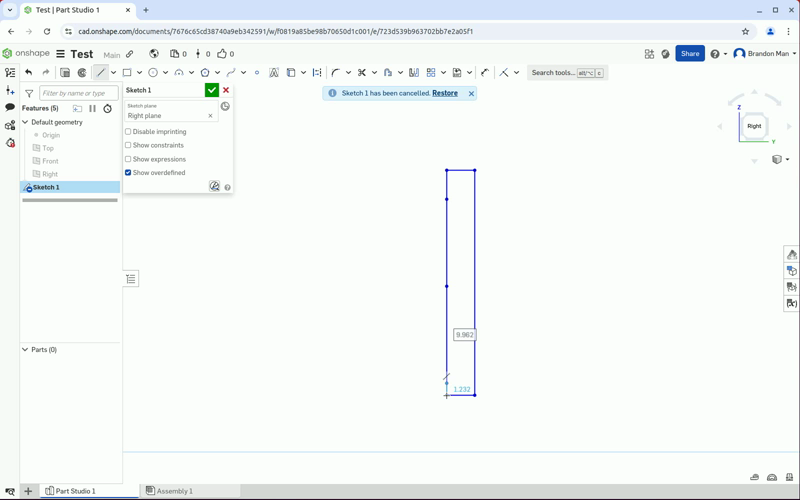
scroll(6)
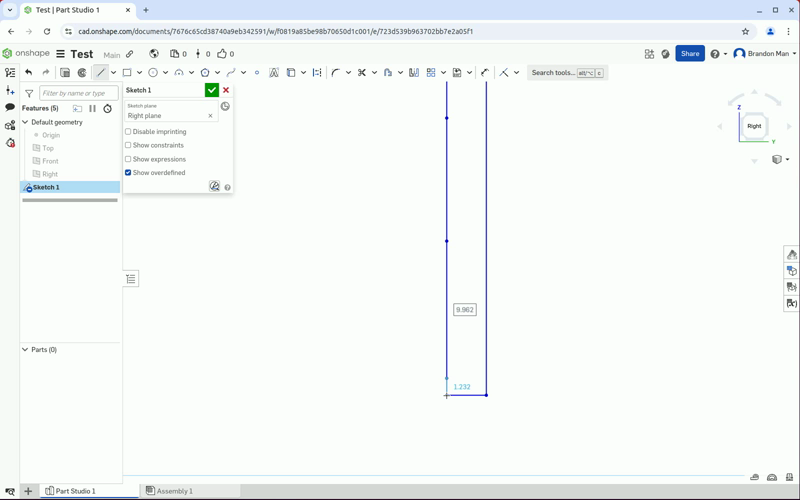
scroll(6)
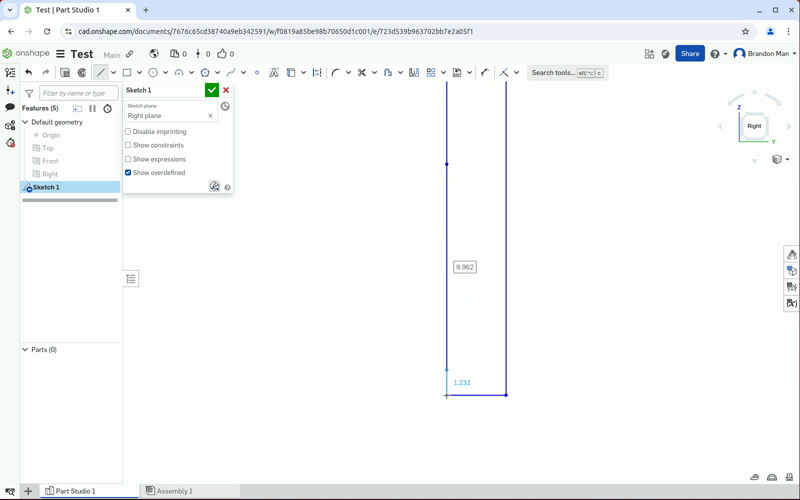
scroll(6)
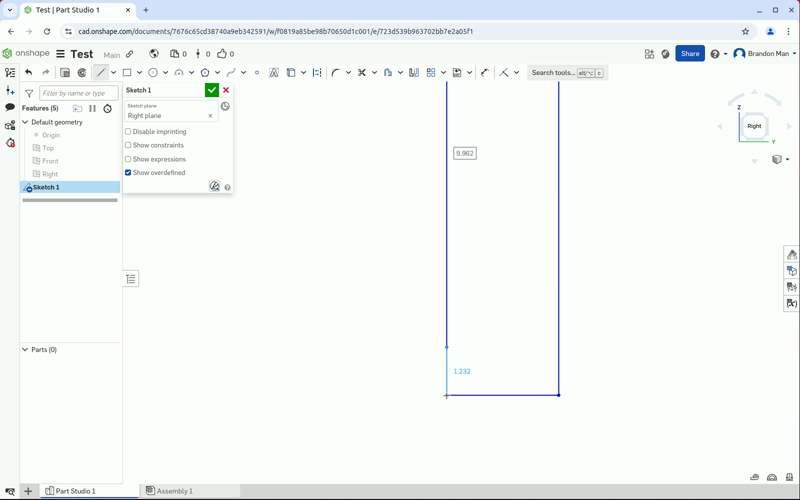
scroll(6)
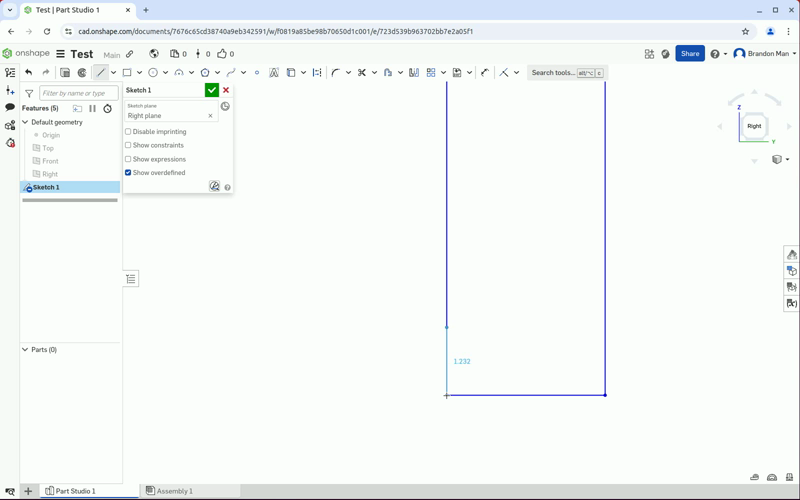
key_up(shift)
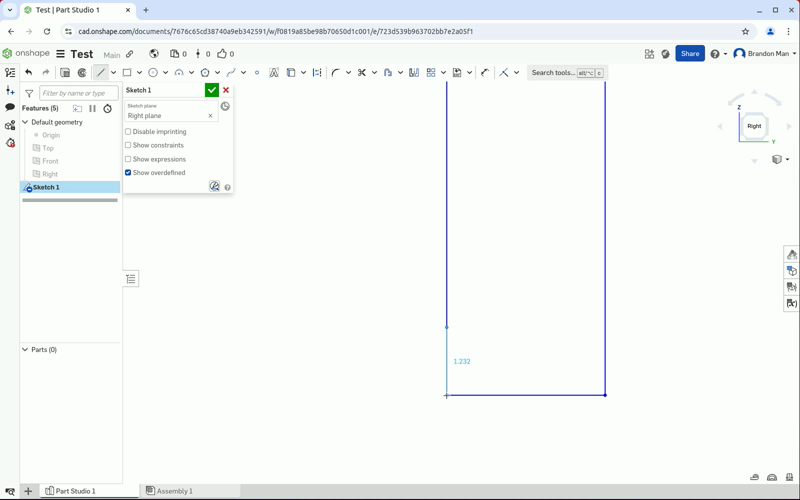
click(446, 395)
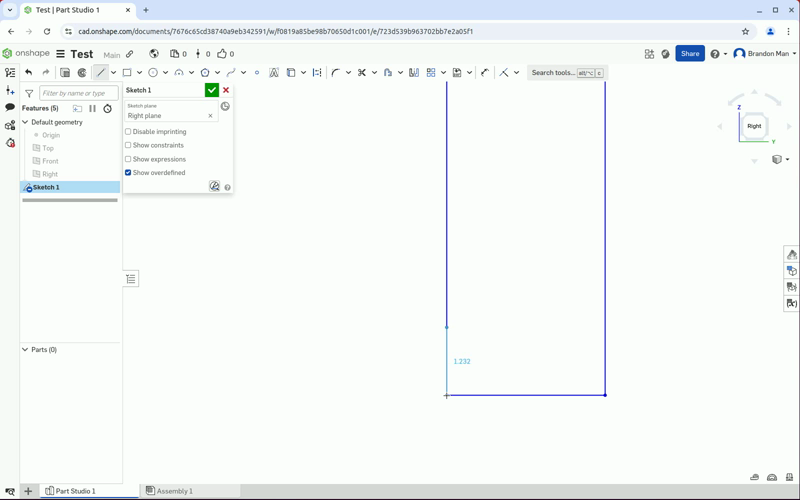
scroll(-6)
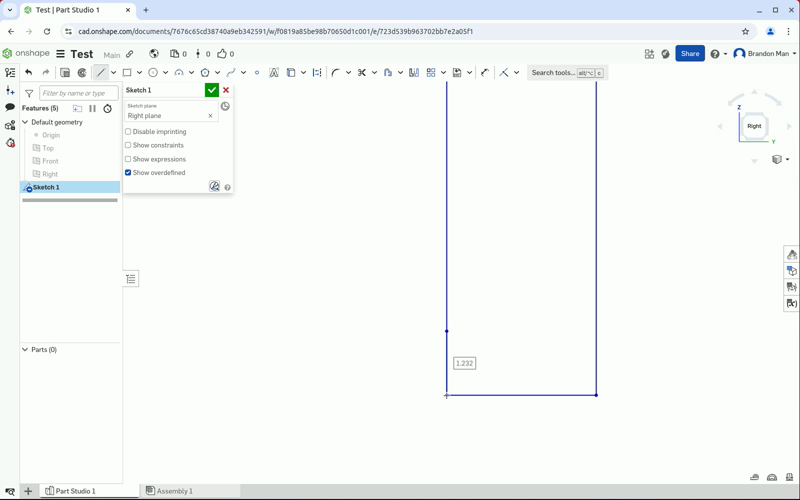
scroll(-6)
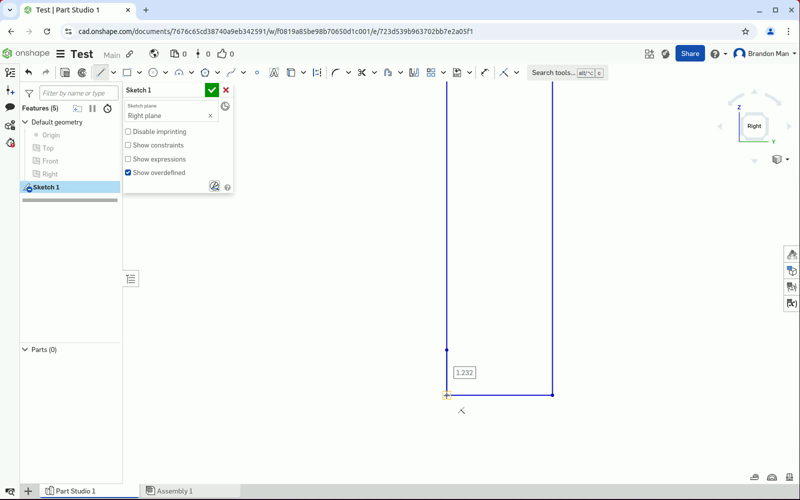
scroll(-6)
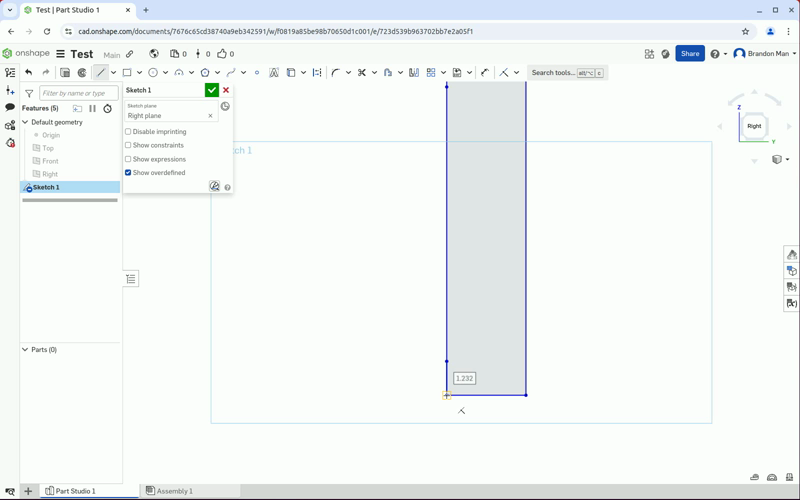
scroll(-6)
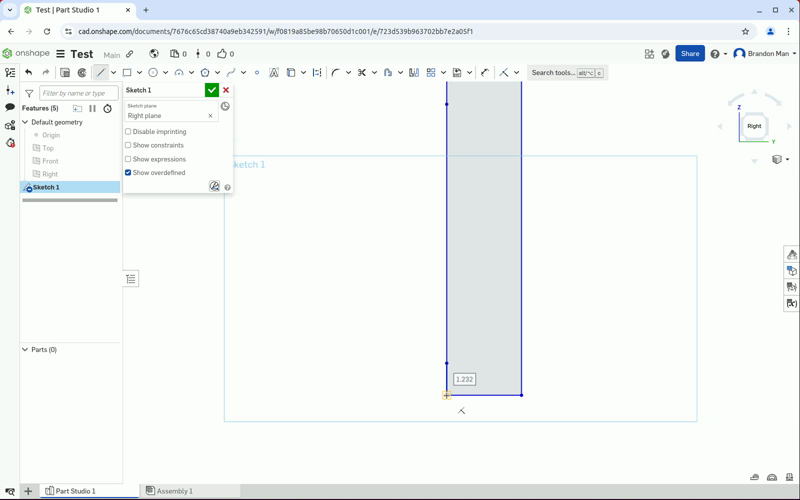
scroll(-6)
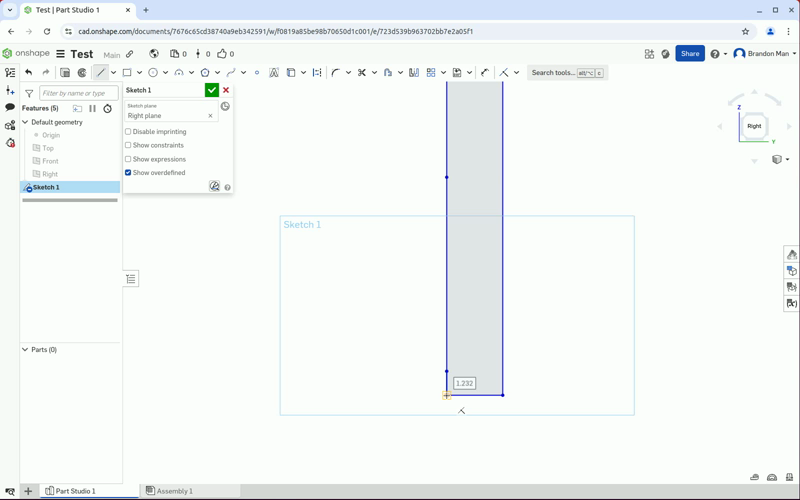
scroll(-6)
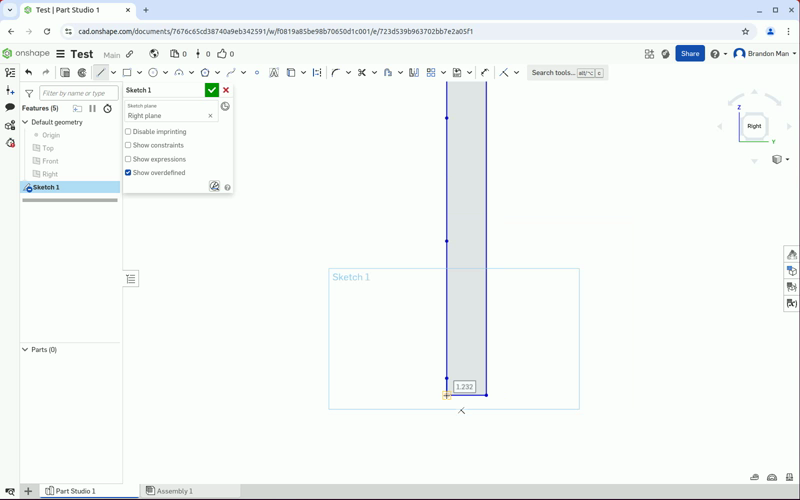
scroll(-6)
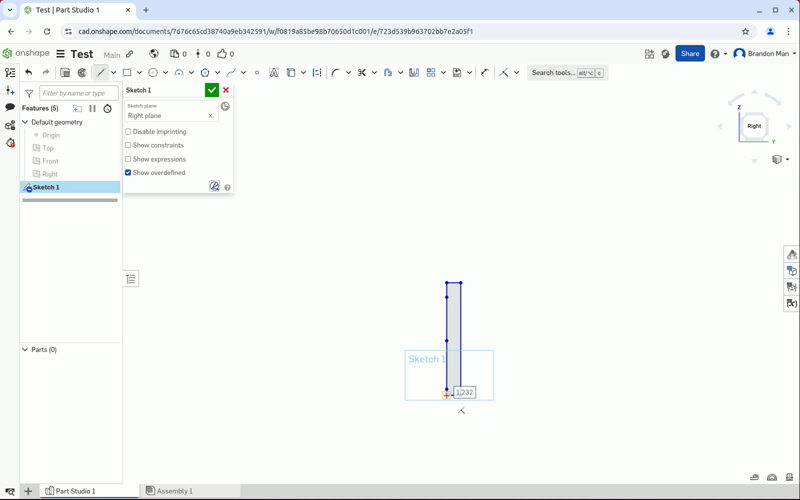
key(esc)
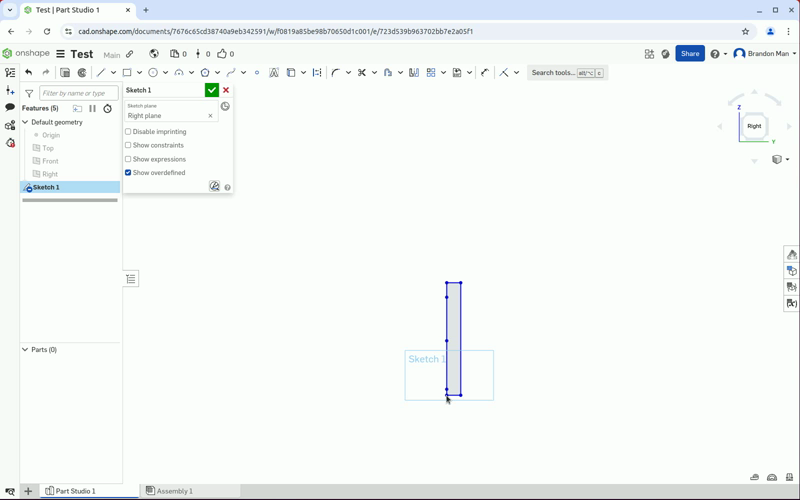
mouse_move(452, 324)
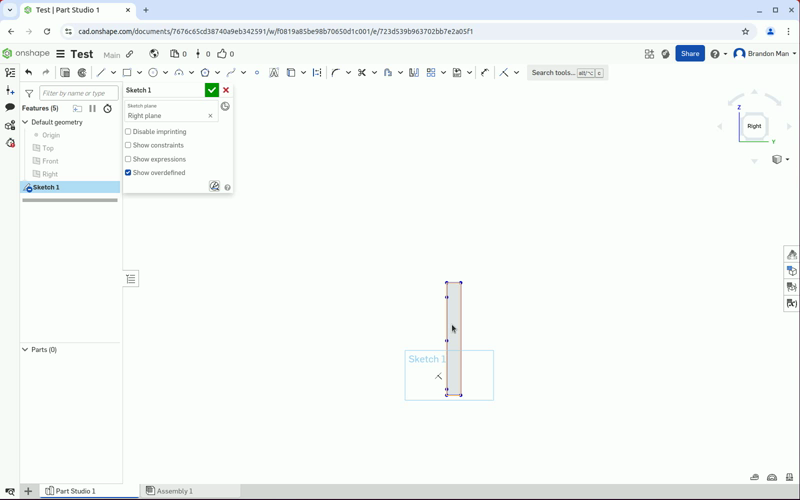
scroll(6)
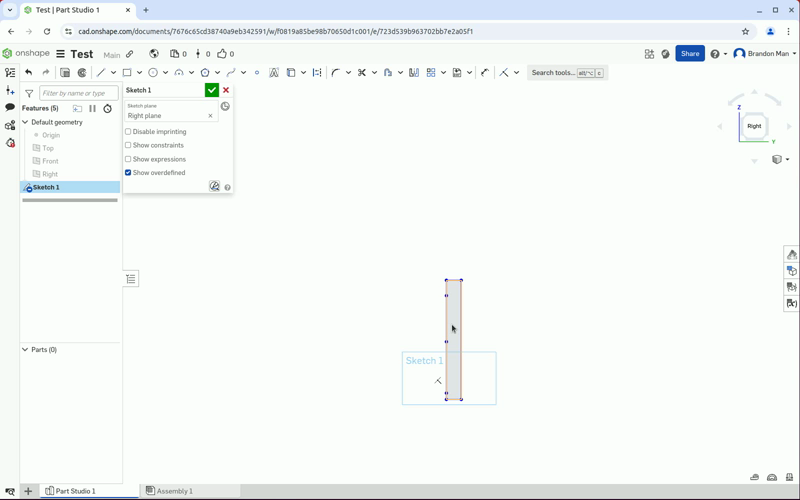
scroll(6)
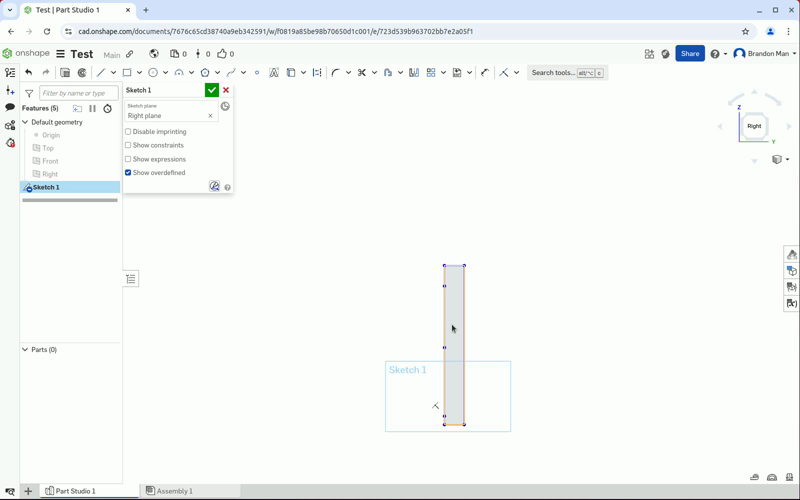
scroll(6)
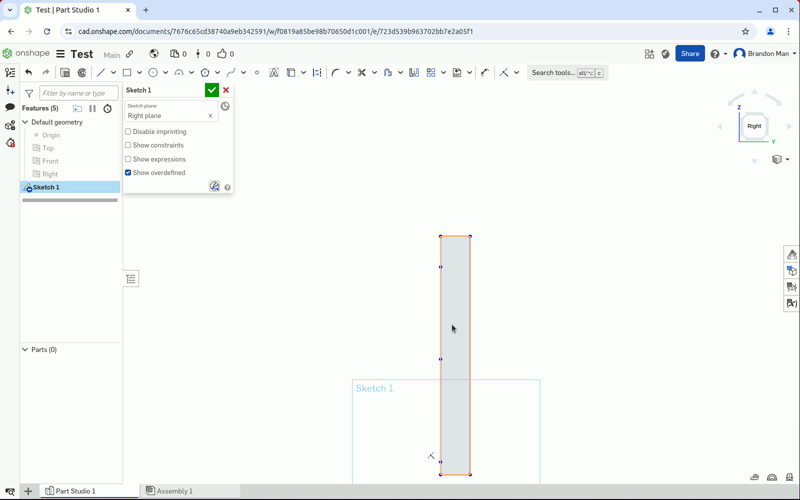
scroll(6)
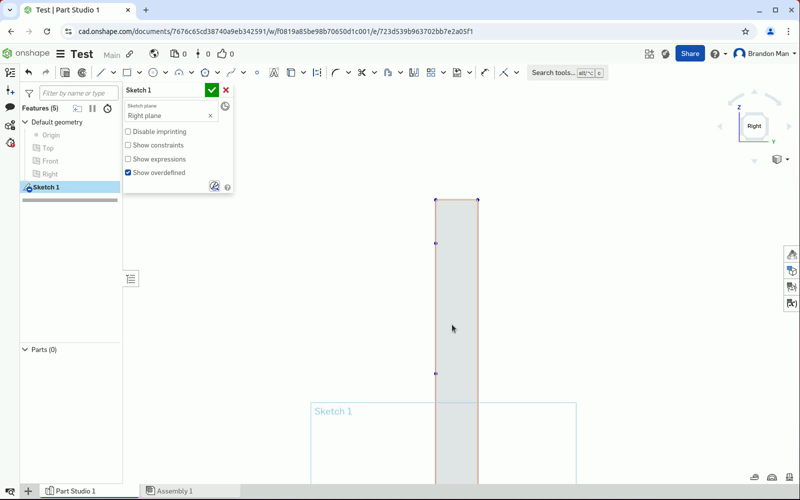
scroll(6)
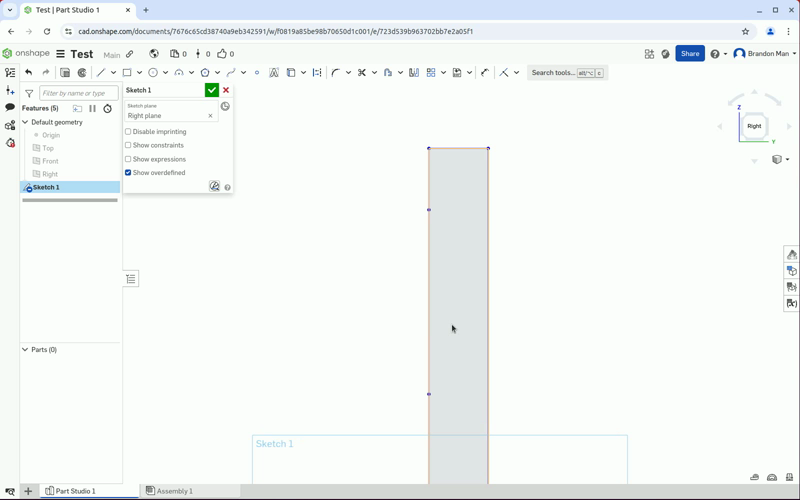
scroll(6)
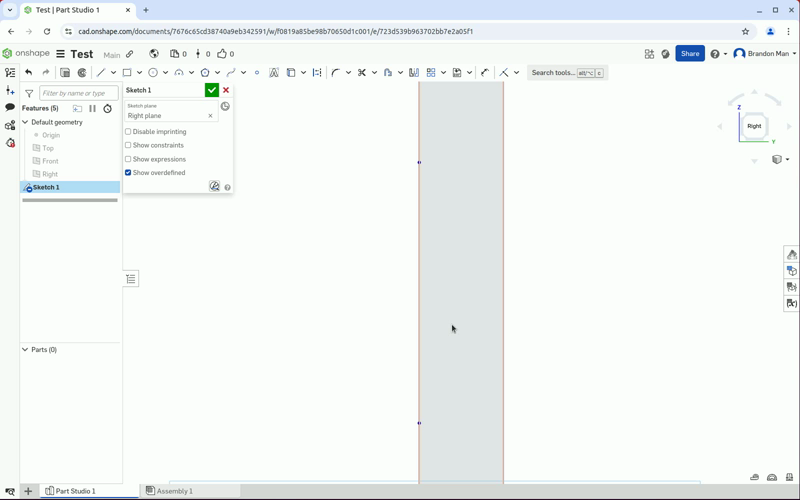
scroll(6)
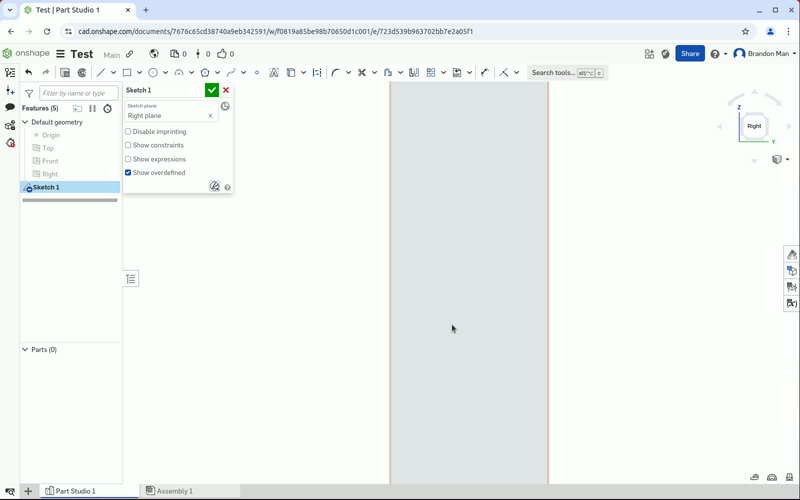
click(452, 324)
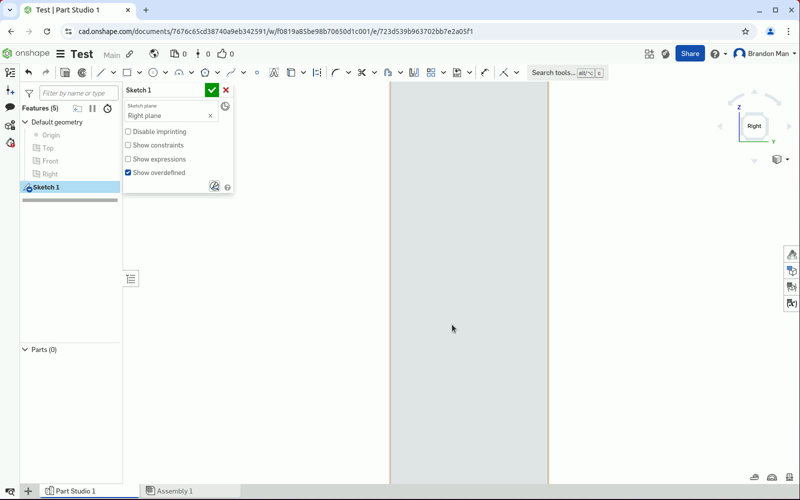
scroll(-6)
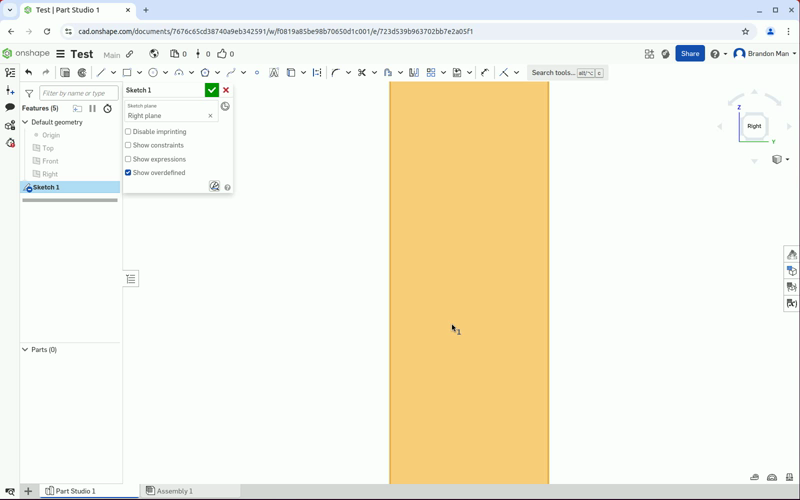
scroll(-6)
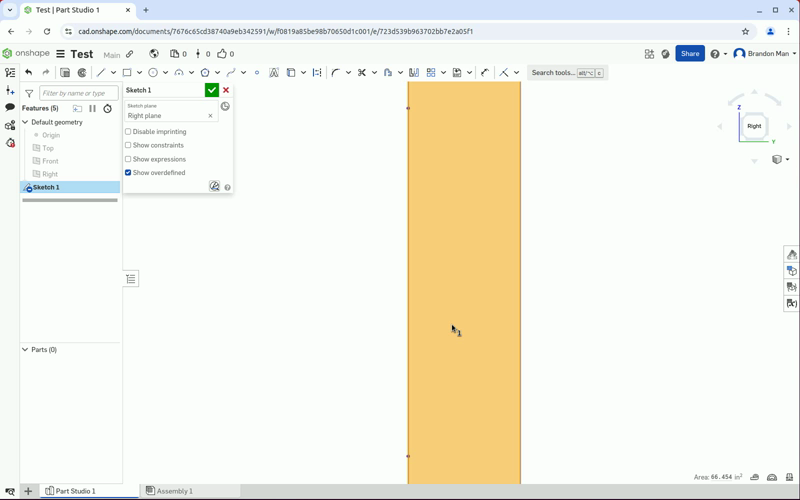
scroll(-6)
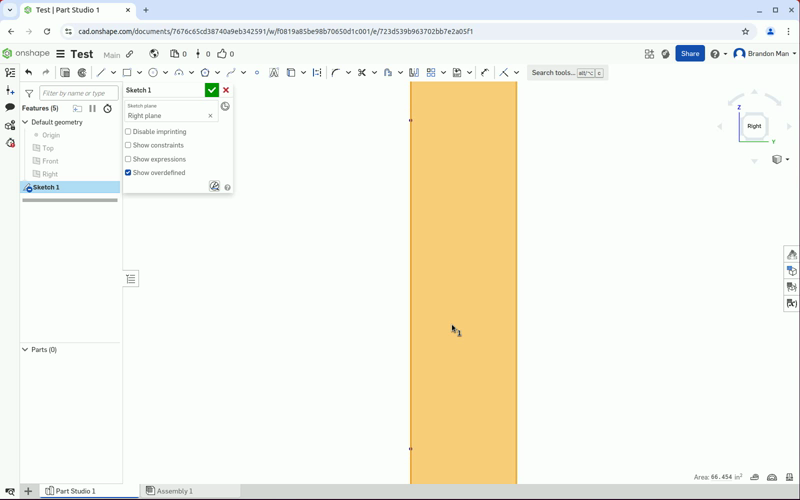
scroll(-6)
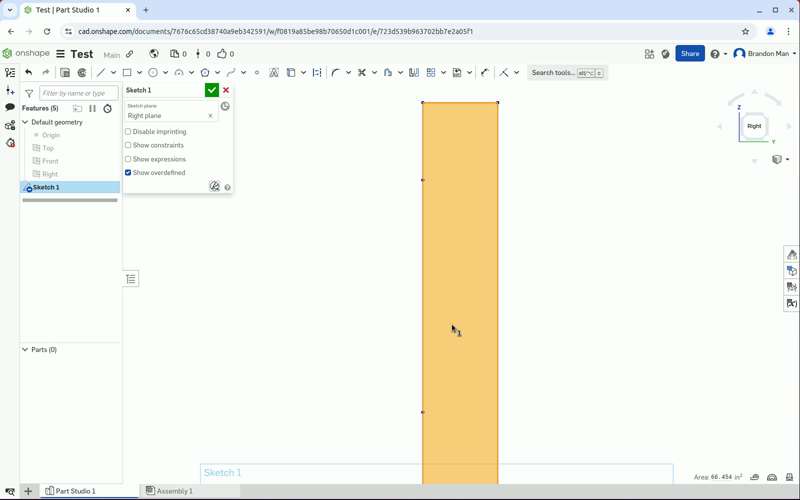
scroll(-6)
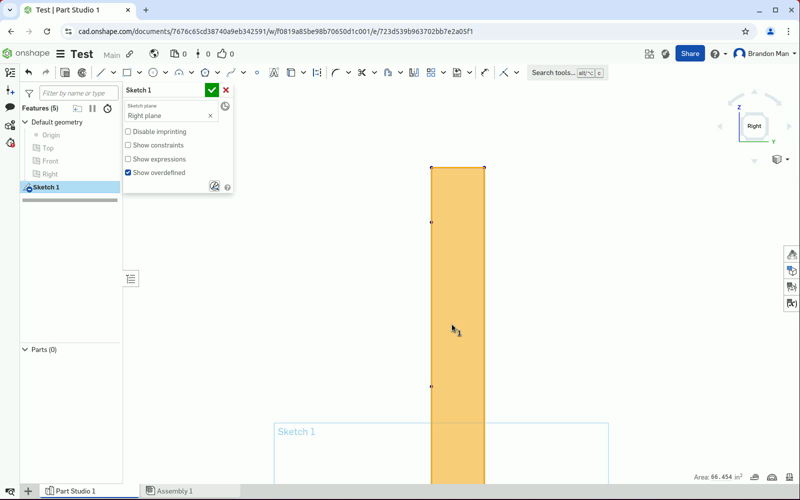
scroll(-6)
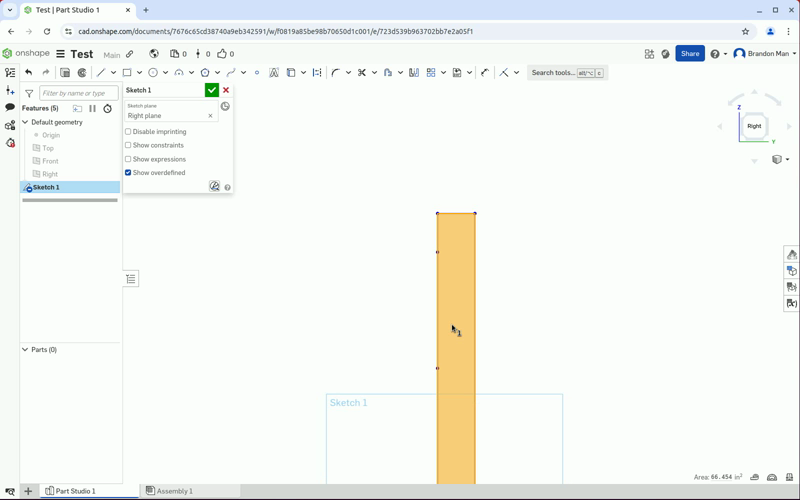
scroll(-6)
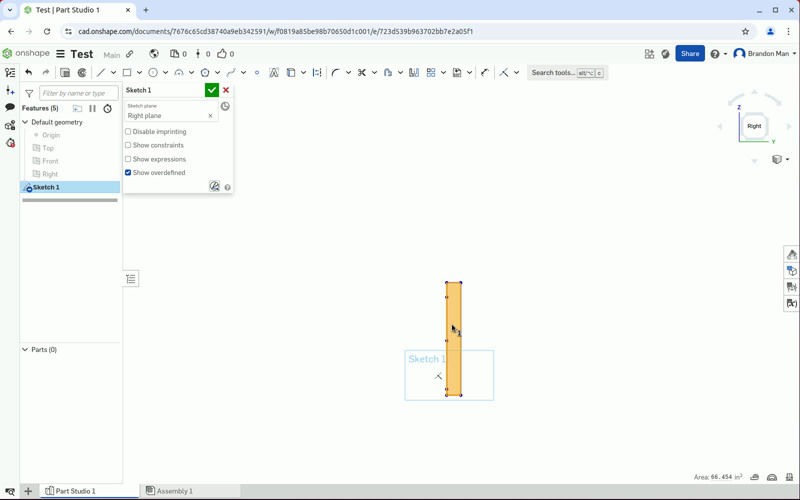
mouse_move(73, 352)
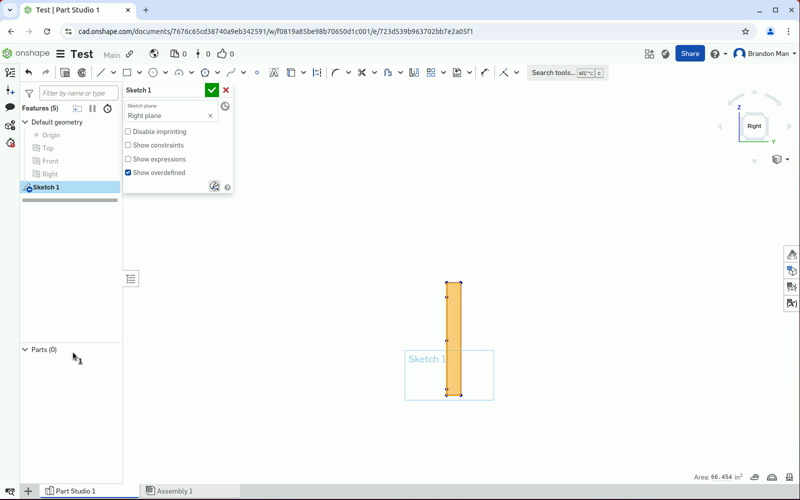
key(shift+y)
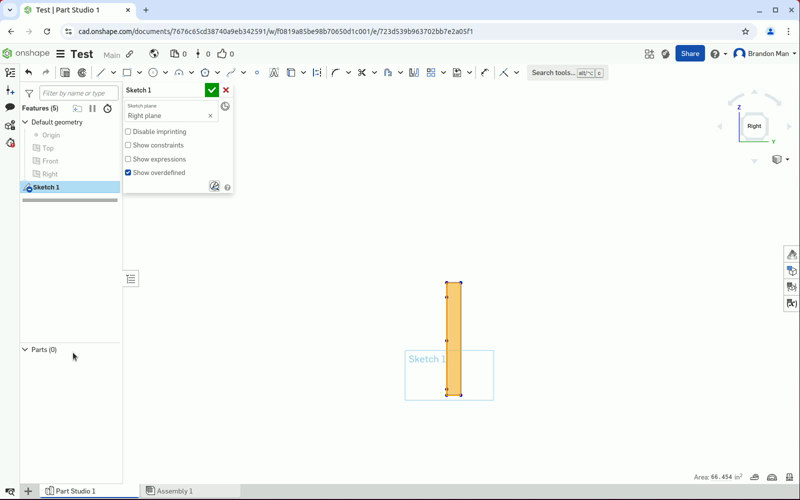
key(shift+e)
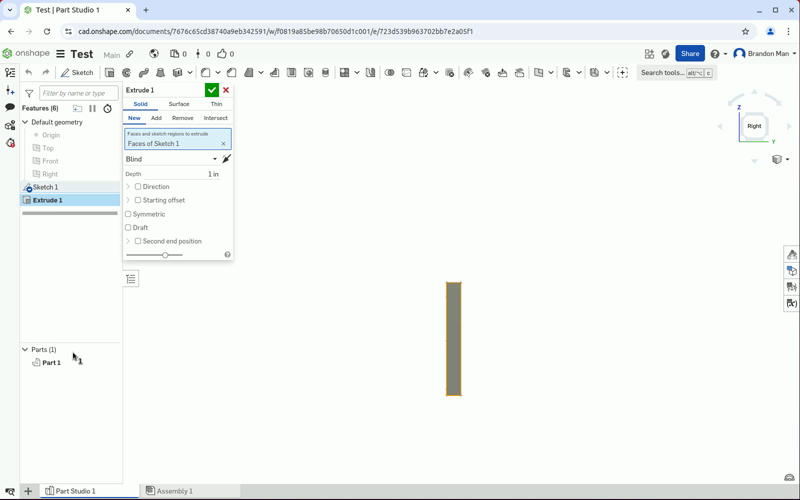
mouse_move(143, 106)
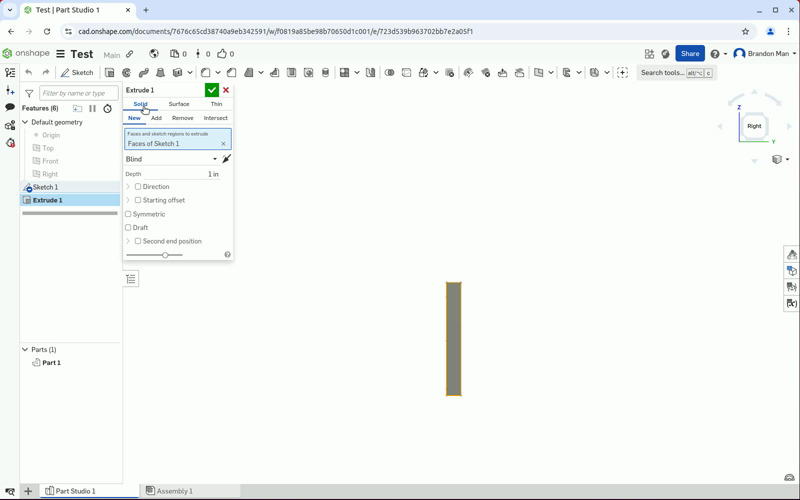
click(143, 106)
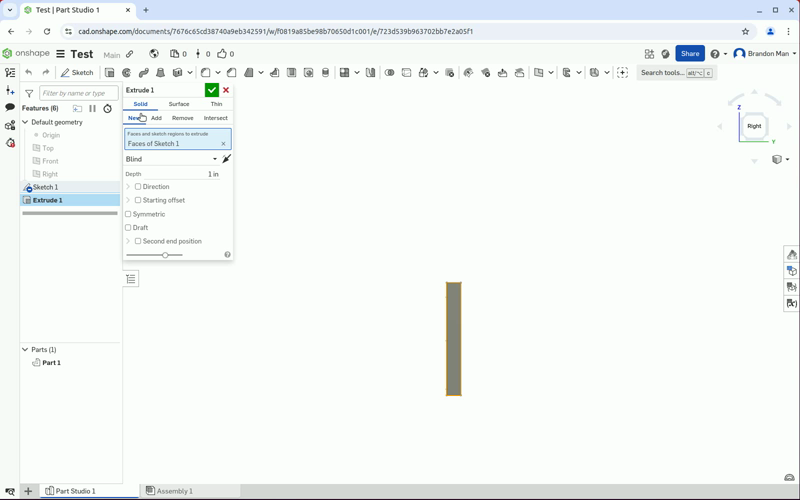
mouse_move(137, 120)
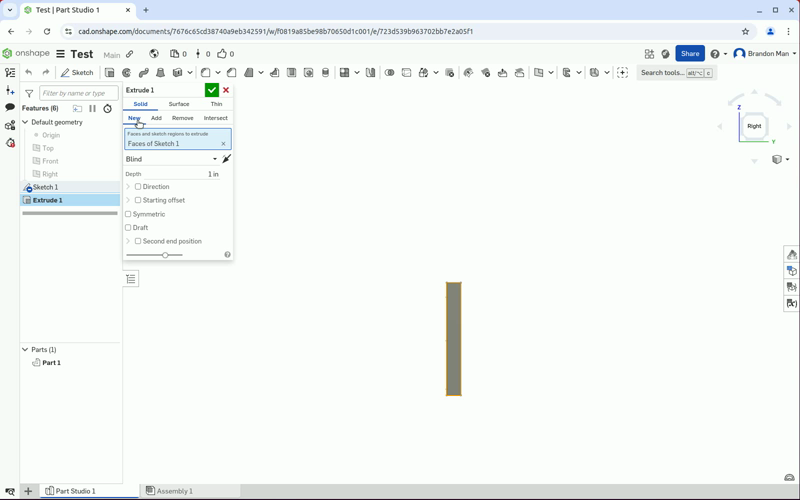
click(137, 120)
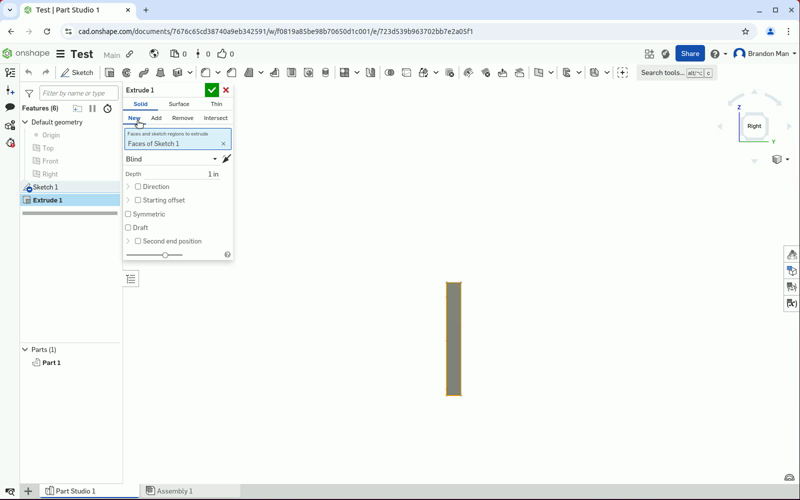
key(tab, 4)
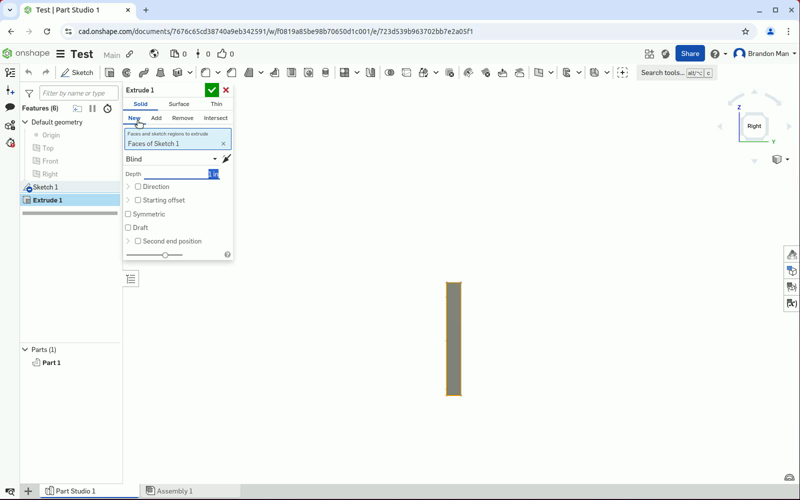
text(6.74)
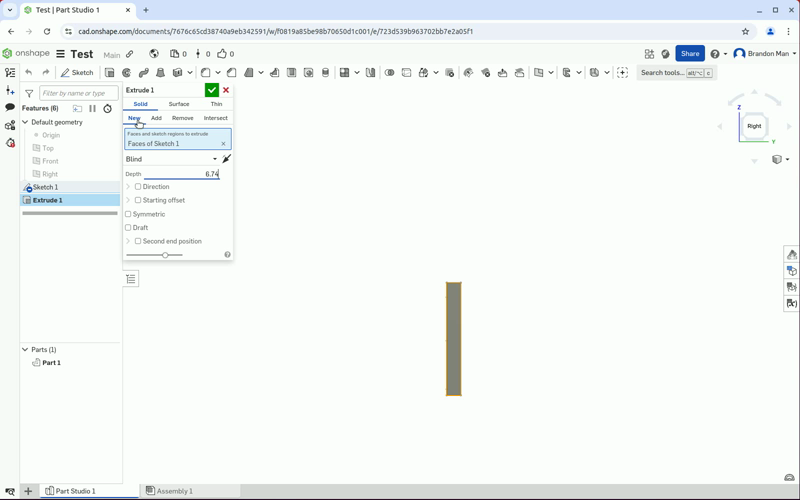
key(tab, 3)
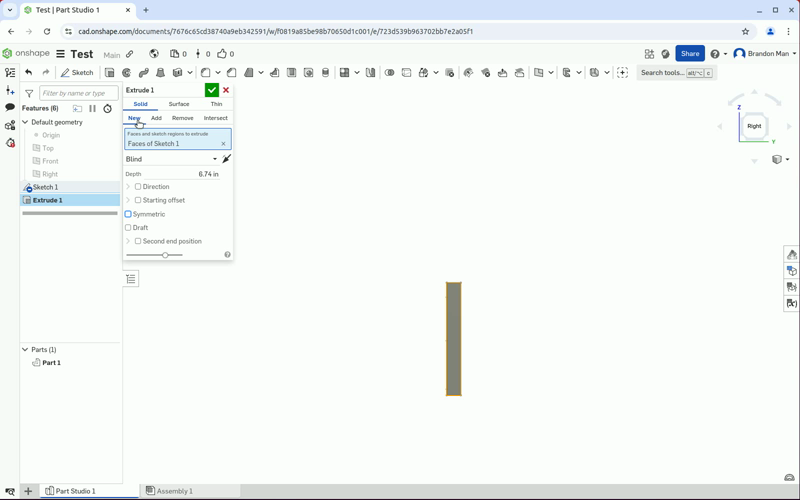
key(space)
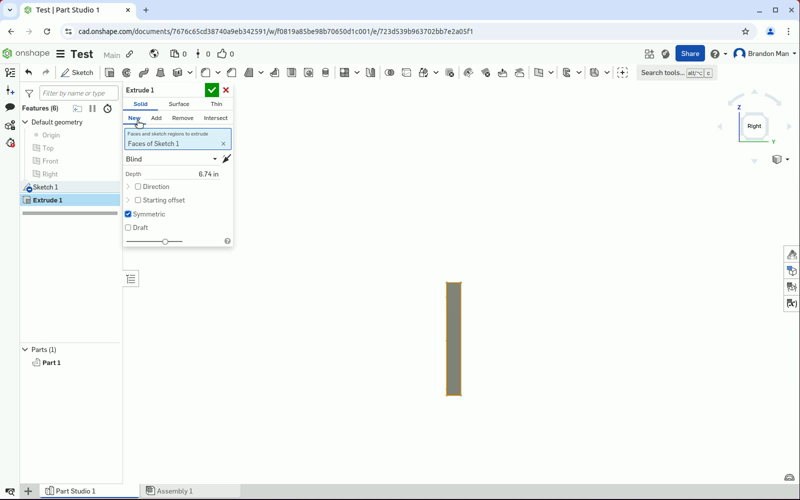
key(enter)
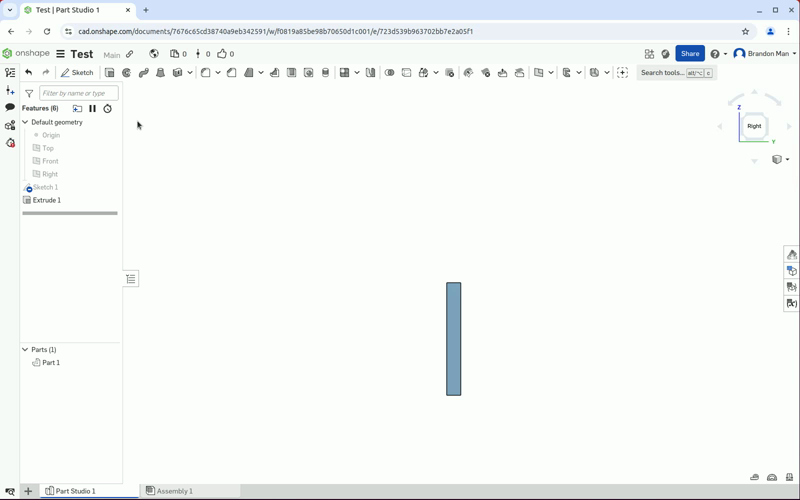
key(shift+h)
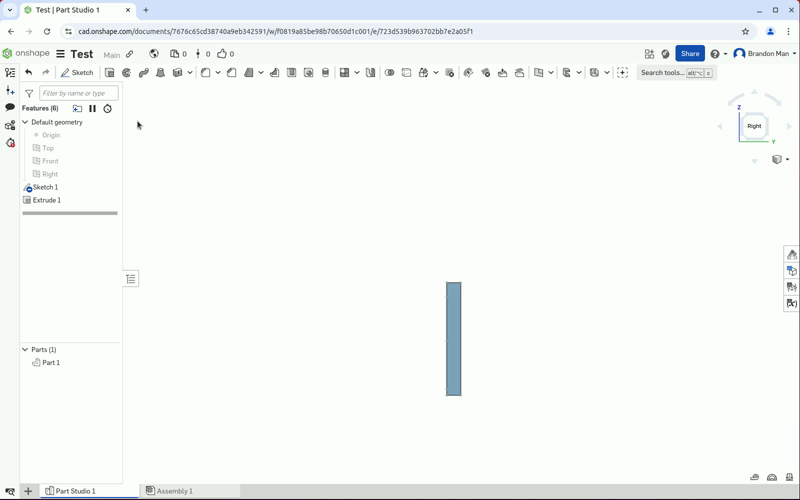
key(shift+h)
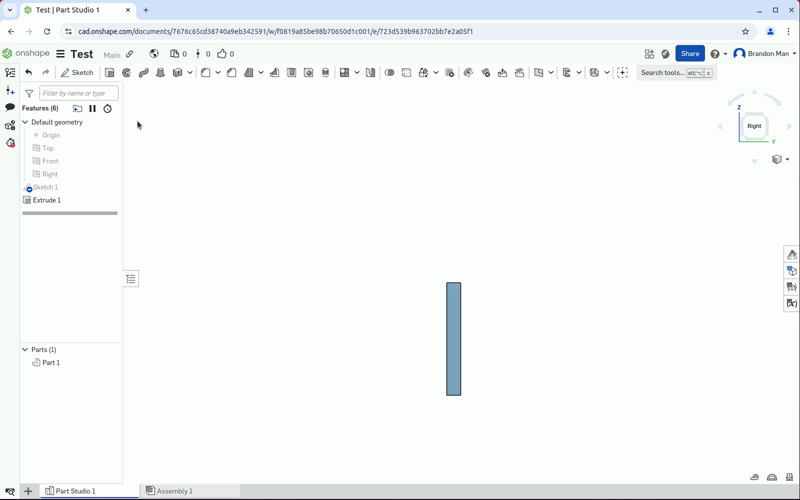
mouse_move(73, 189)
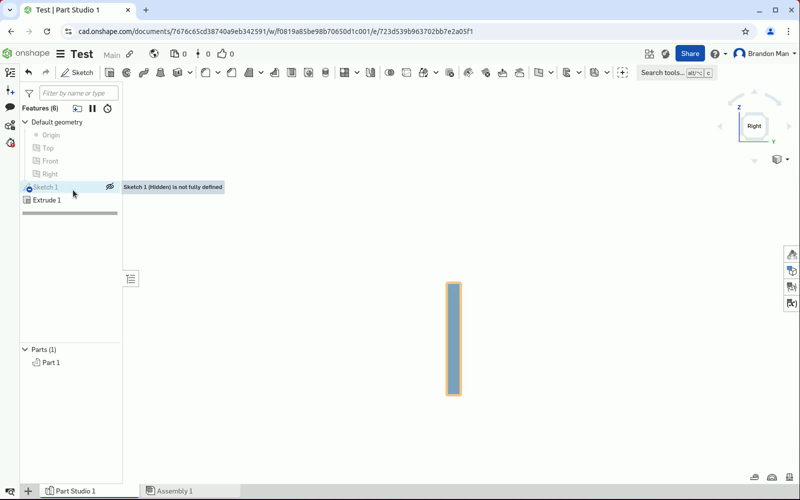
click(73, 189)
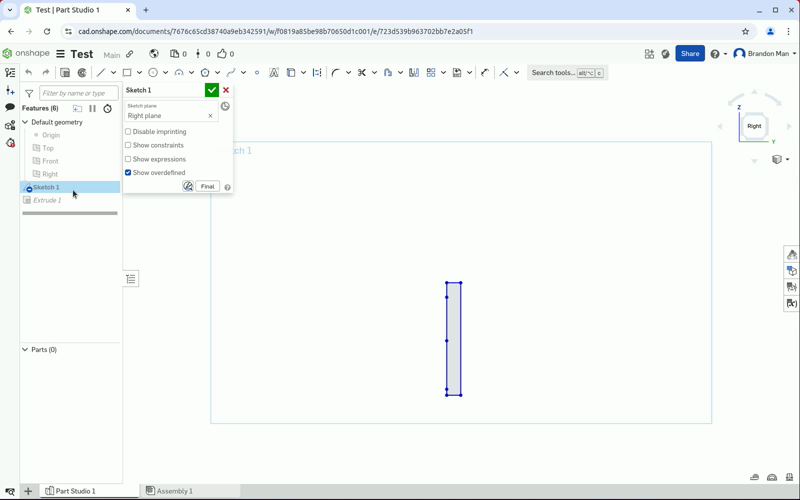
mouse_move(229, 92)
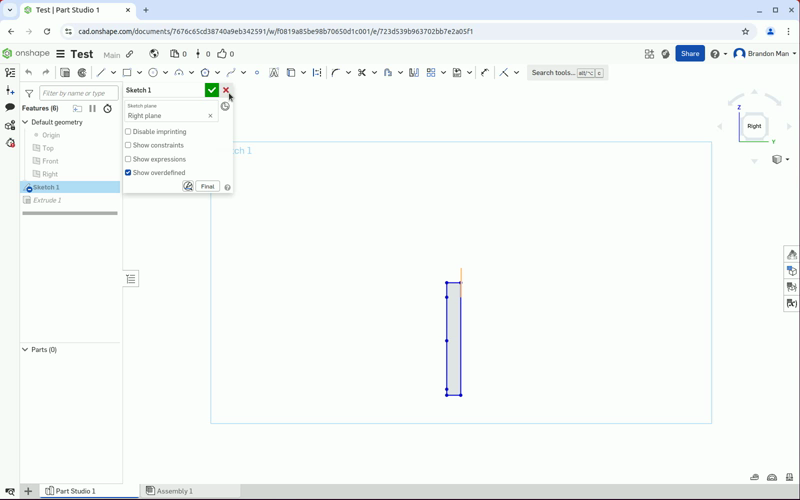
click(229, 92)
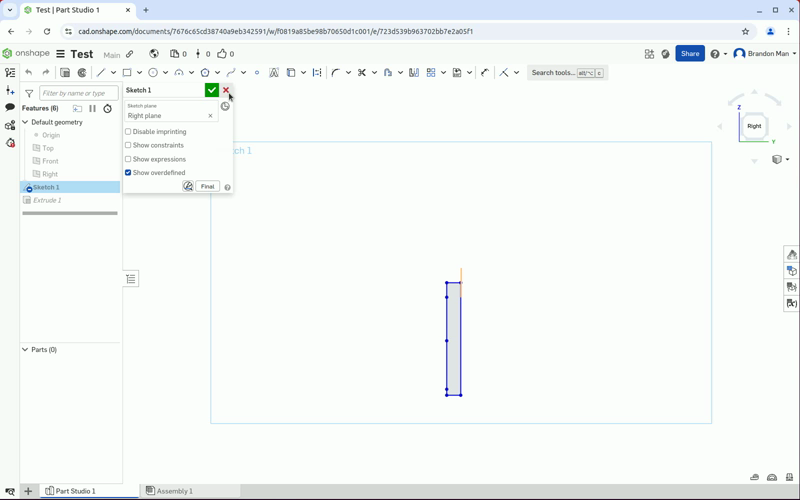
key(shift+s)
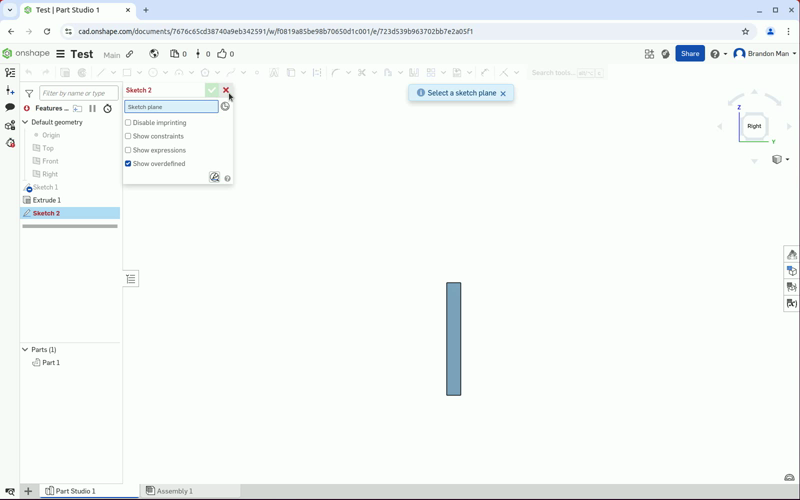
mouse_move(73, 176)
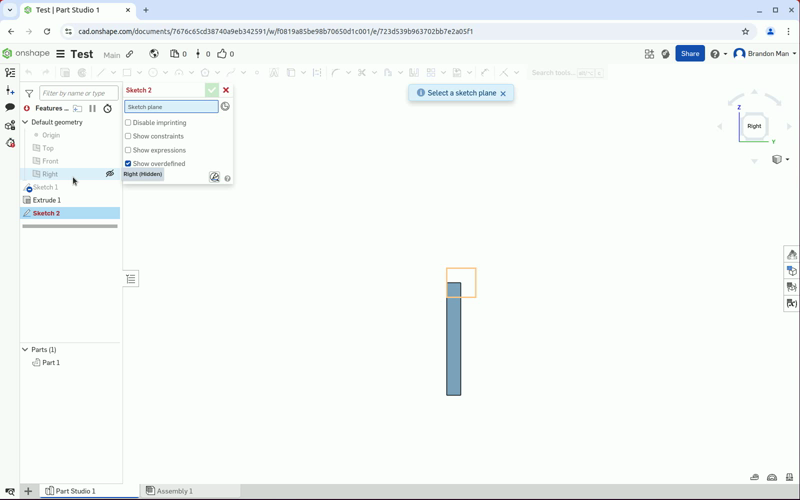
click(73, 176)
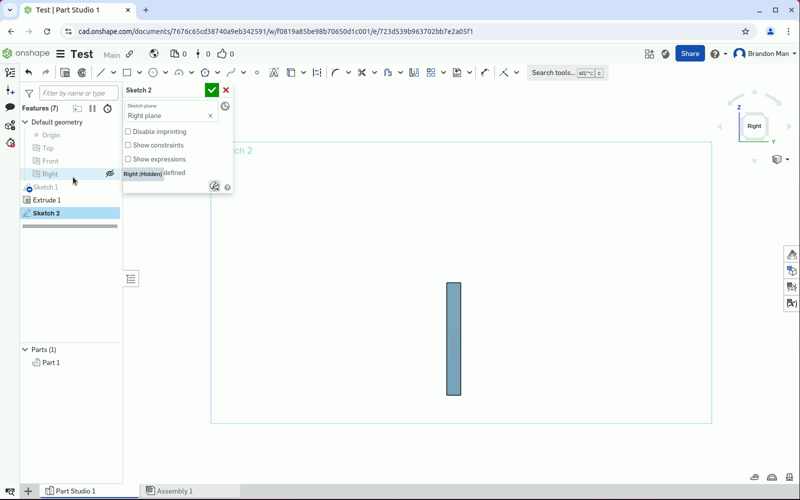
mouse_move(73, 352)
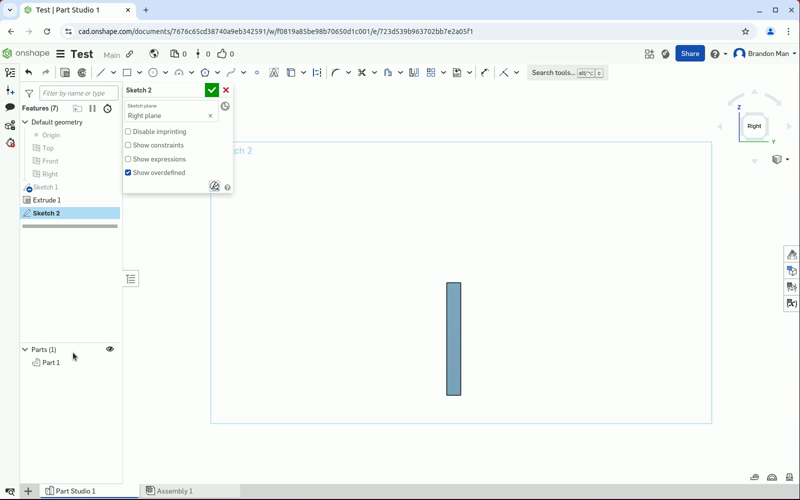
key(y)
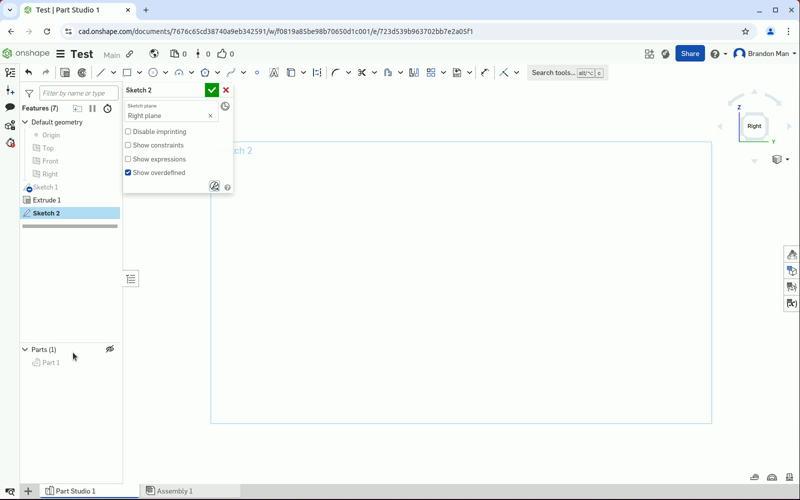
key(l)
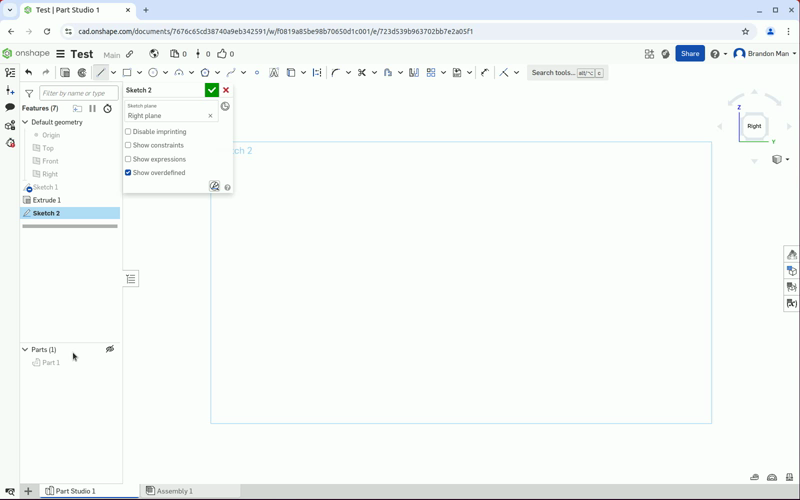
key_down(shift)
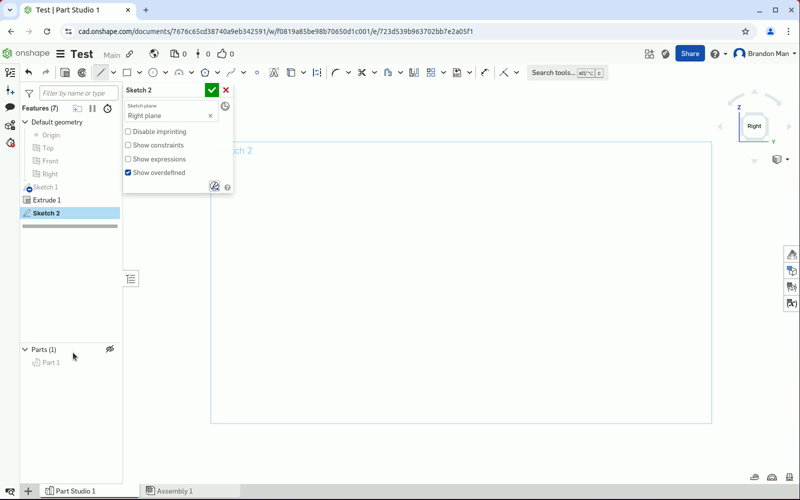
mouse_move(376, 297)
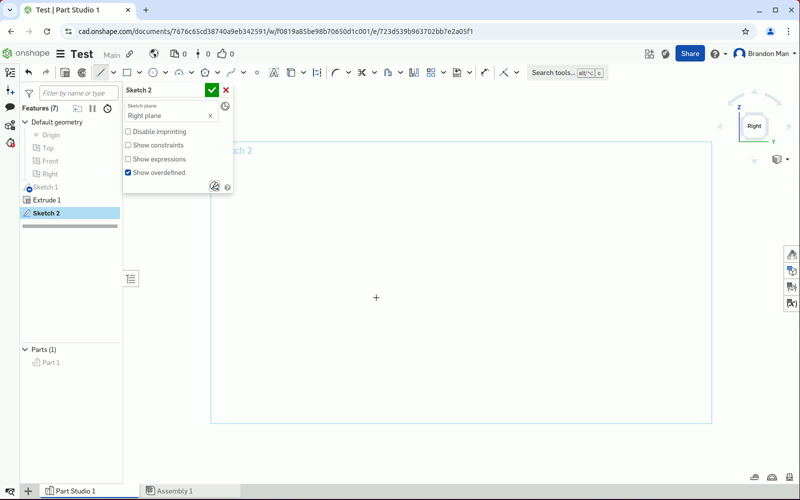
click(376, 297)
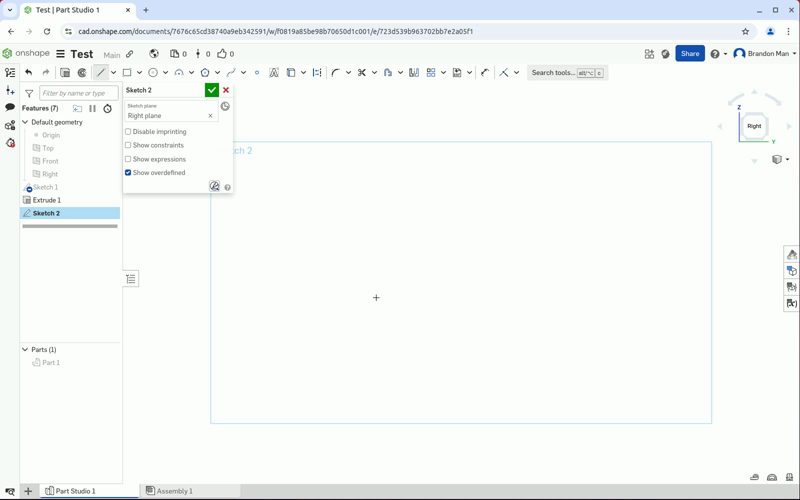
key_up(shift)
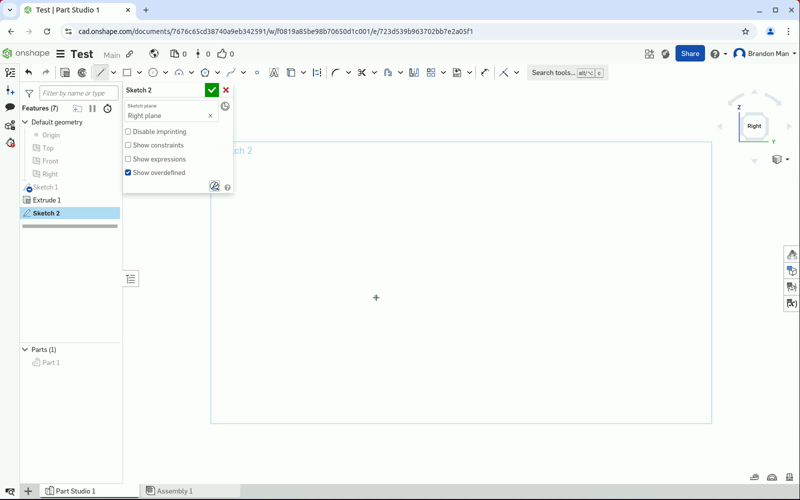
key_down(shift)
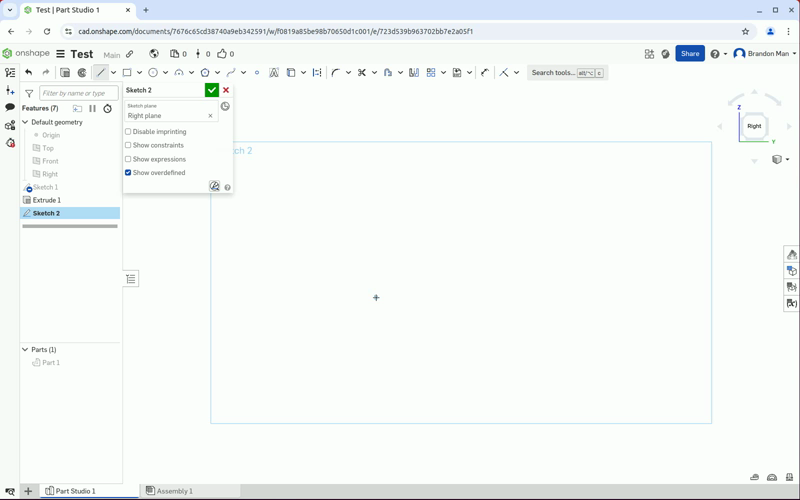
mouse_move(406, 297)
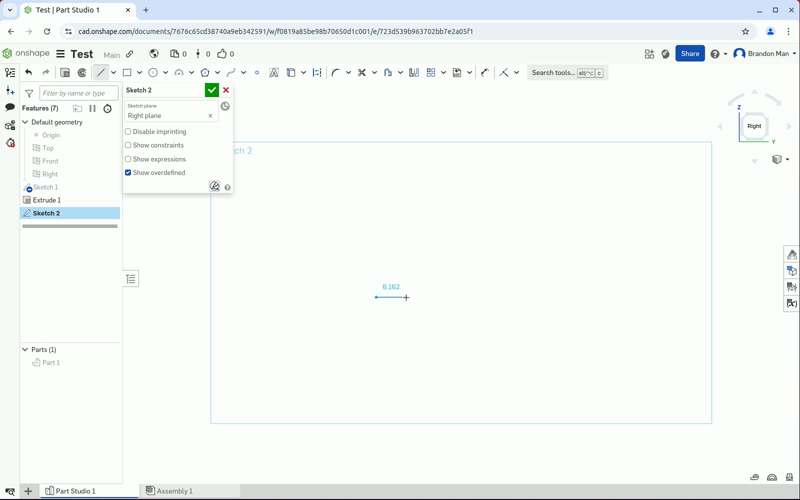
mouse_move(382, 297)
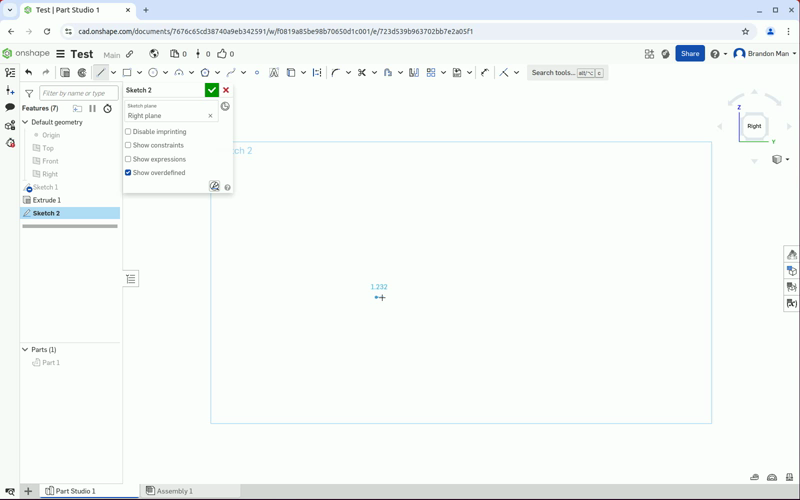
scroll(6)
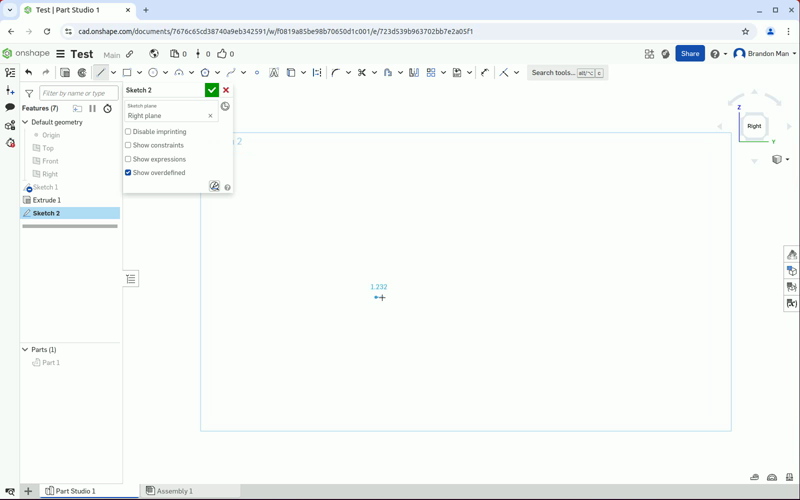
scroll(6)
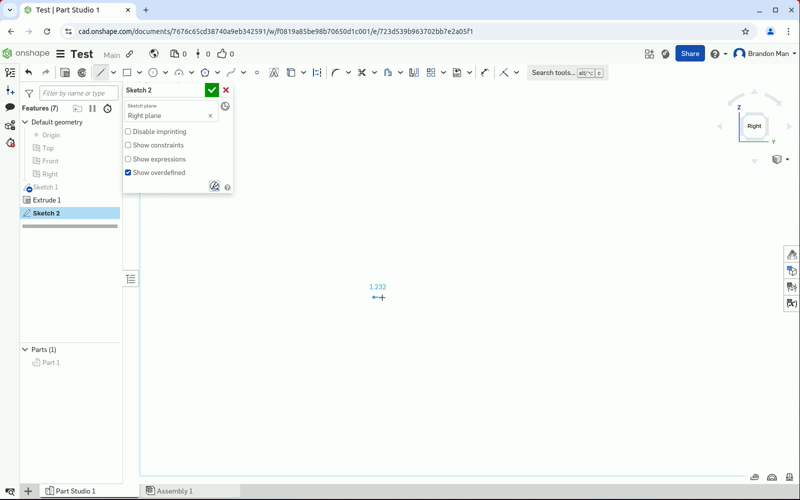
scroll(6)
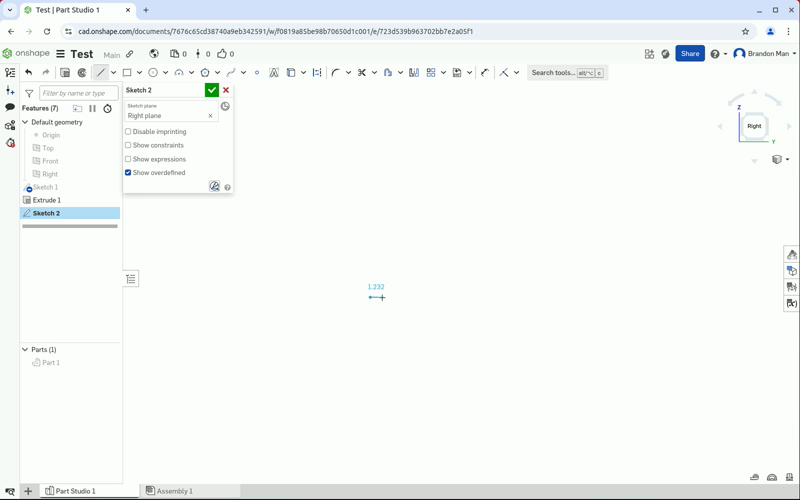
scroll(6)
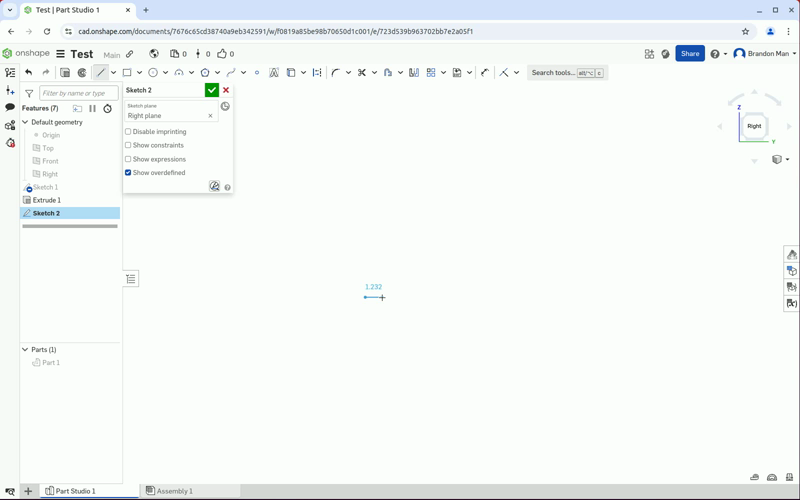
scroll(6)
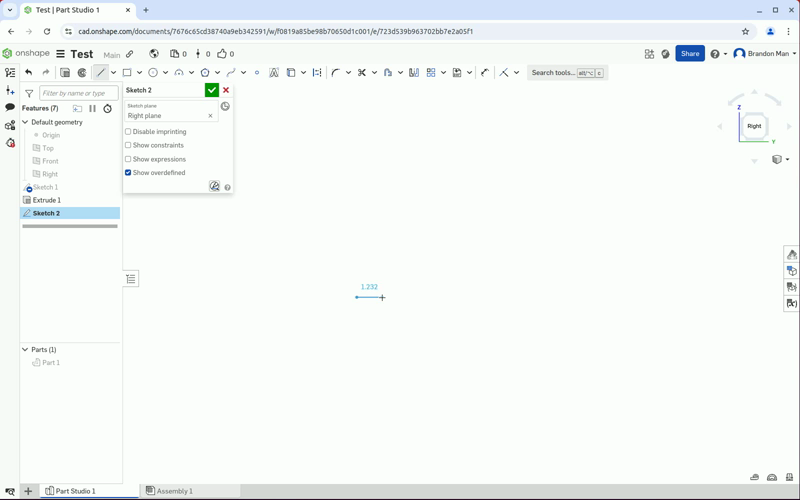
scroll(6)
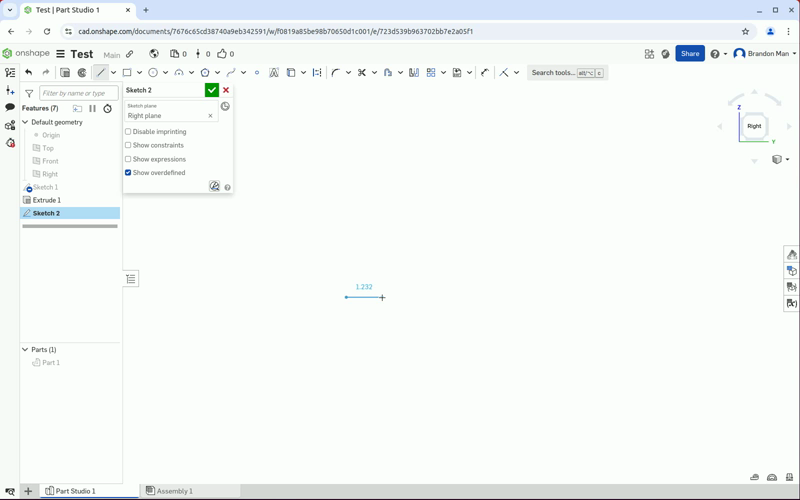
scroll(6)
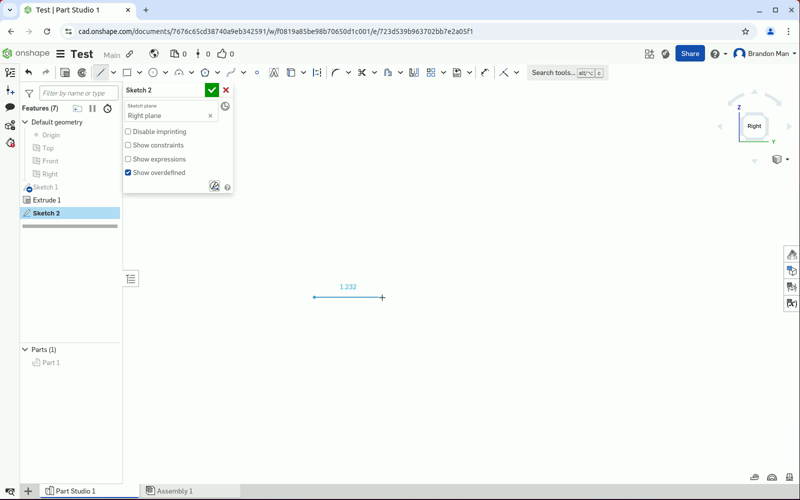
click(382, 297)
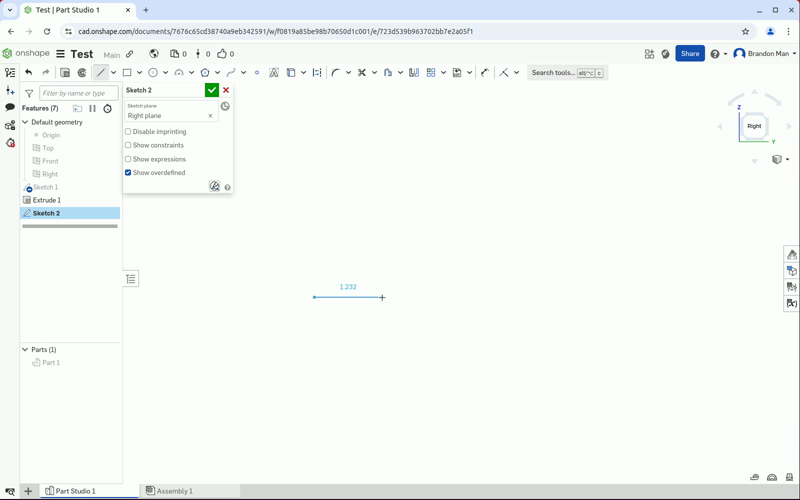
scroll(-6)
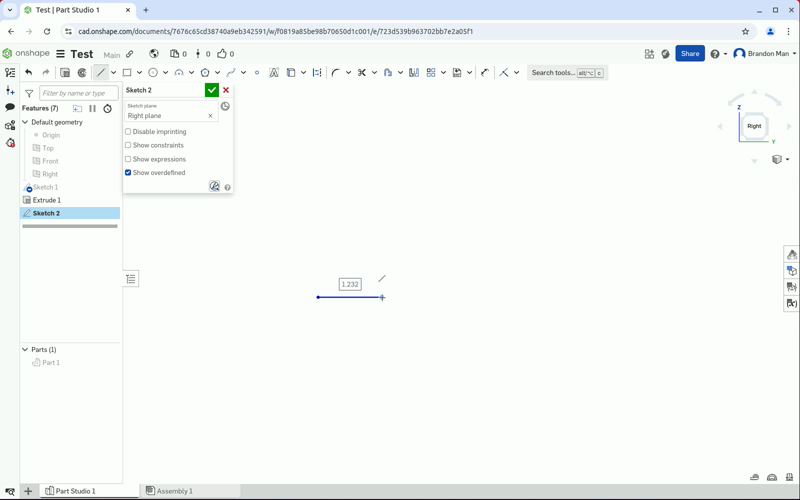
scroll(-6)
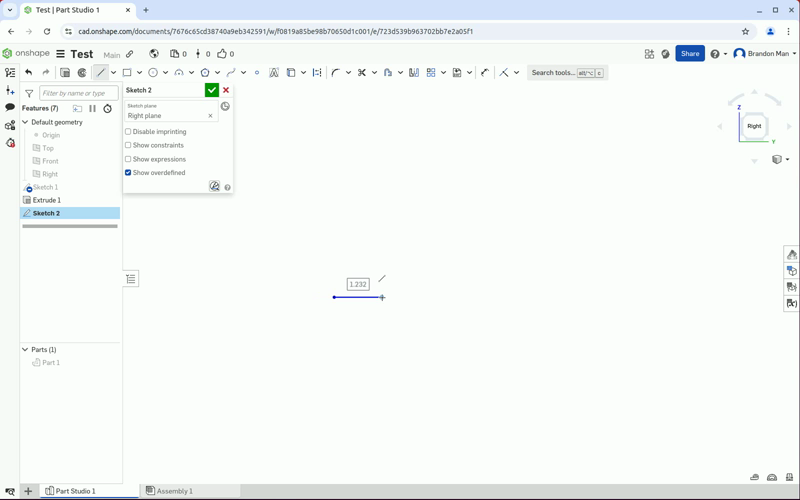
scroll(-6)
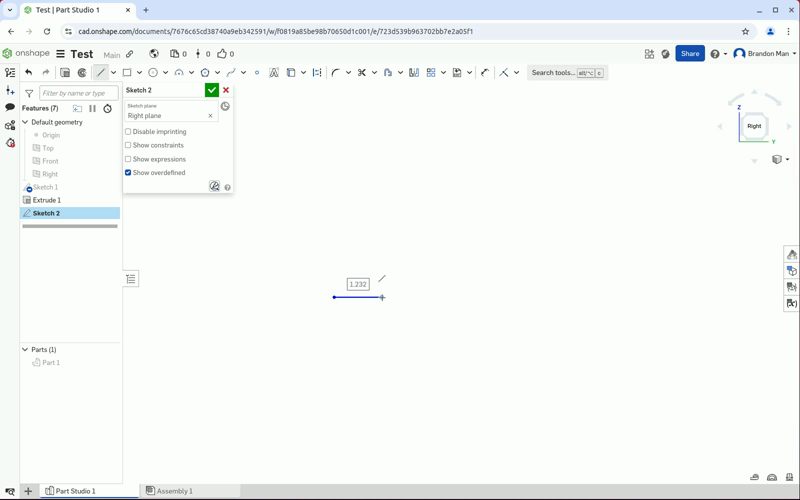
scroll(-6)
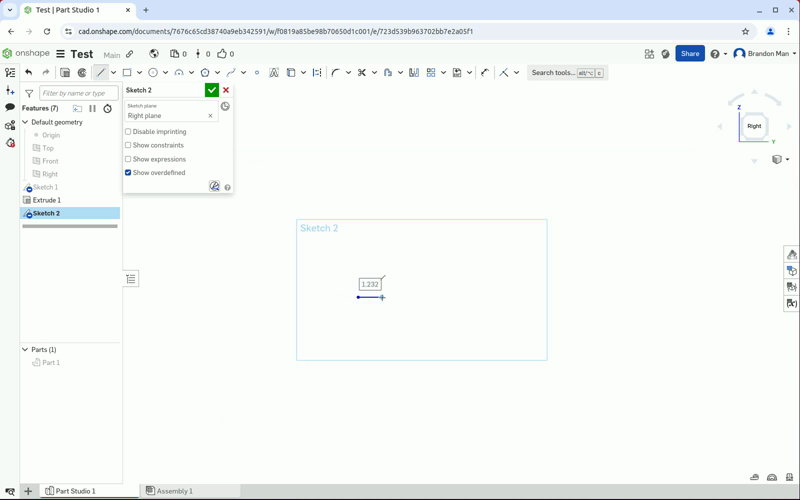
scroll(-6)
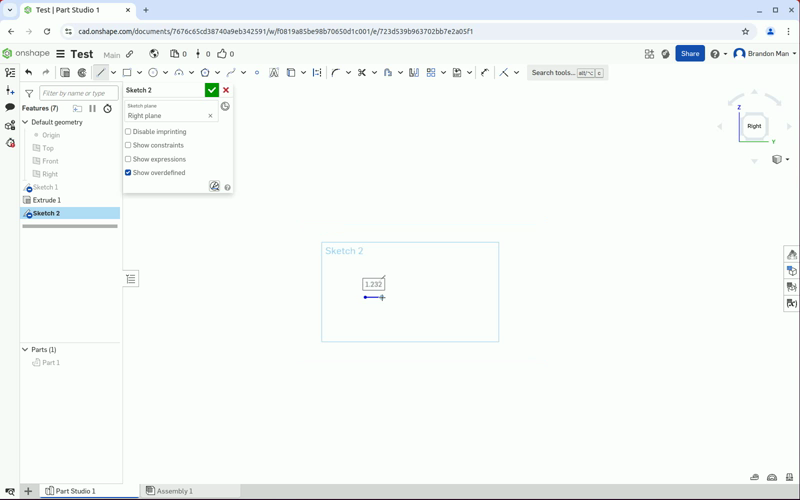
scroll(-6)
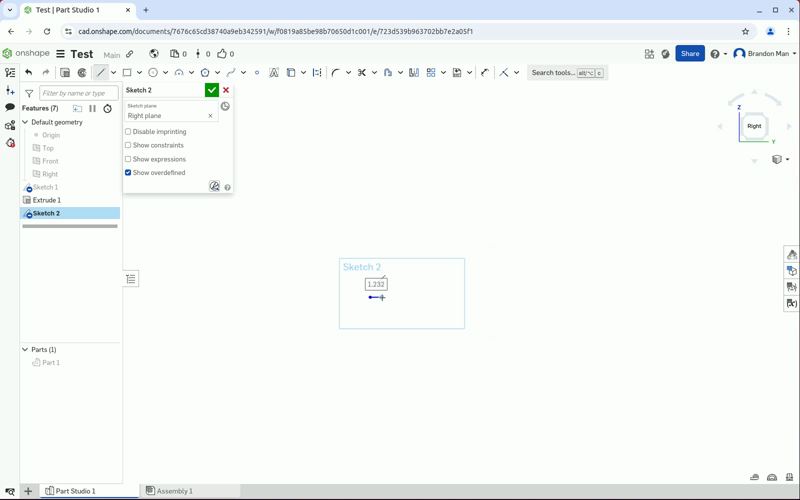
scroll(-6)
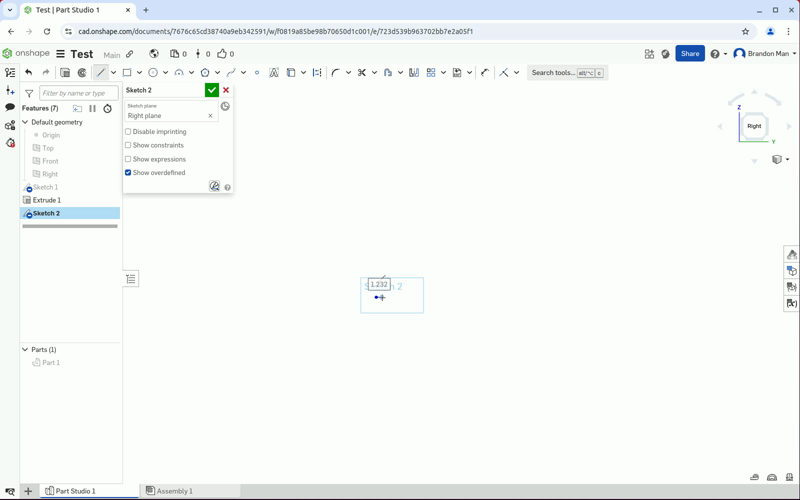
key_up(shift)
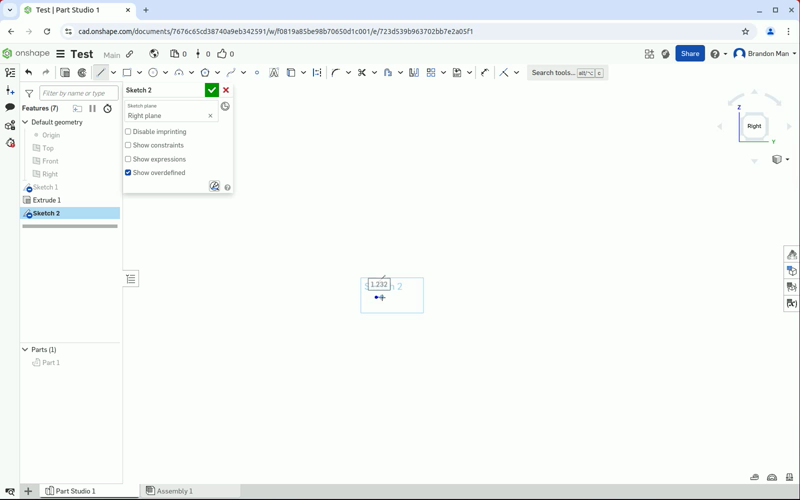
key_down(shift)
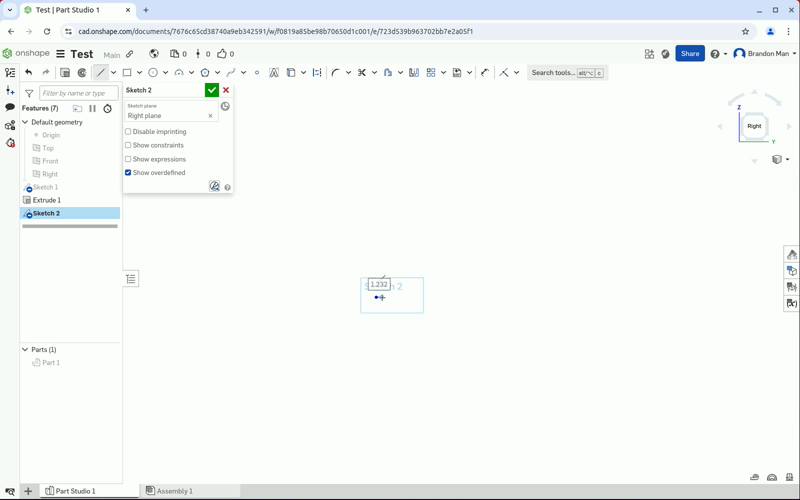
mouse_move(412, 297)
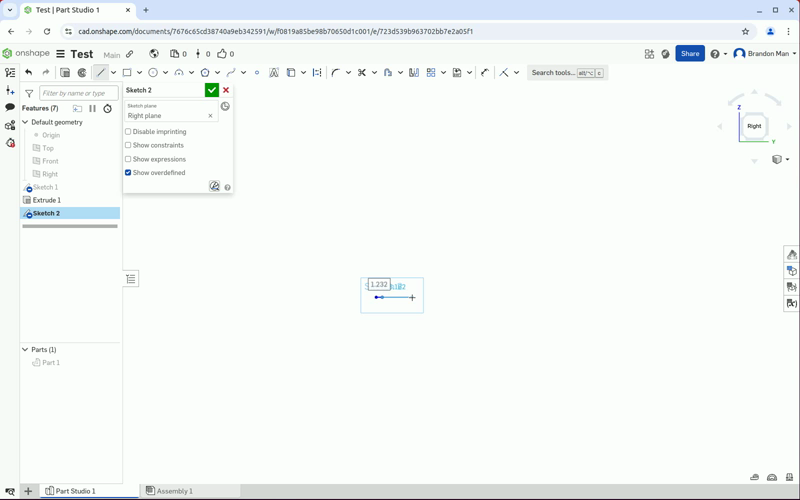
mouse_move(416, 297)
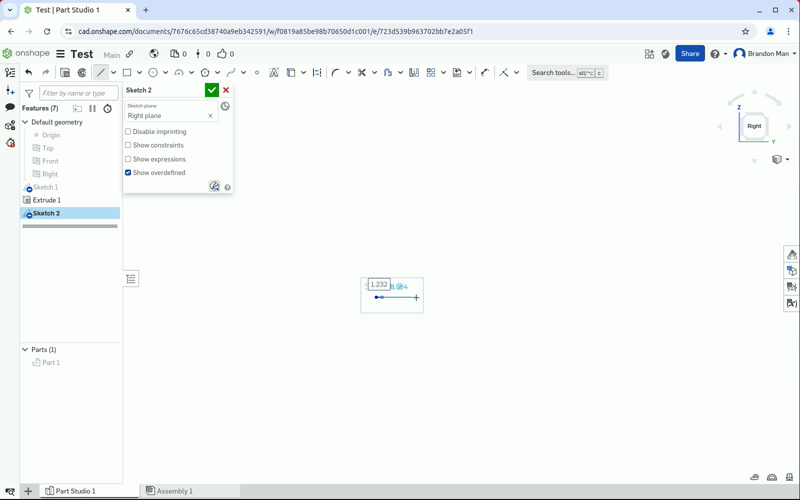
click(416, 297)
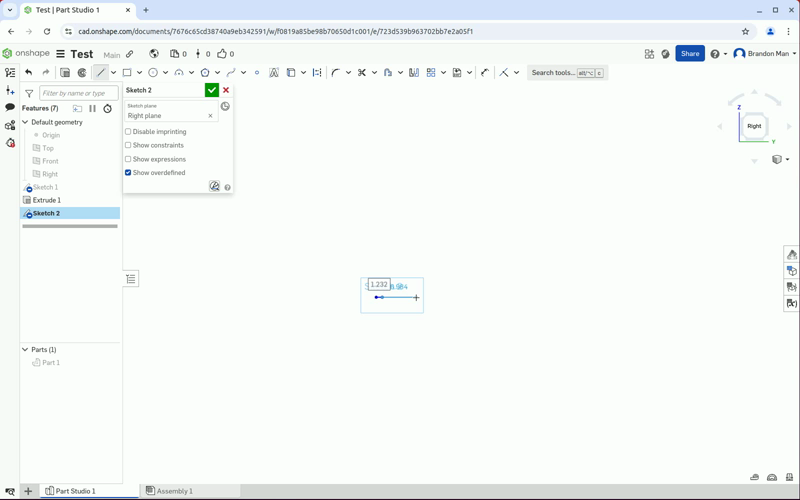
key_up(shift)
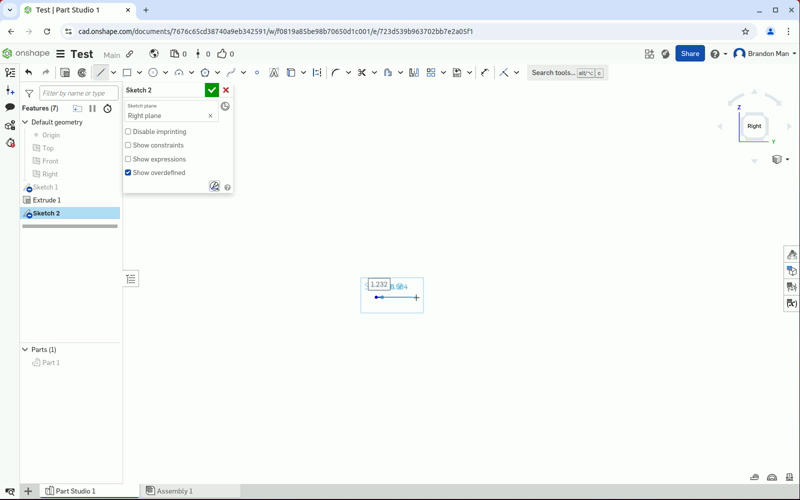
key_down(shift)
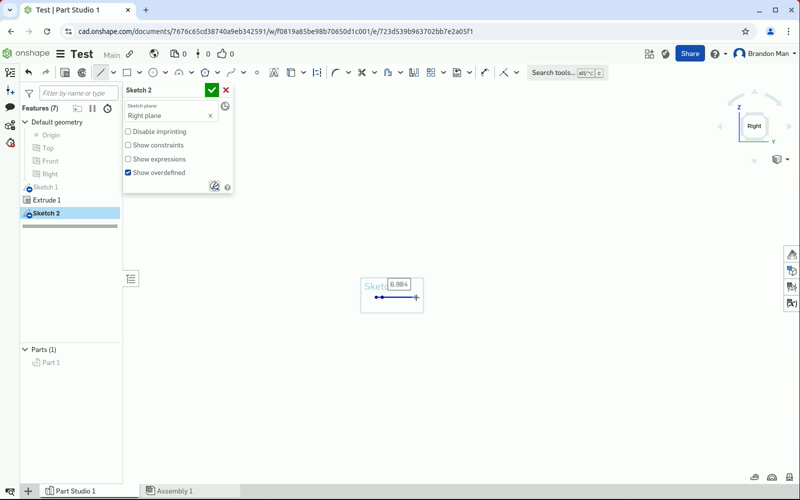
mouse_move(446, 297)
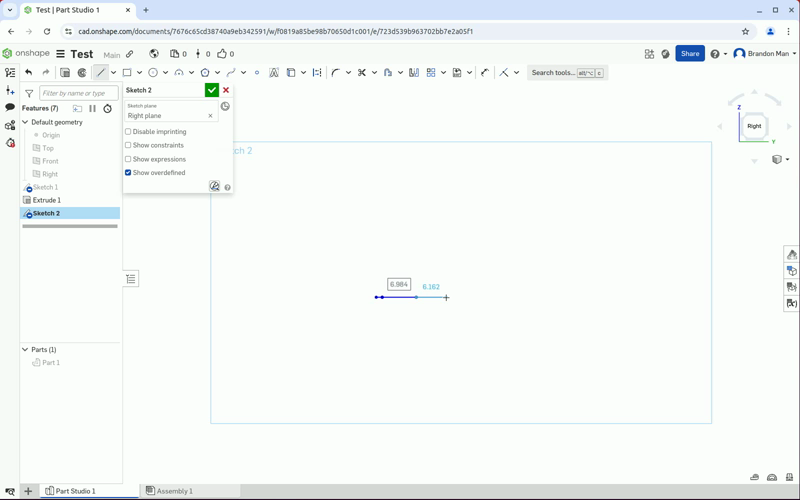
mouse_move(447, 297)
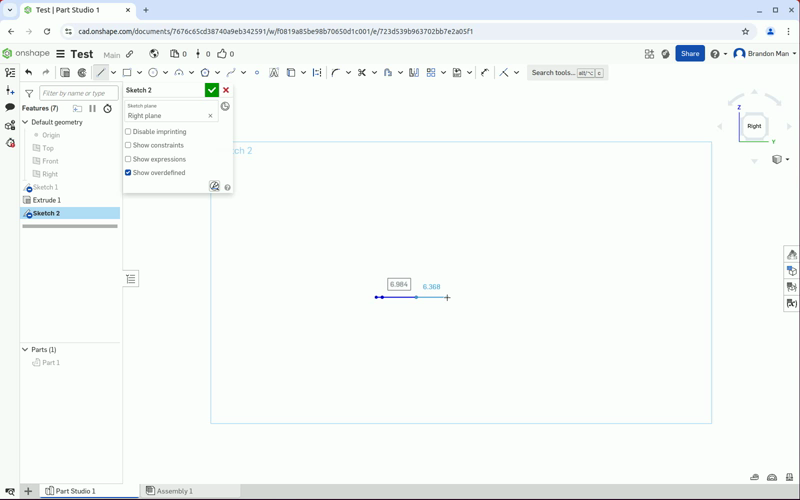
click(447, 297)
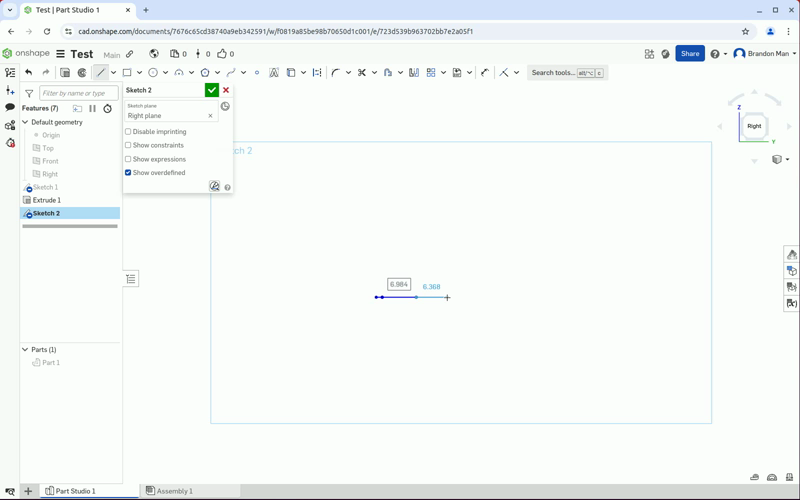
key_up(shift)
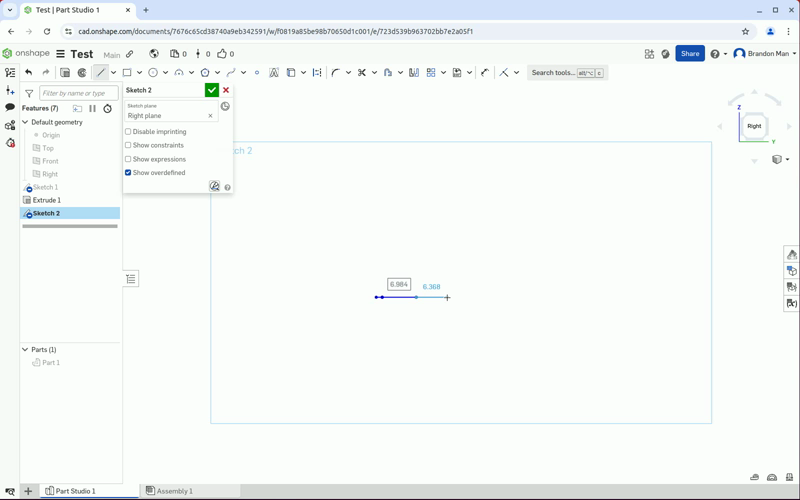
key_down(shift)
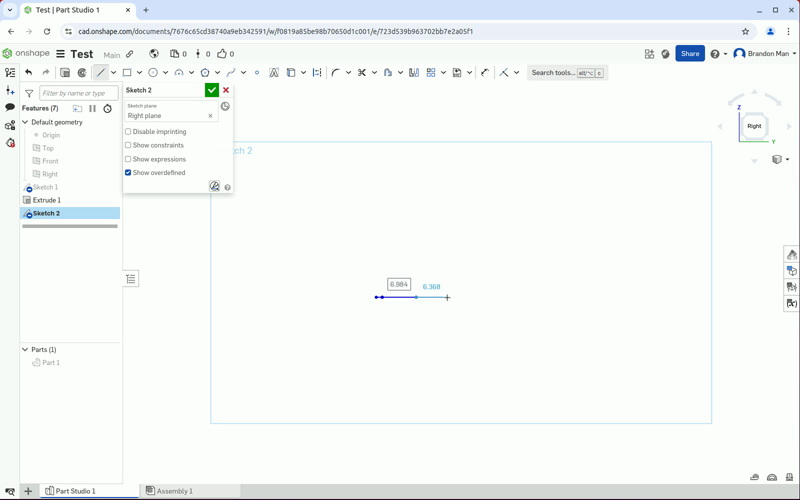
mouse_move(477, 297)
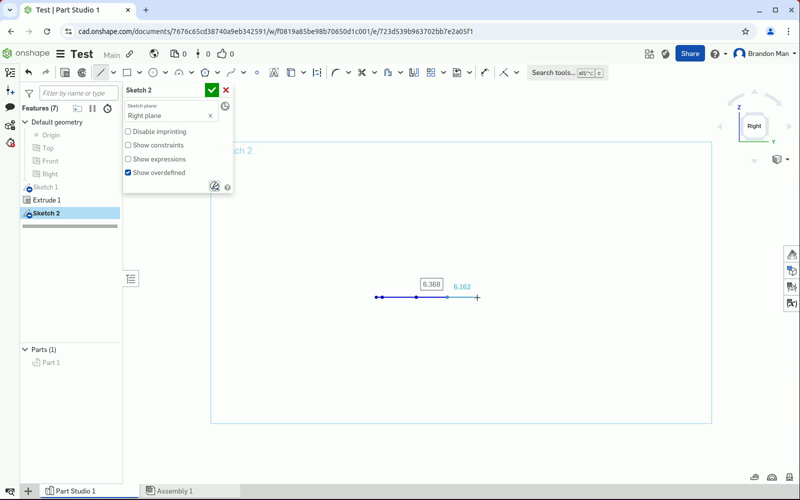
mouse_move(447, 282)
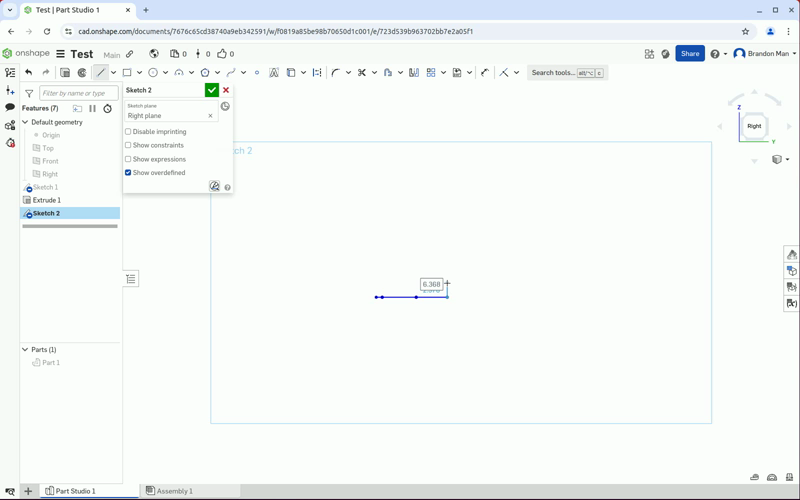
click(447, 282)
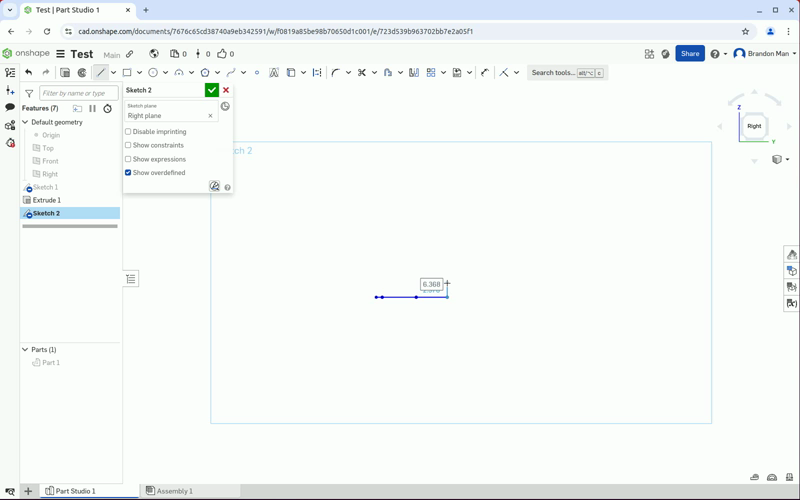
key_up(shift)
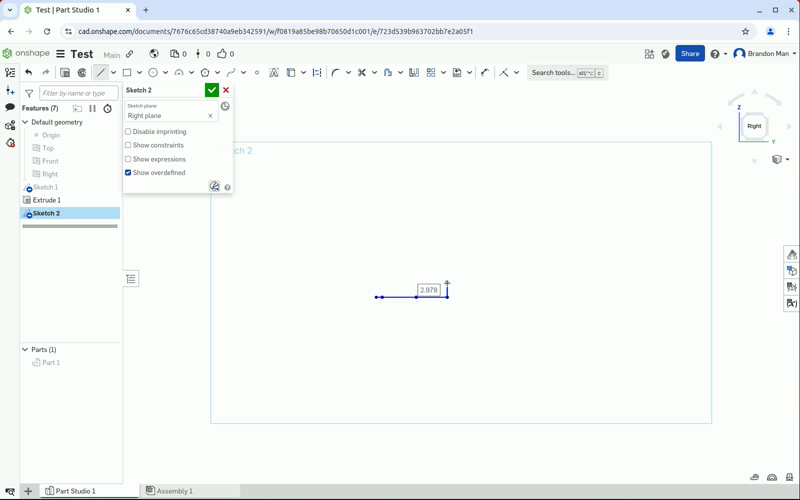
key_down(shift)
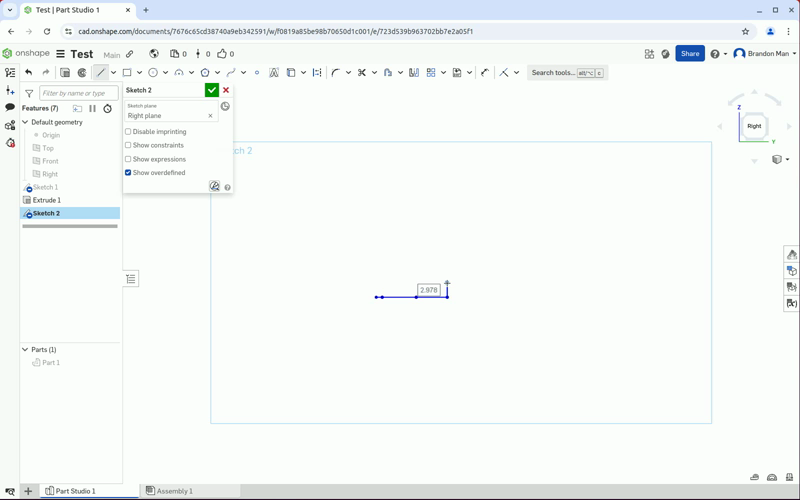
mouse_move(376, 282)
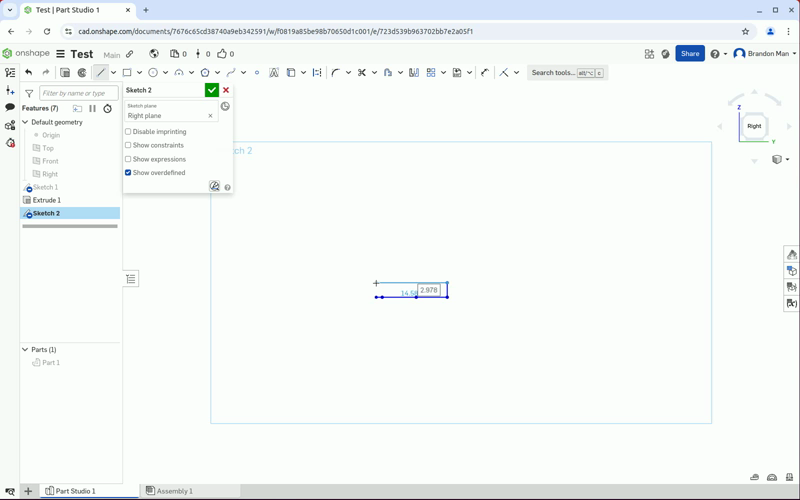
click(376, 282)
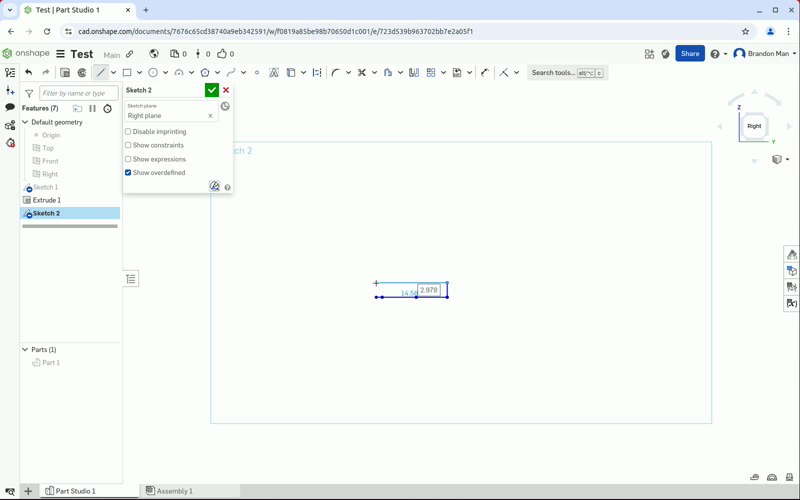
key_up(shift)
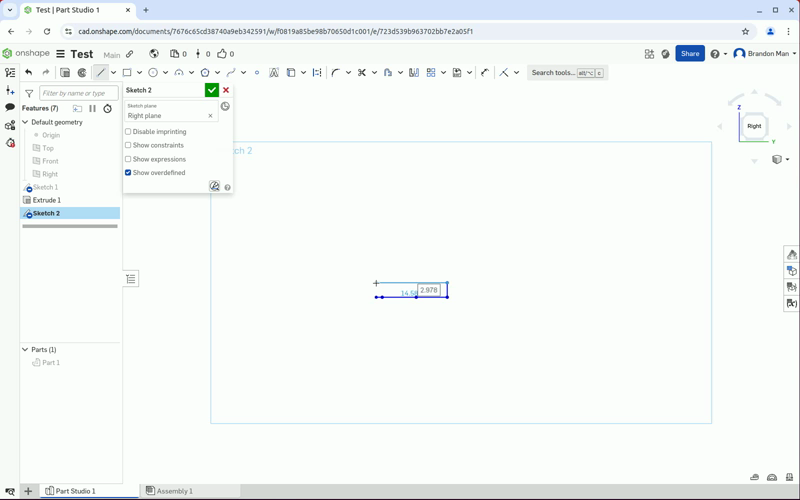
mouse_move(406, 282)
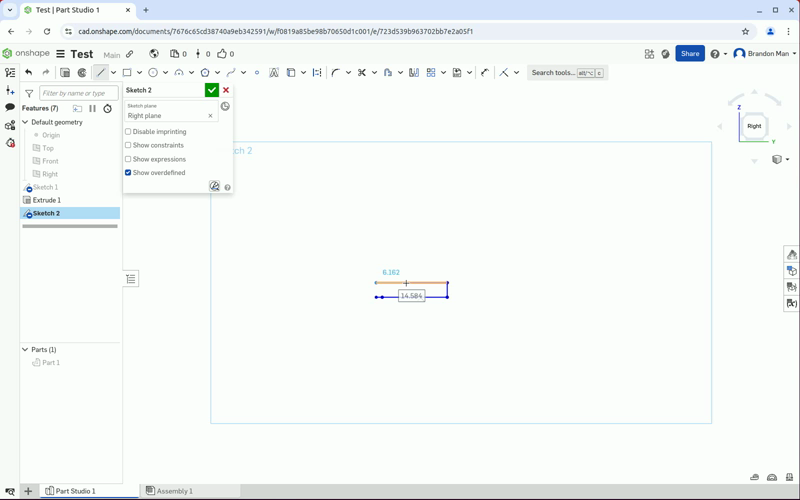
key_down(shift)
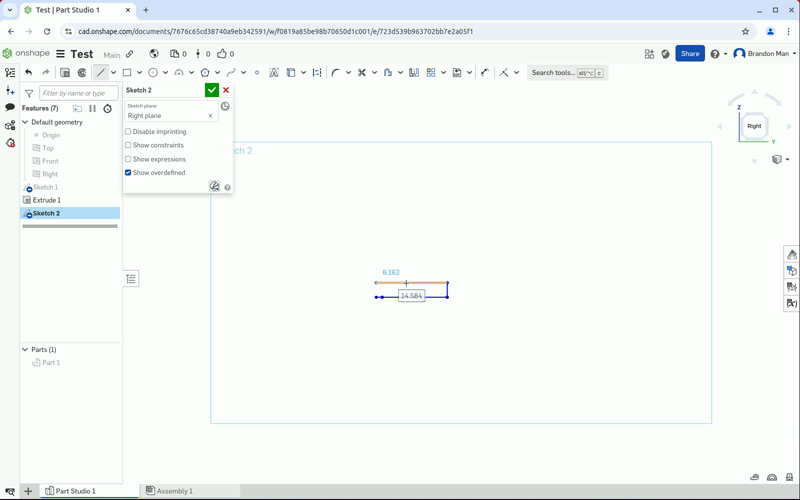
mouse_move(376, 297)
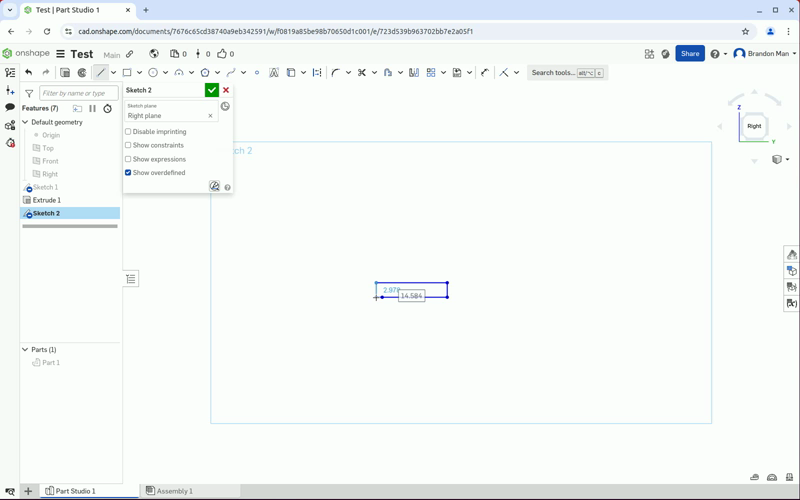
key_up(shift)
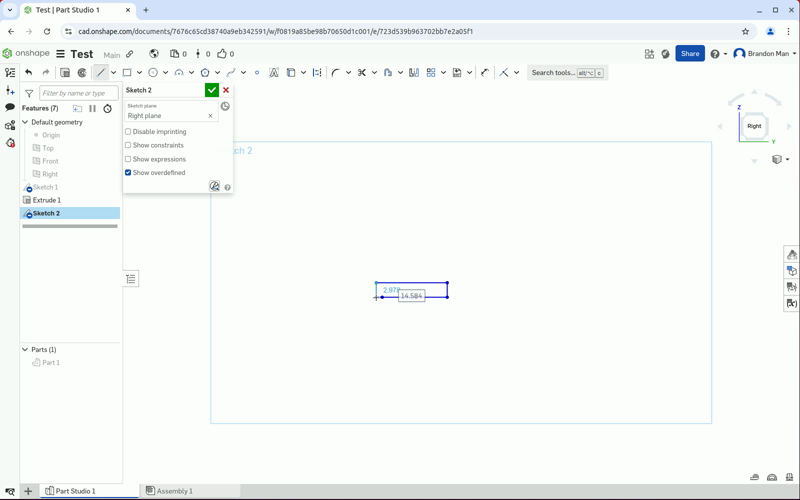
click(376, 297)
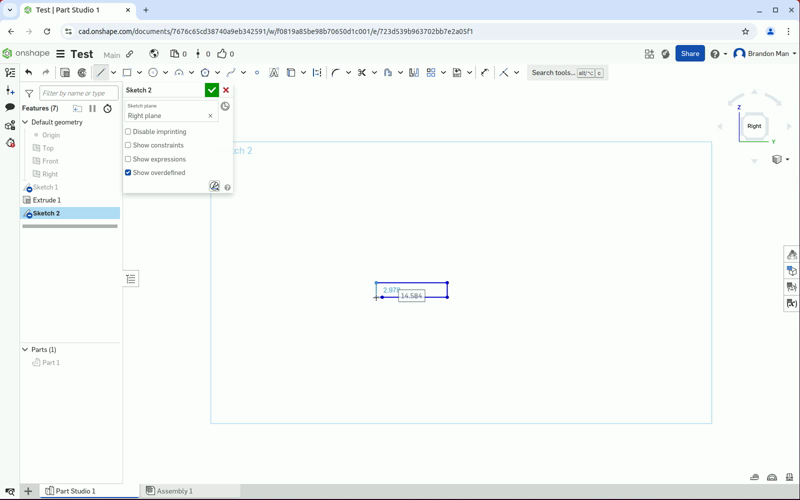
key(esc)
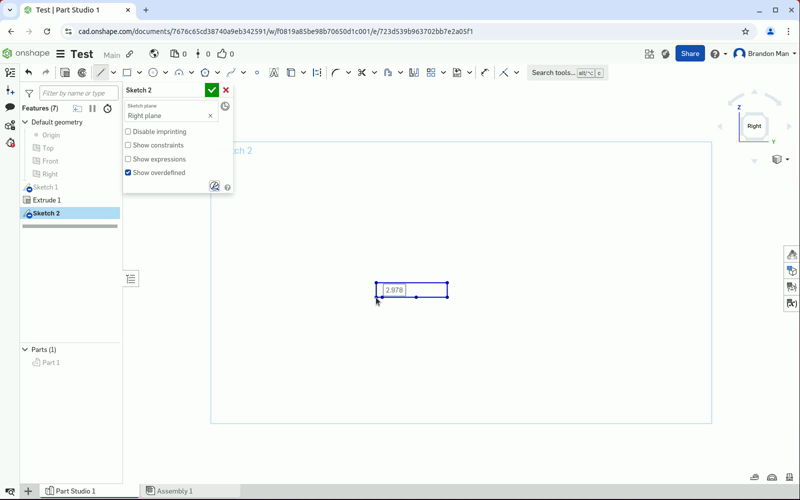
mouse_move(415, 285)
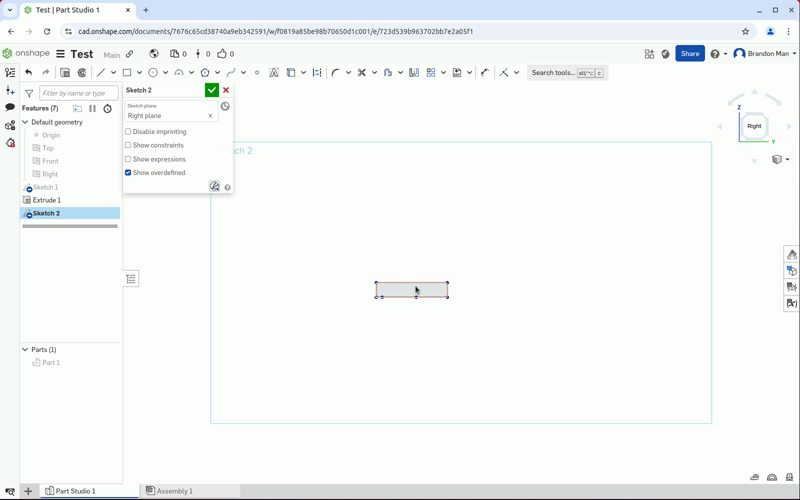
scroll(6)
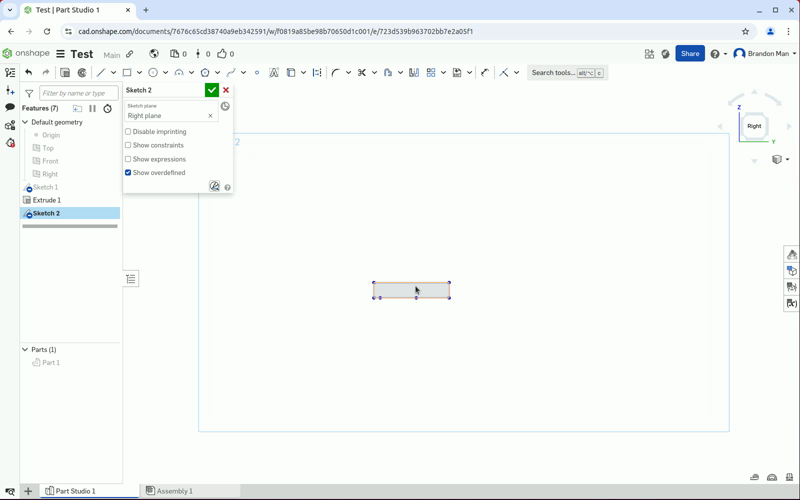
scroll(6)
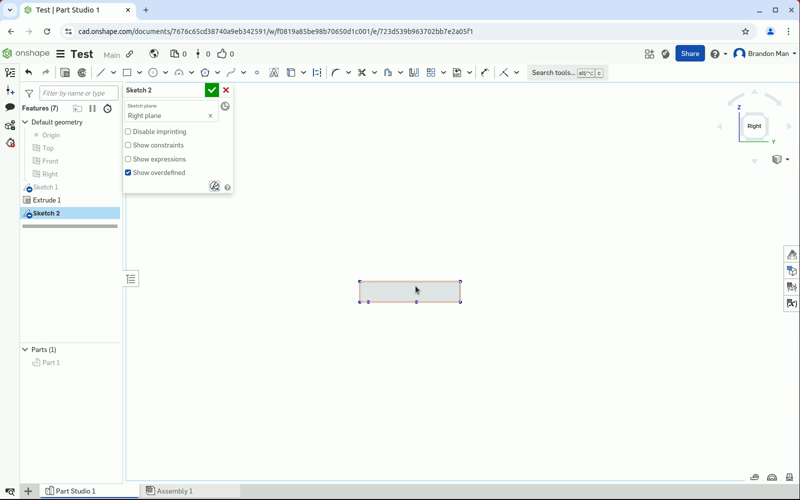
scroll(6)
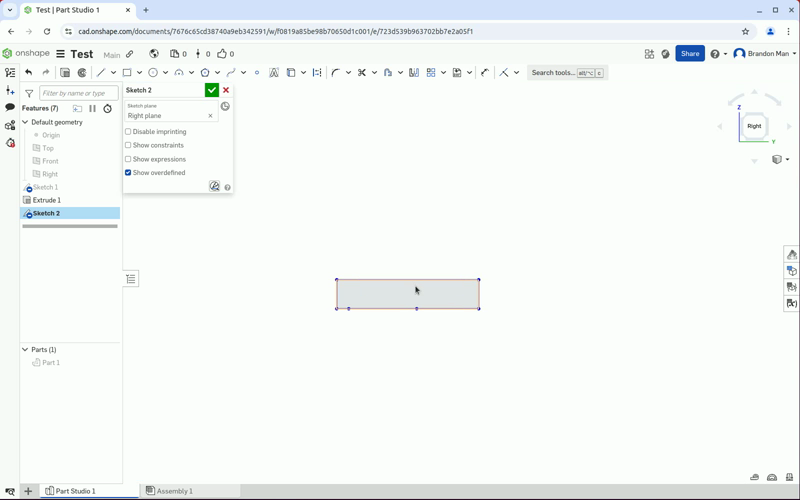
scroll(6)
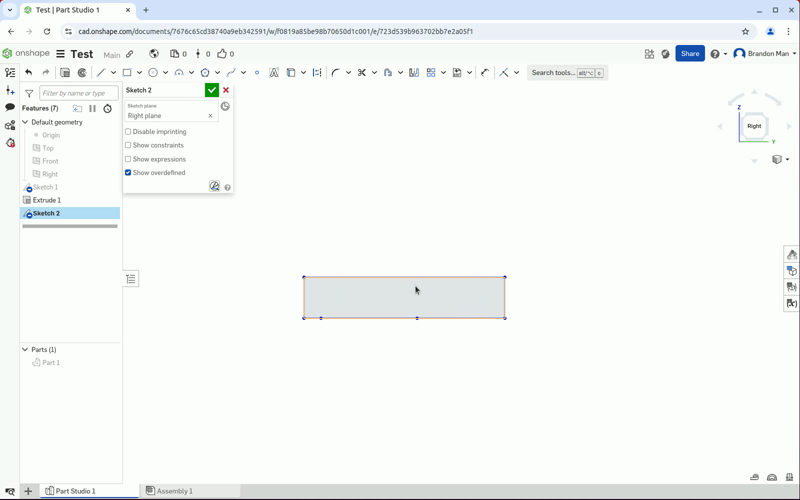
scroll(6)
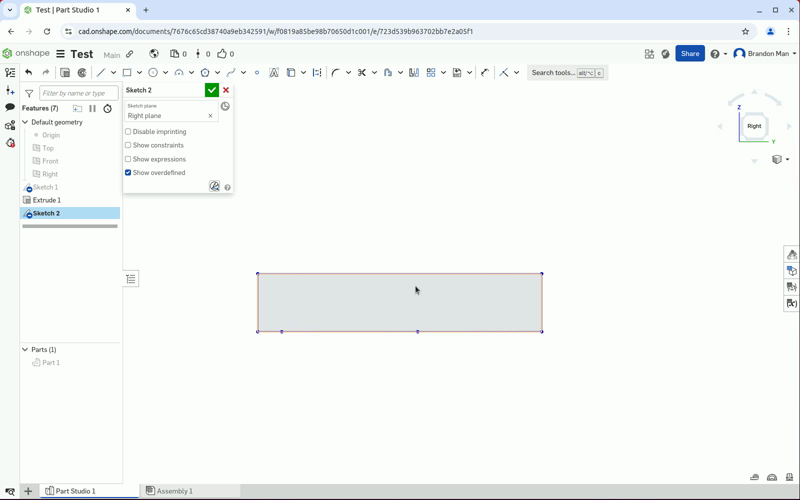
scroll(6)
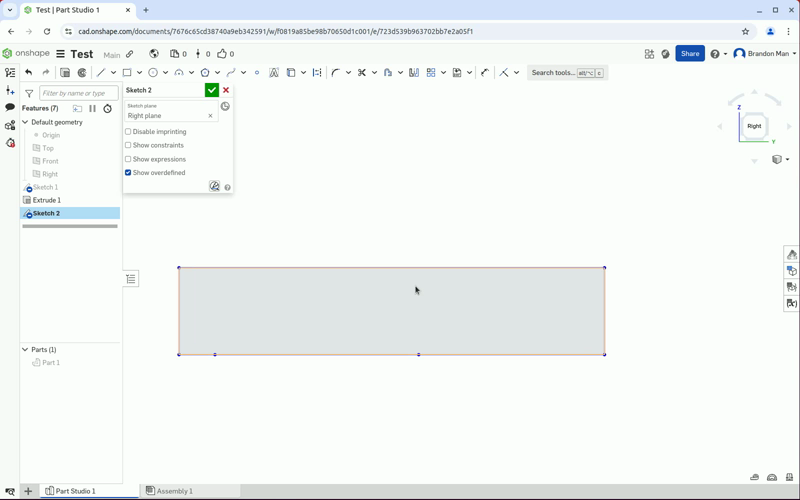
scroll(6)
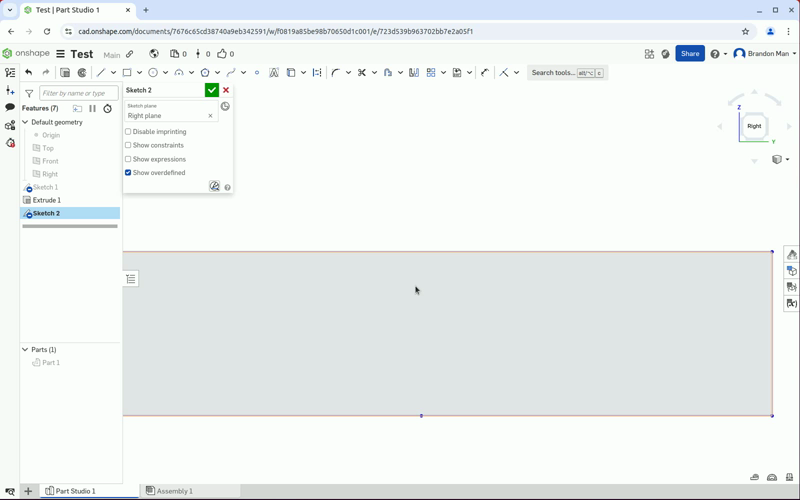
click(415, 285)
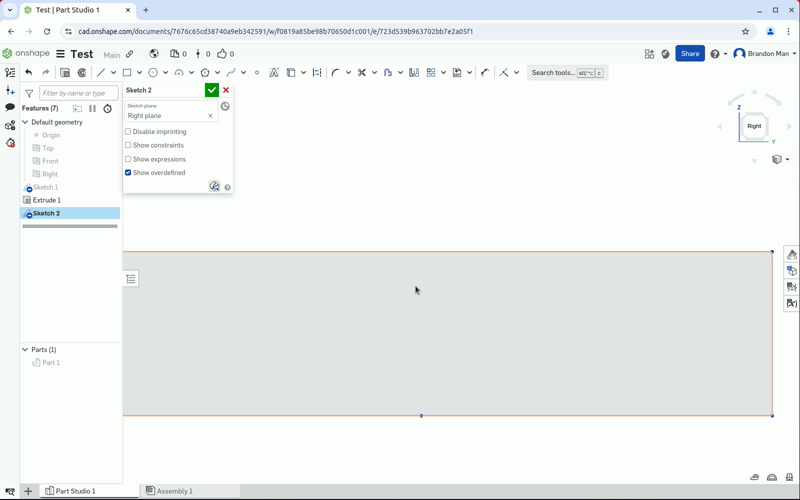
scroll(-6)
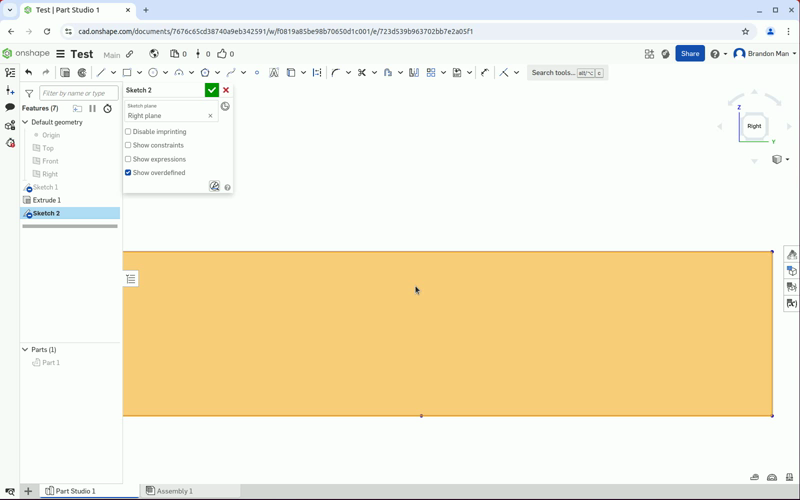
scroll(-6)
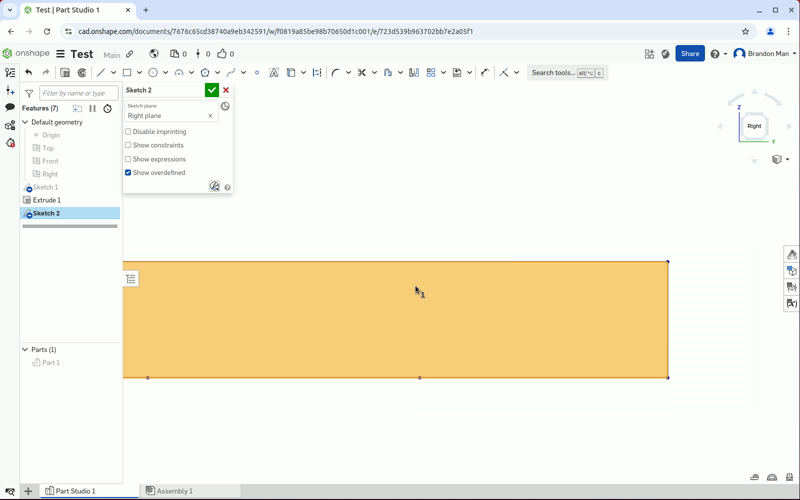
scroll(-6)
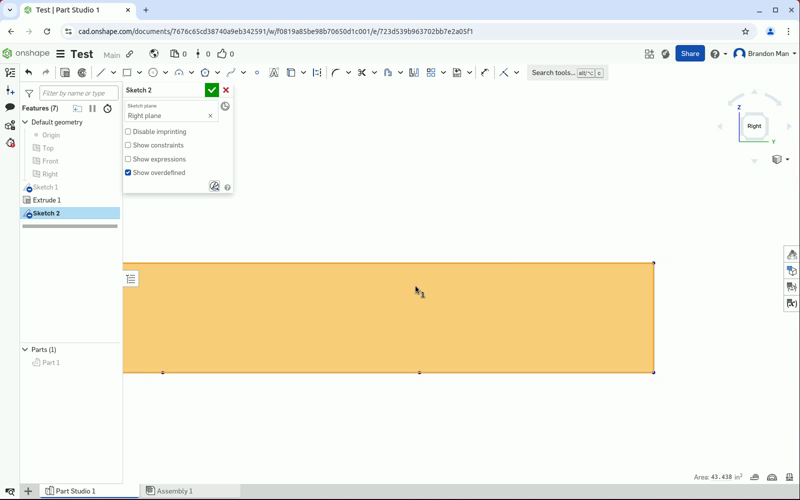
scroll(-6)
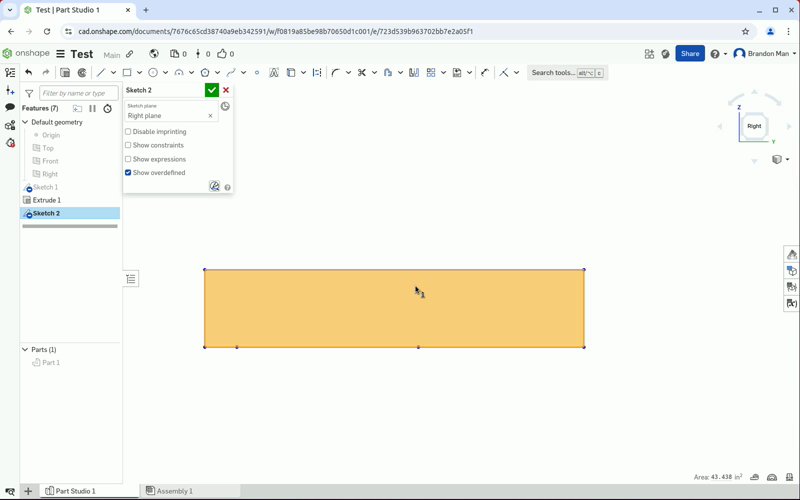
scroll(-6)
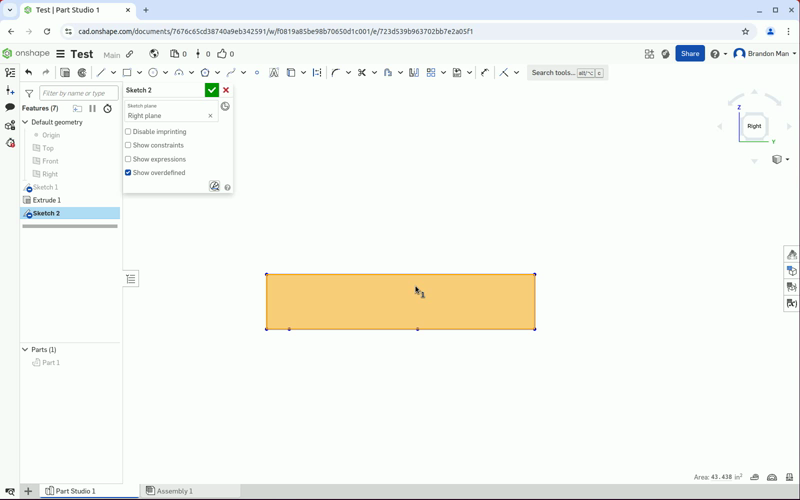
scroll(-6)
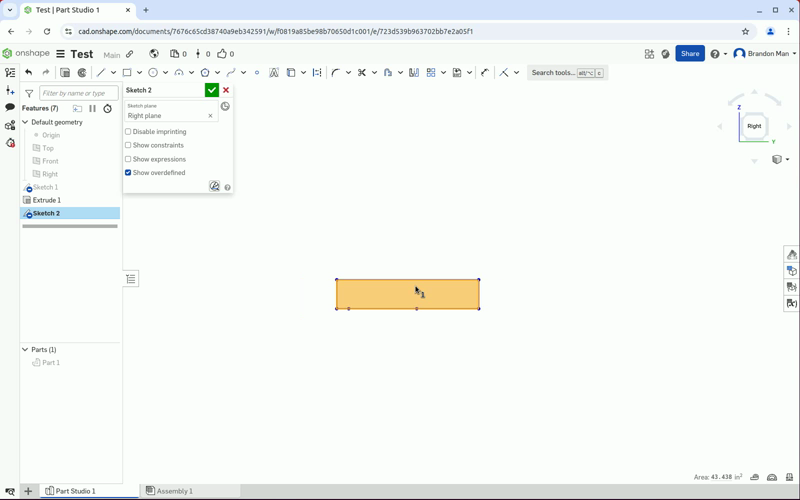
scroll(-6)
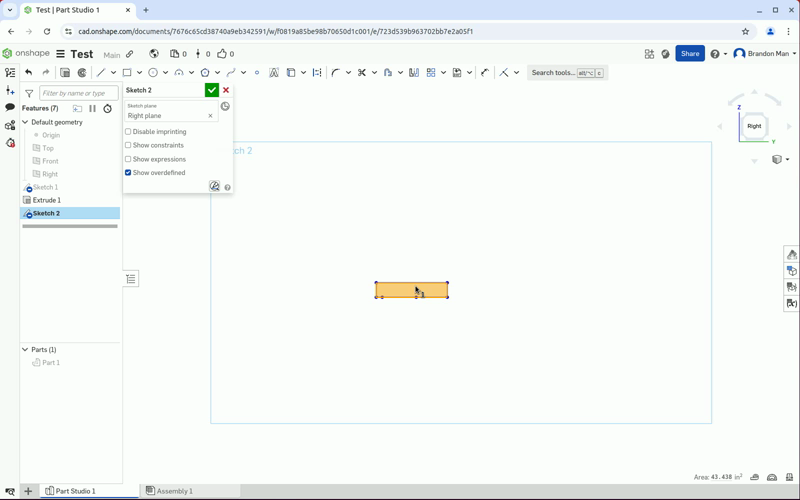
mouse_move(73, 352)
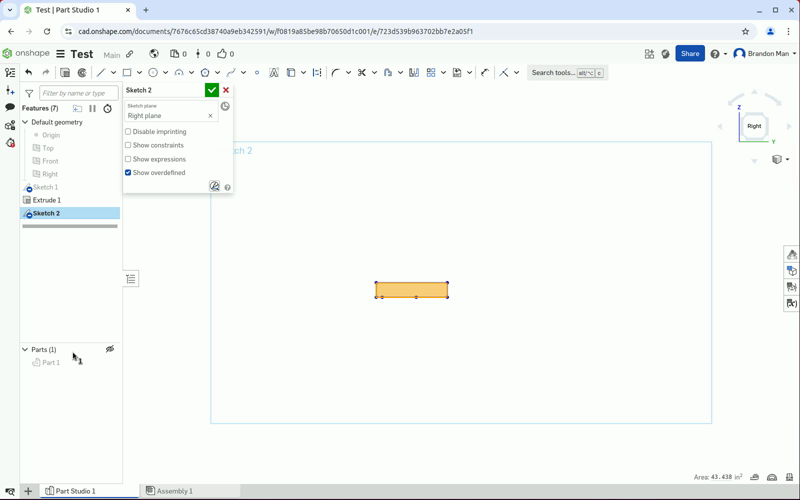
key(shift+y)
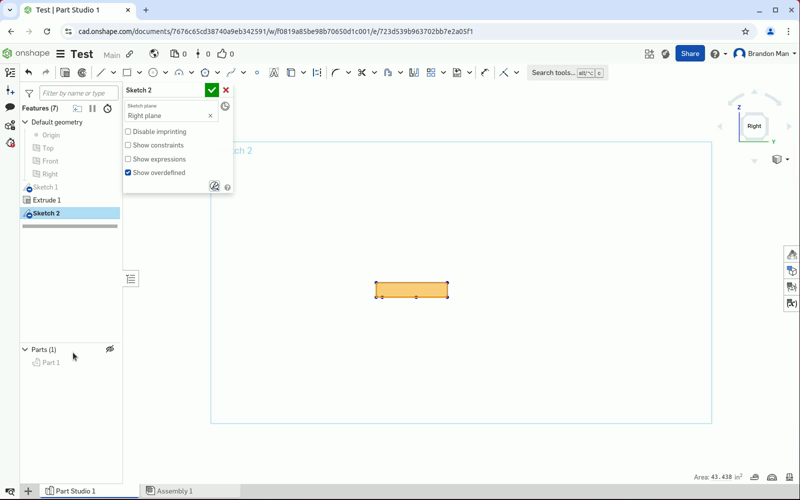
key(shift+e)
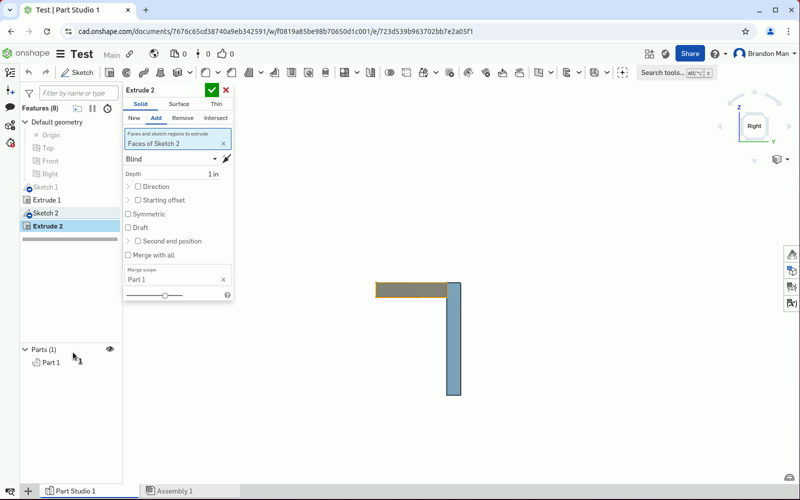
mouse_move(143, 106)
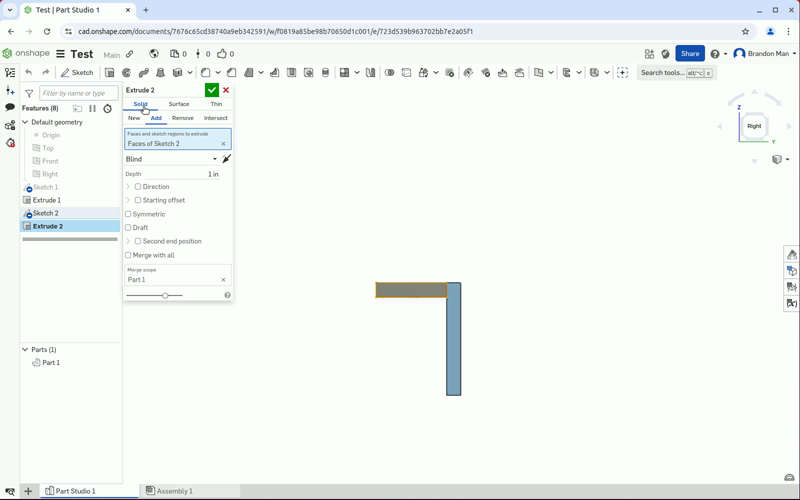
click(143, 106)
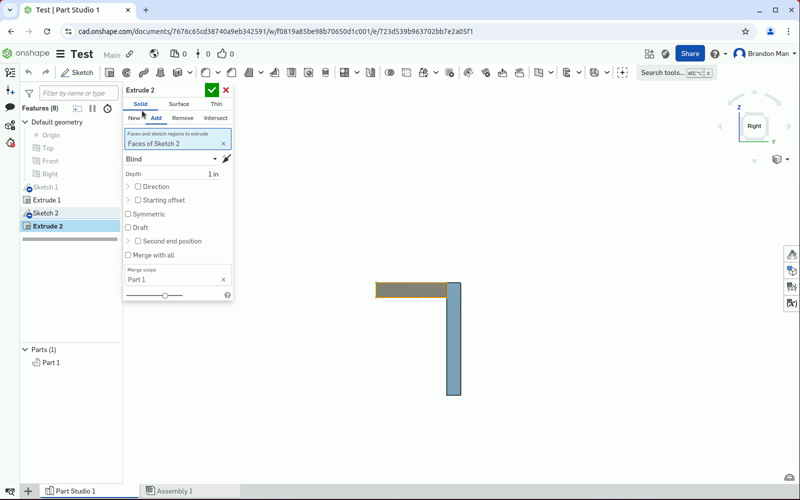
mouse_move(137, 120)
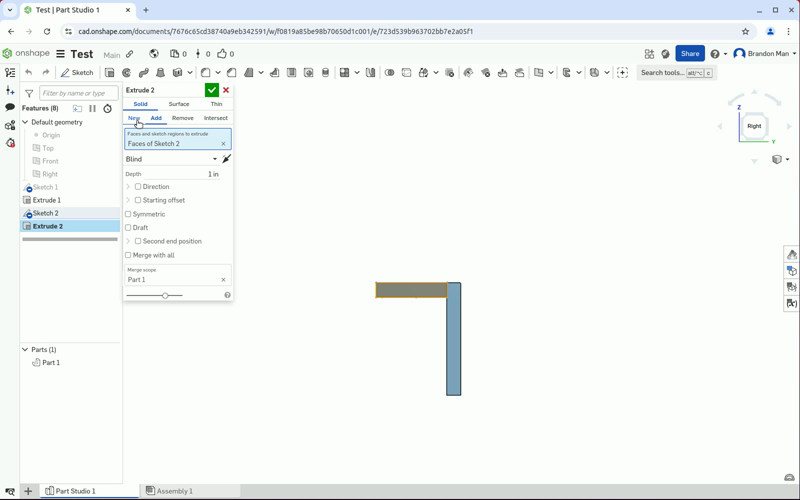
click(137, 120)
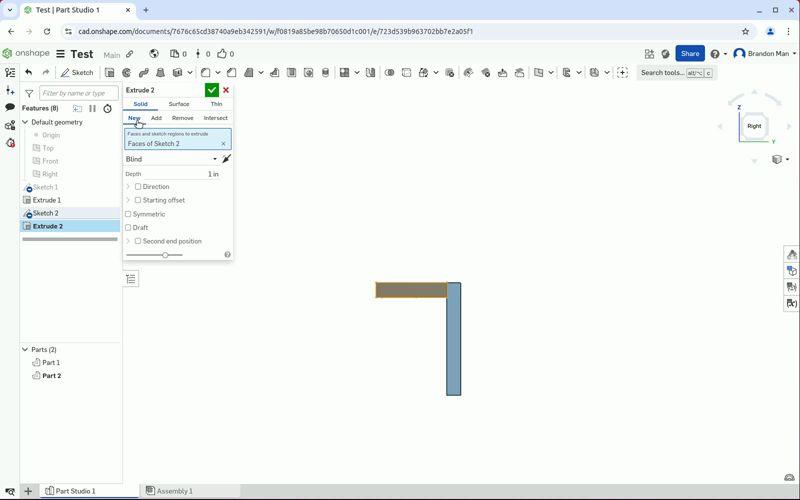
key(tab, 4)
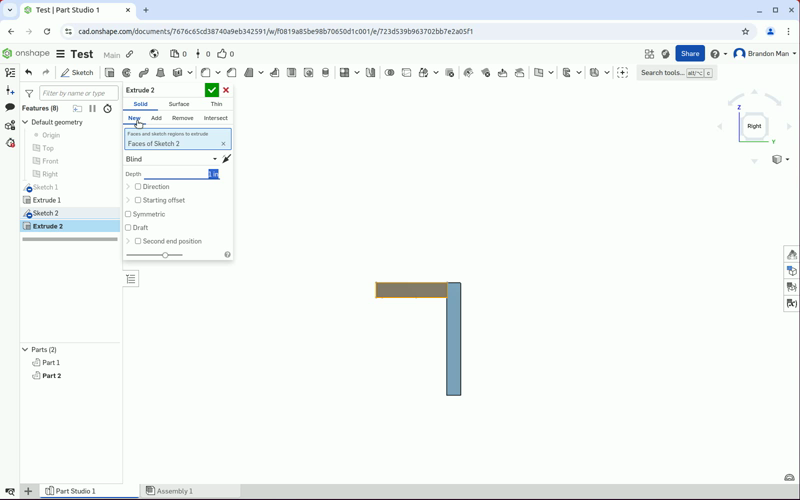
text(6.74)
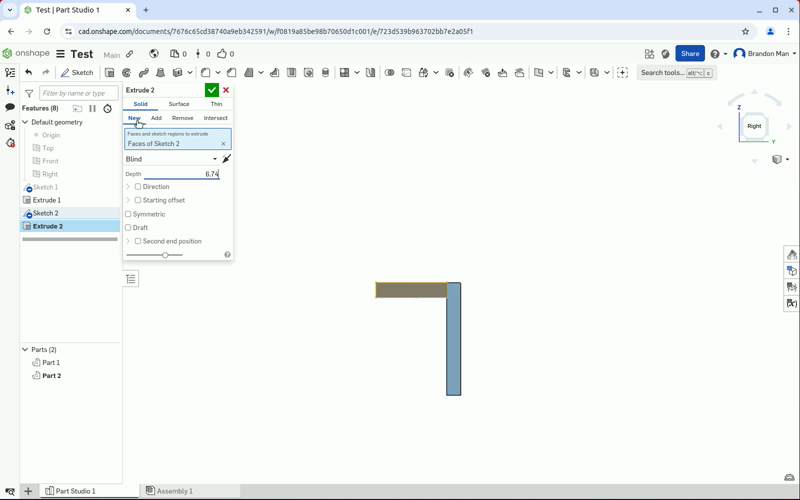
key(tab, 3)
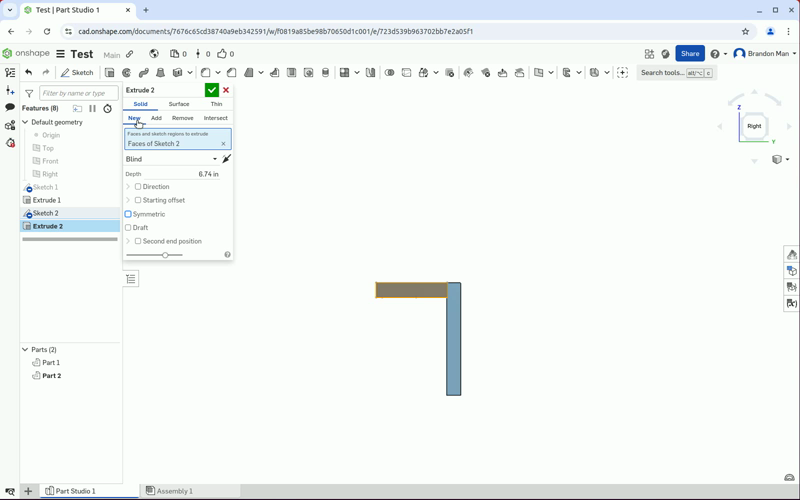
key(space)
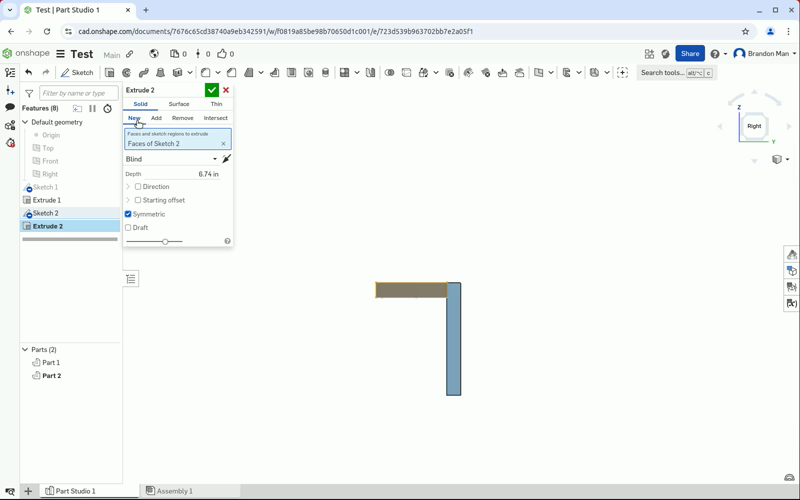
key(enter)
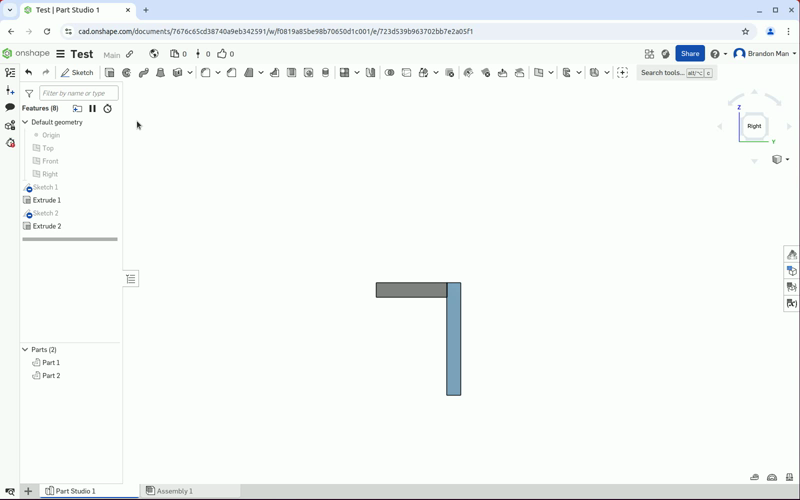
key(shift+h)
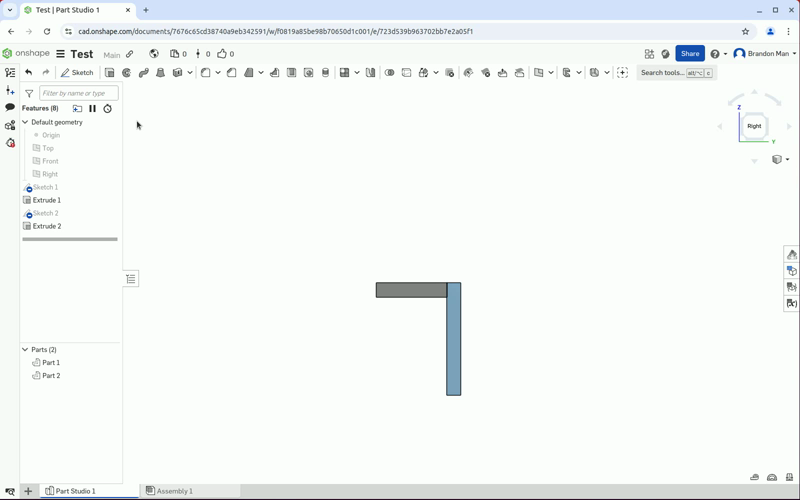
key(shift+h)
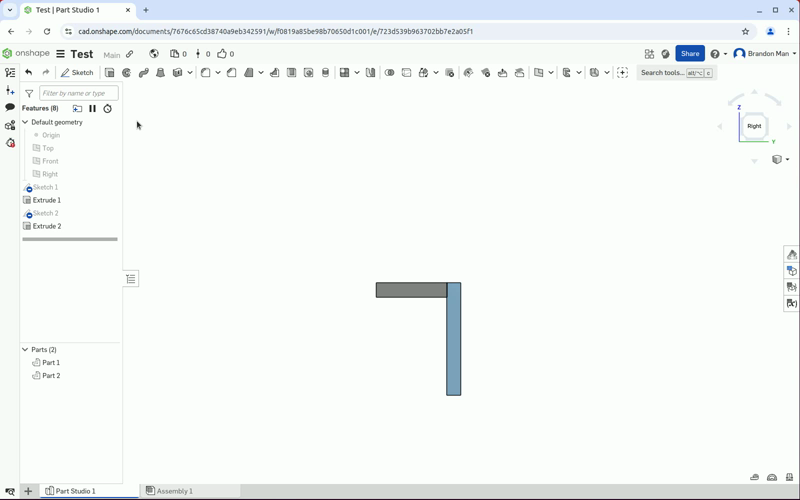
mouse_move(73, 189)
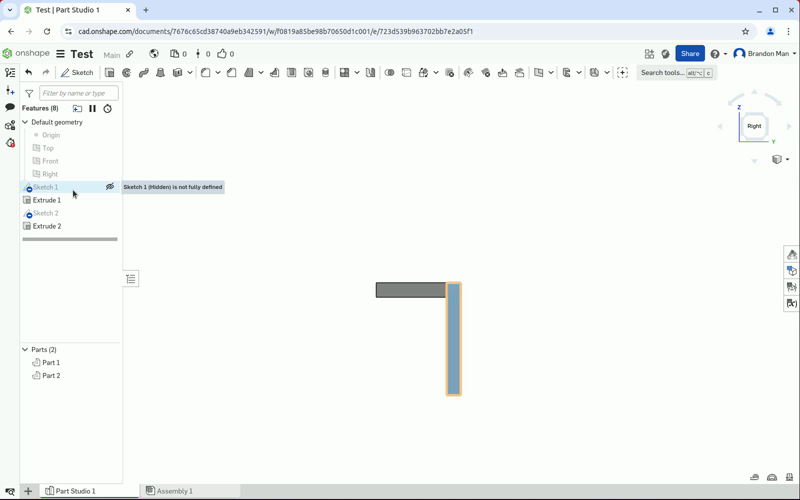
click(73, 189)
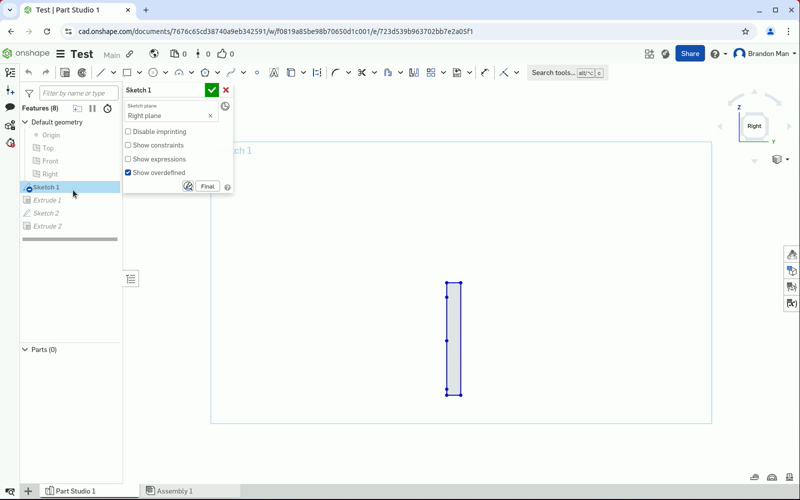
mouse_move(229, 92)
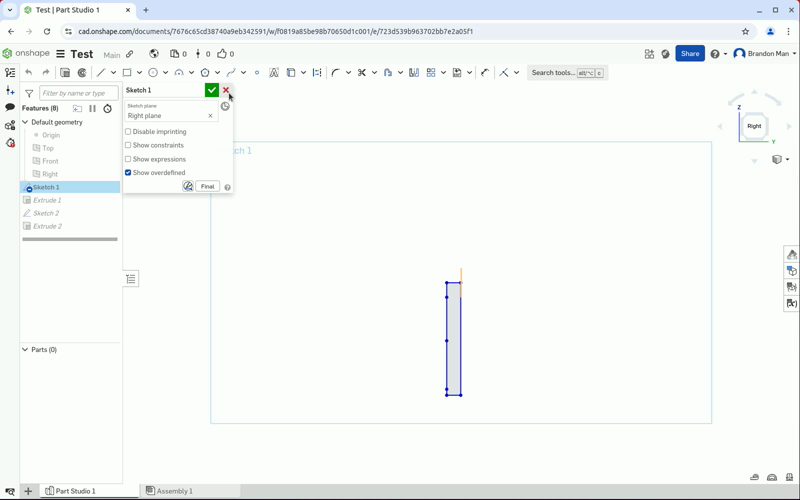
click(229, 92)
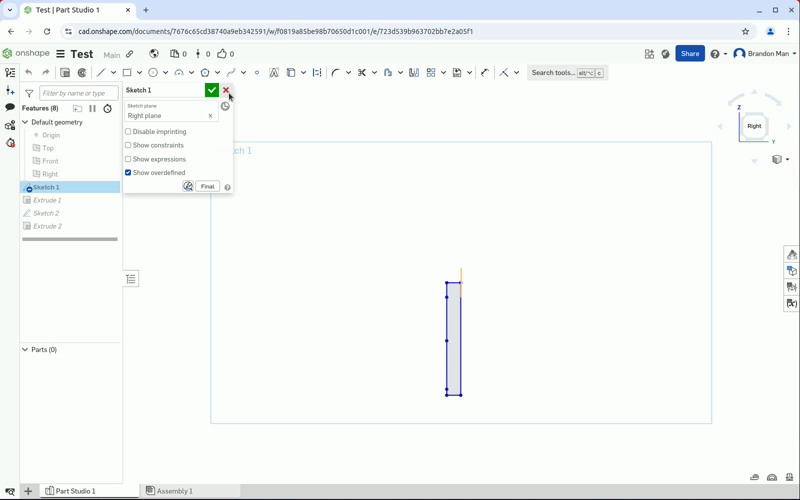
key(shift+s)
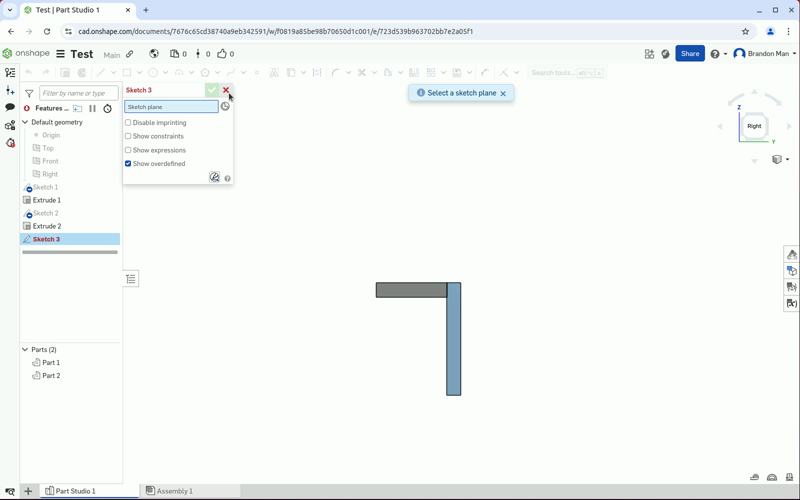
mouse_move(73, 176)
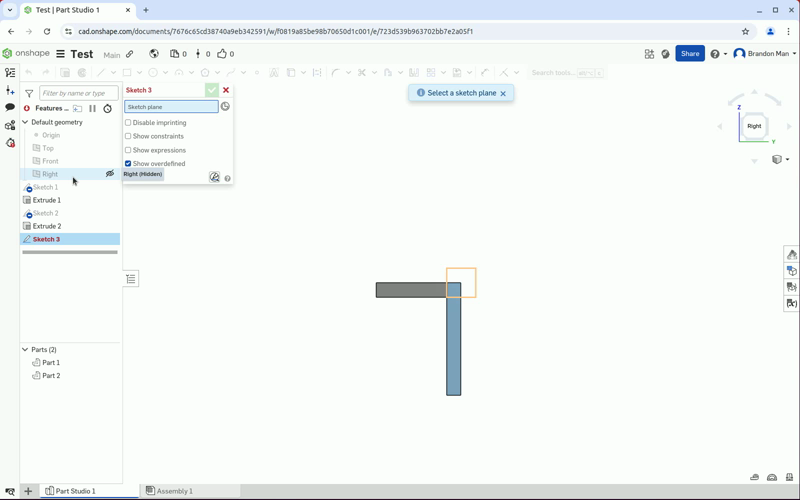
click(73, 176)
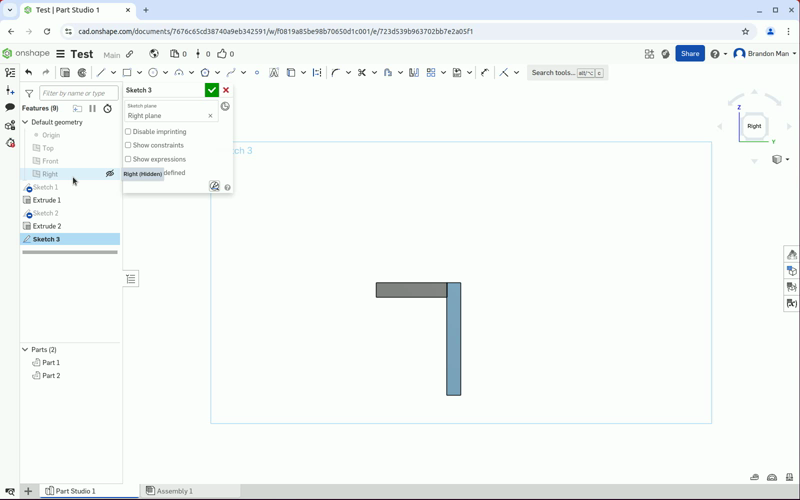
mouse_move(73, 352)
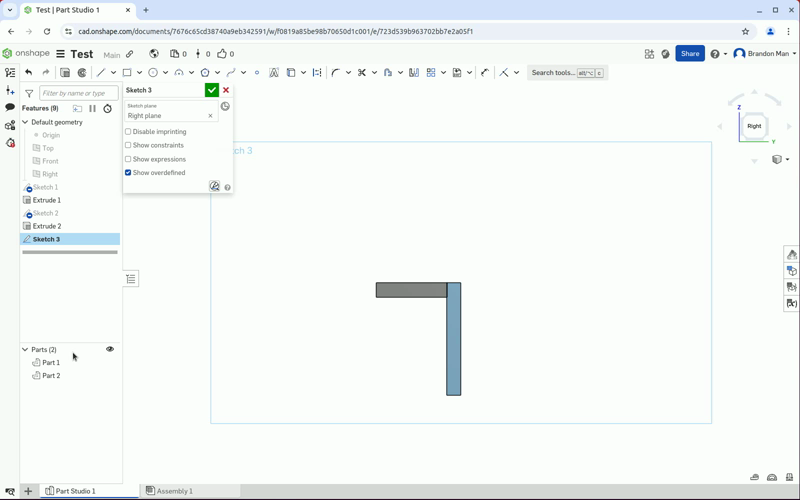
key(y)
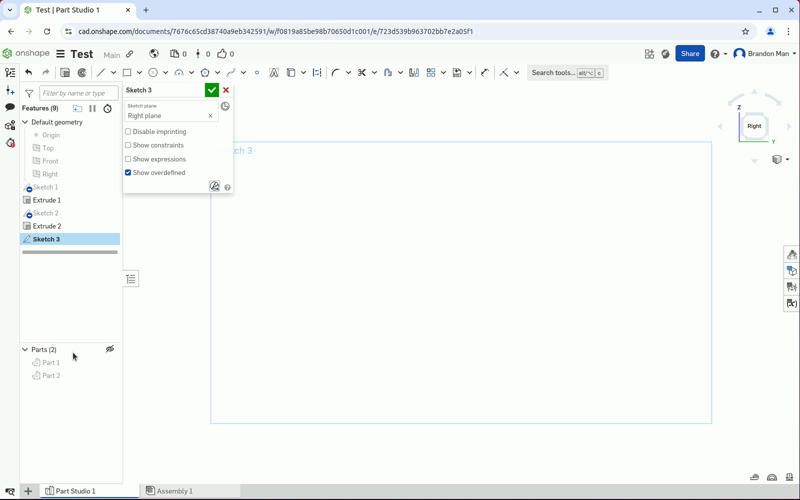
key(l)
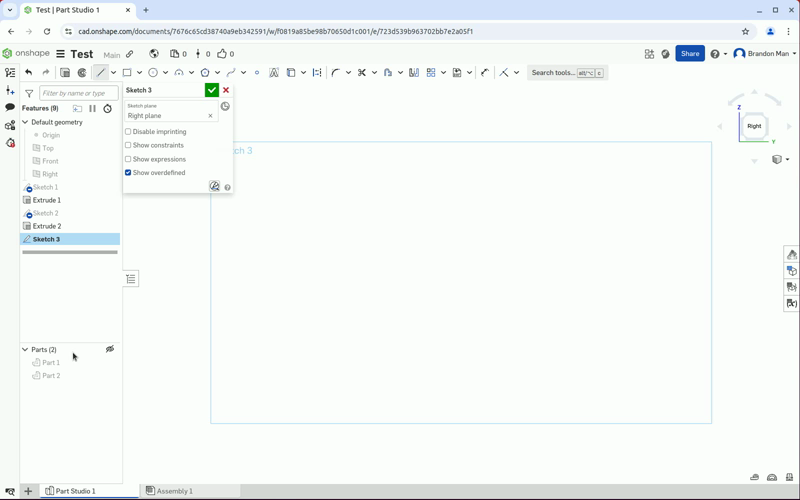
key_down(shift)
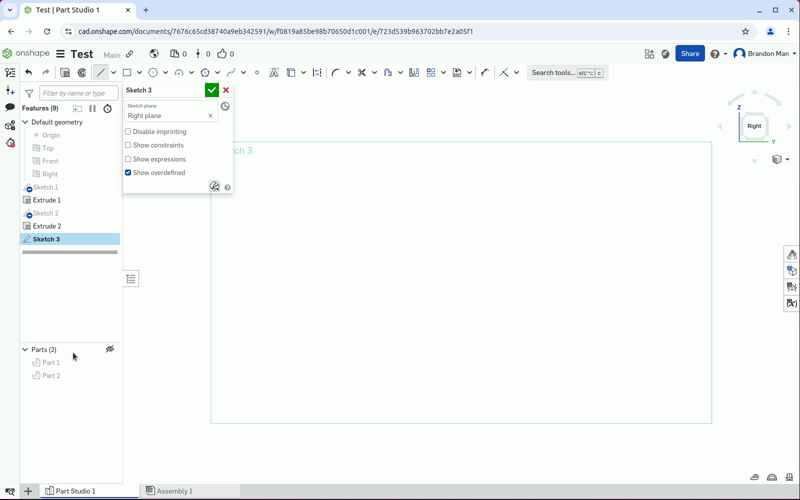
mouse_move(382, 297)
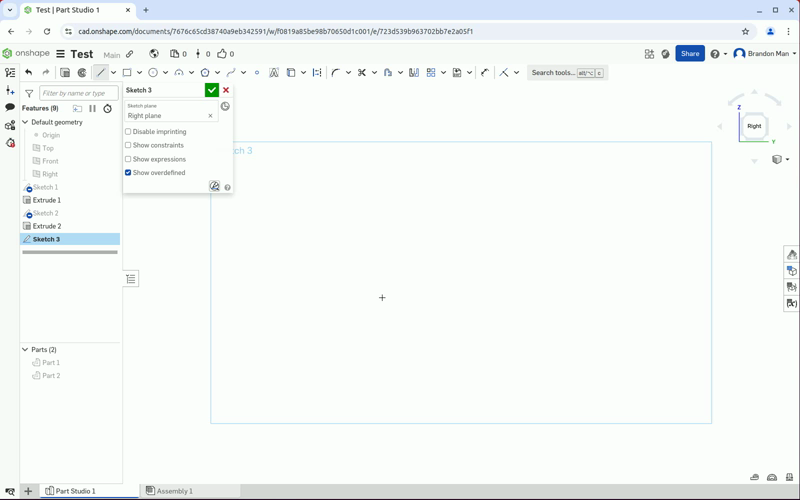
click(382, 297)
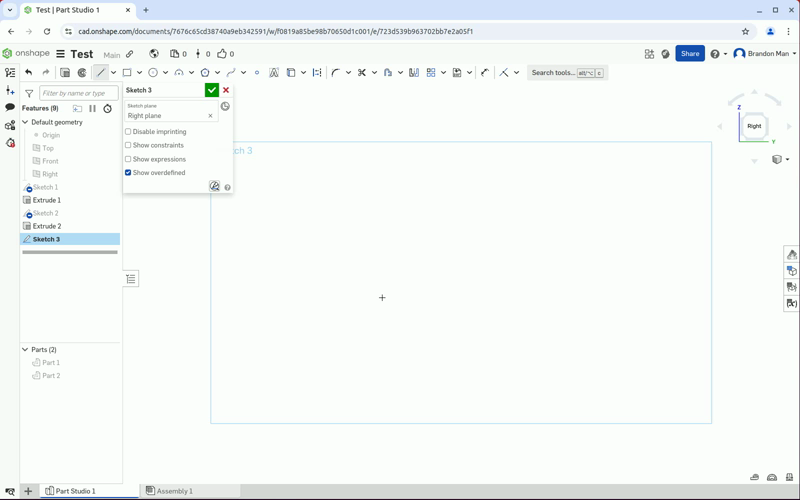
key_up(shift)
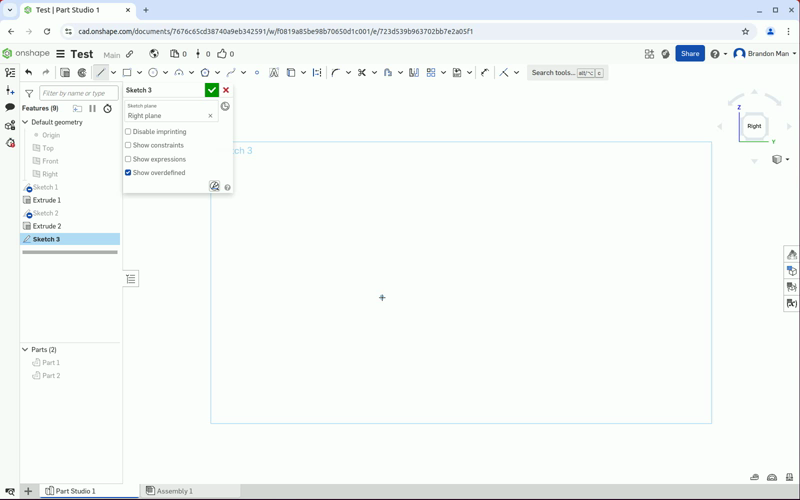
key_down(shift)
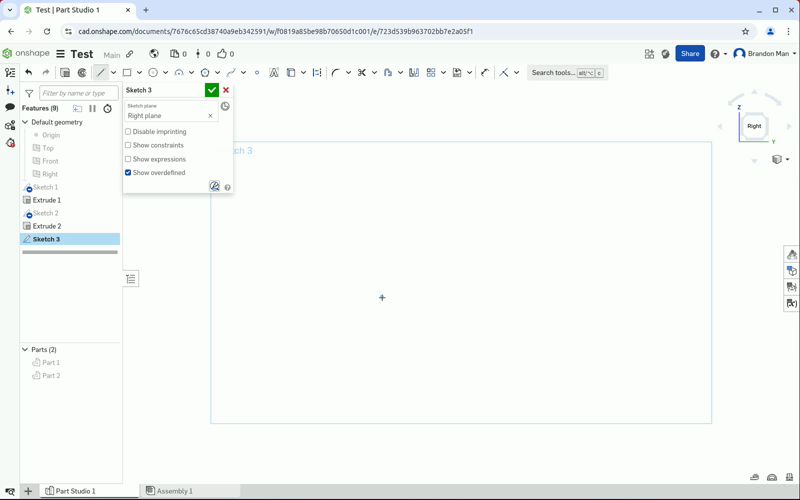
mouse_move(447, 389)
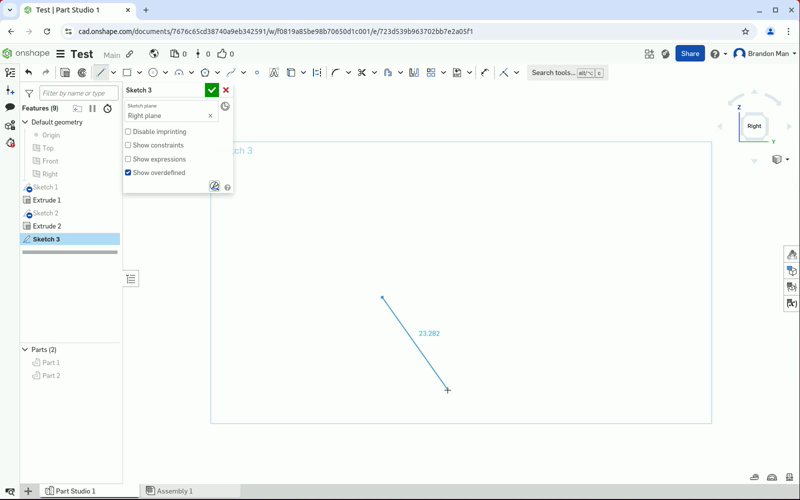
click(447, 389)
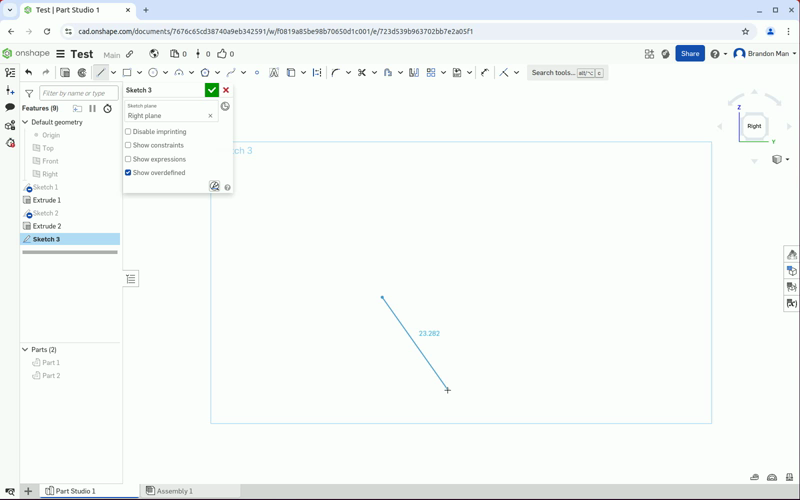
key_up(shift)
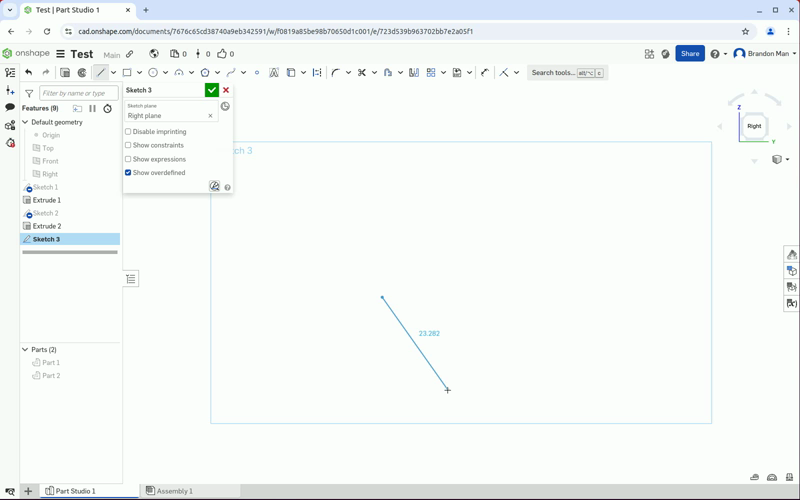
key_down(shift)
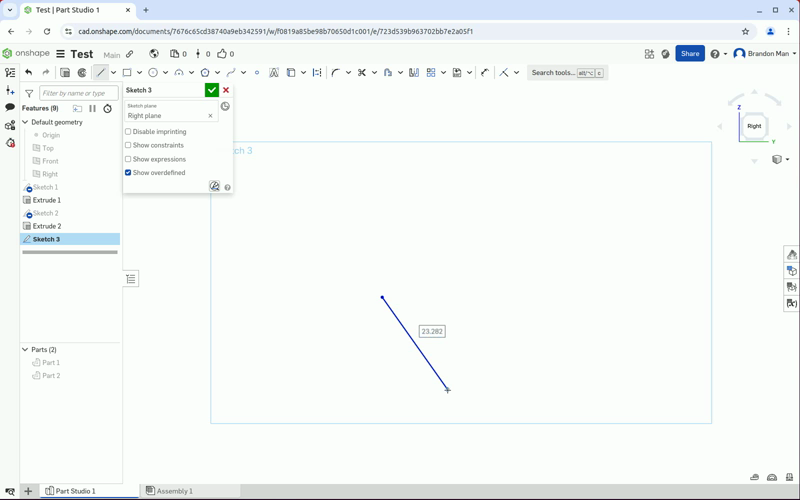
mouse_move(477, 389)
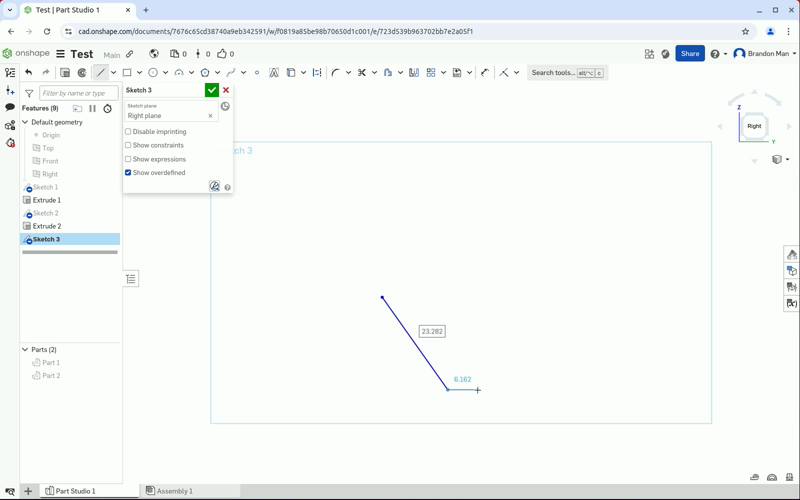
mouse_move(447, 342)
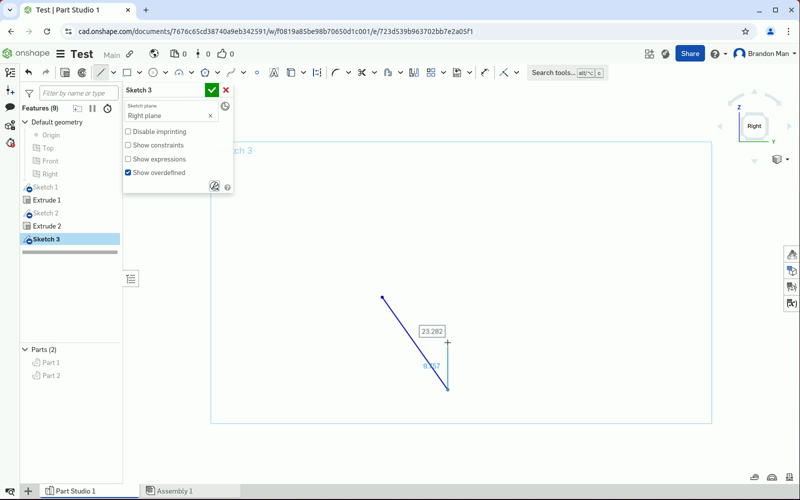
click(447, 342)
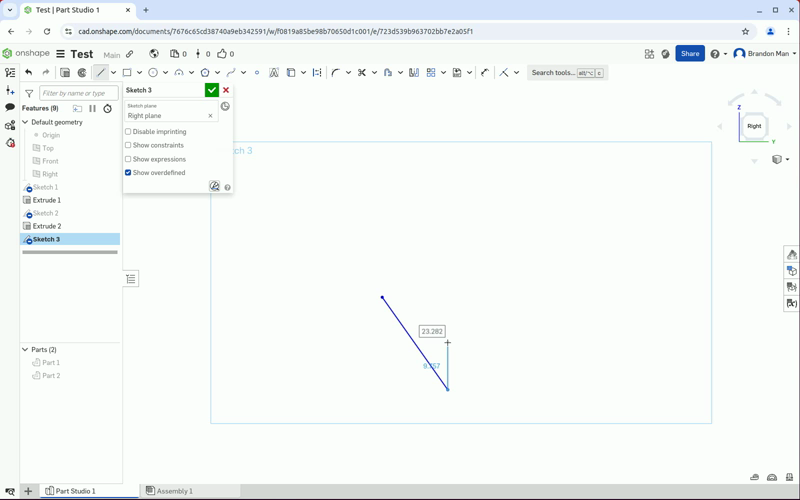
key_up(shift)
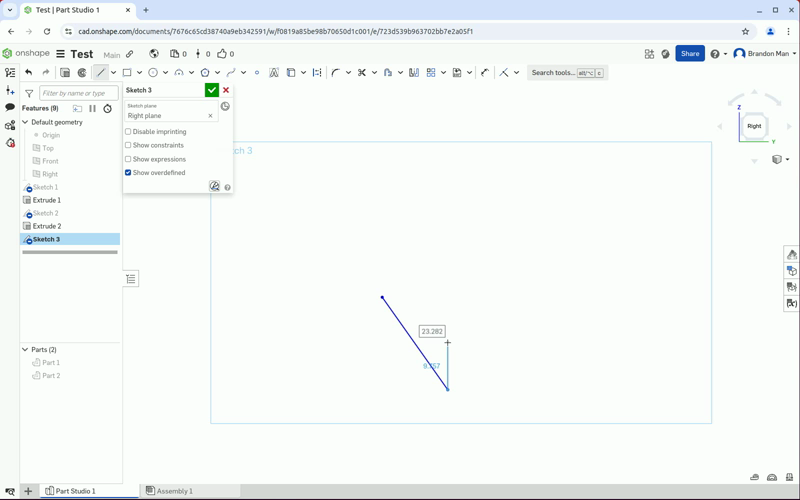
key_down(shift)
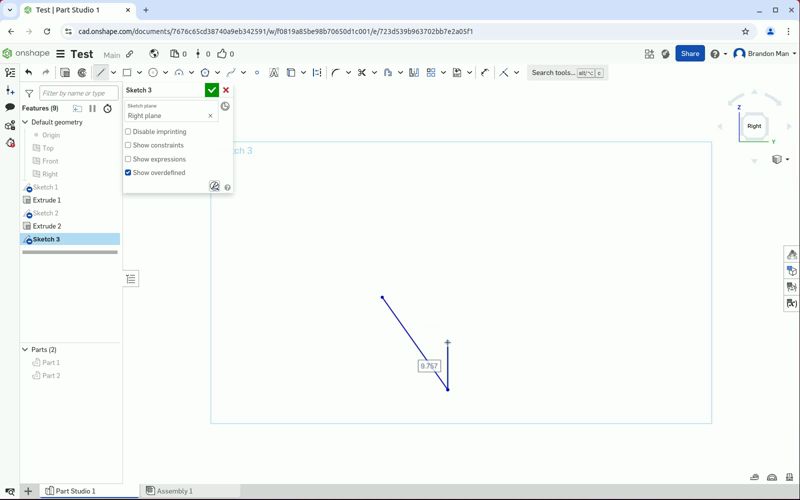
mouse_move(477, 342)
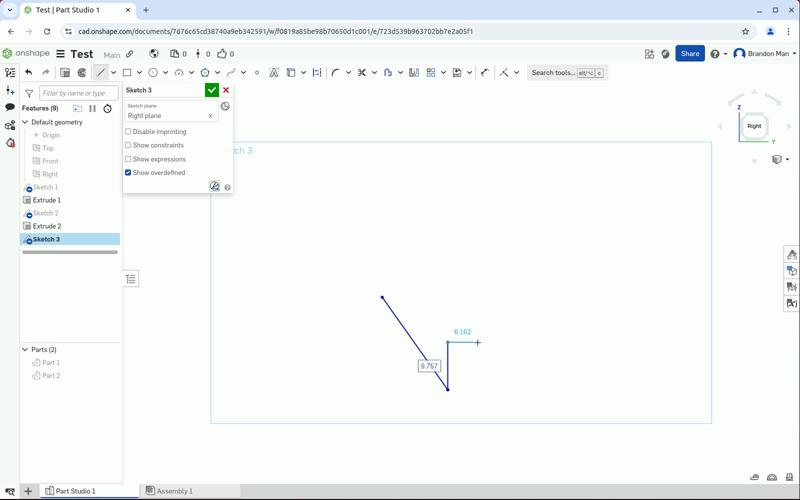
mouse_move(416, 297)
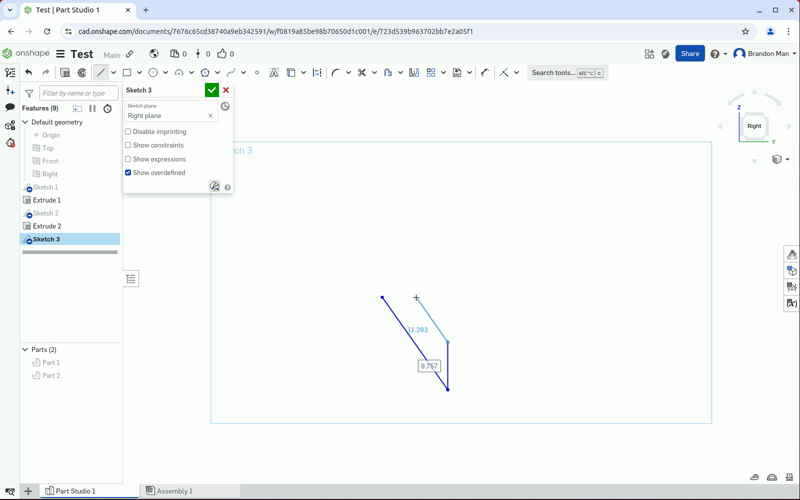
click(416, 297)
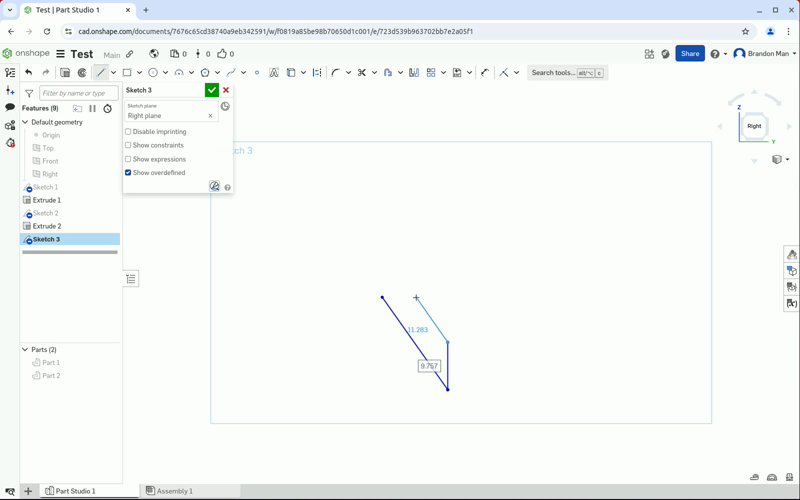
key_up(shift)
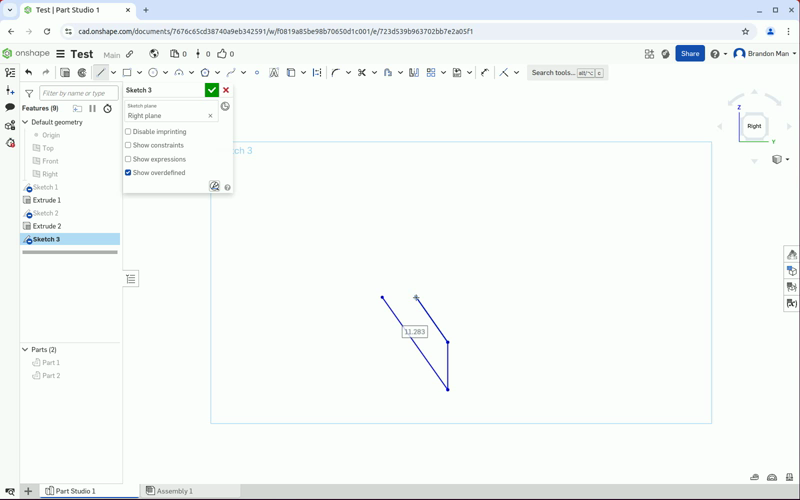
mouse_move(446, 297)
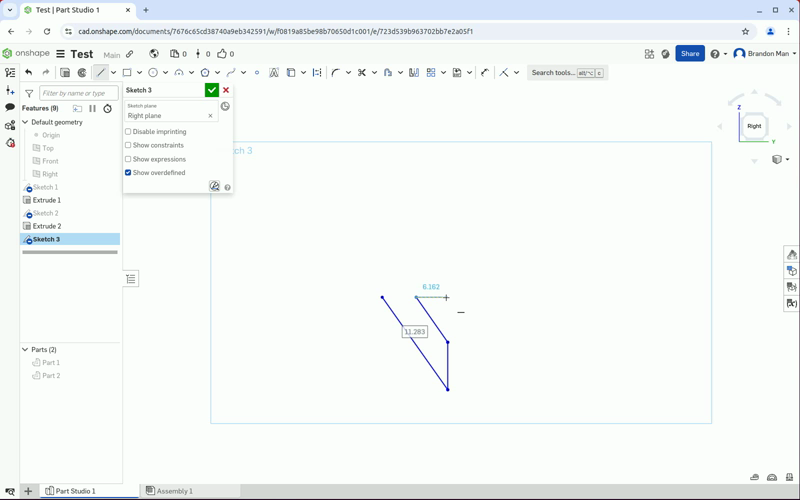
key_down(shift)
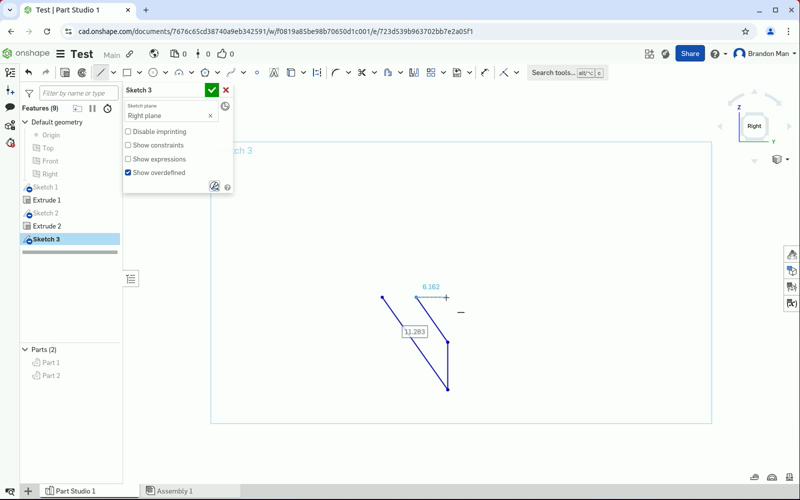
mouse_move(382, 297)
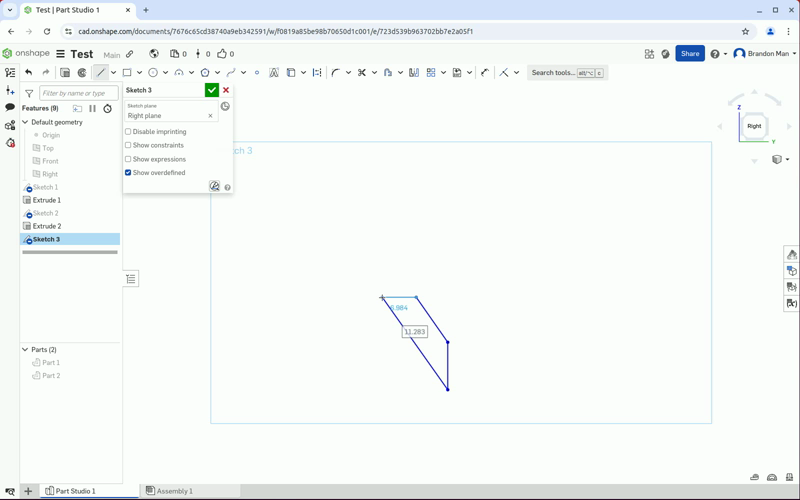
key_up(shift)
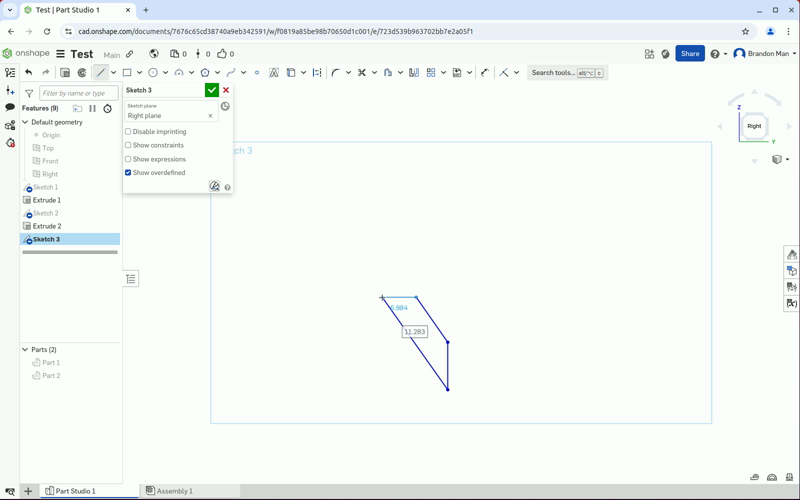
click(382, 297)
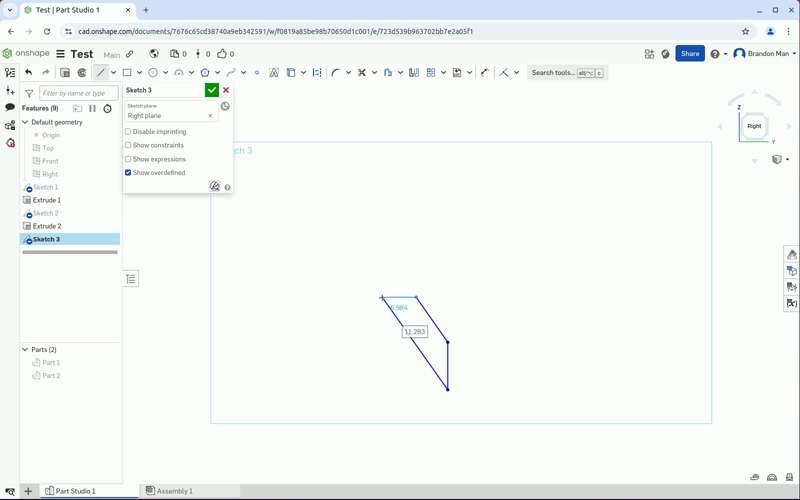
key(esc)
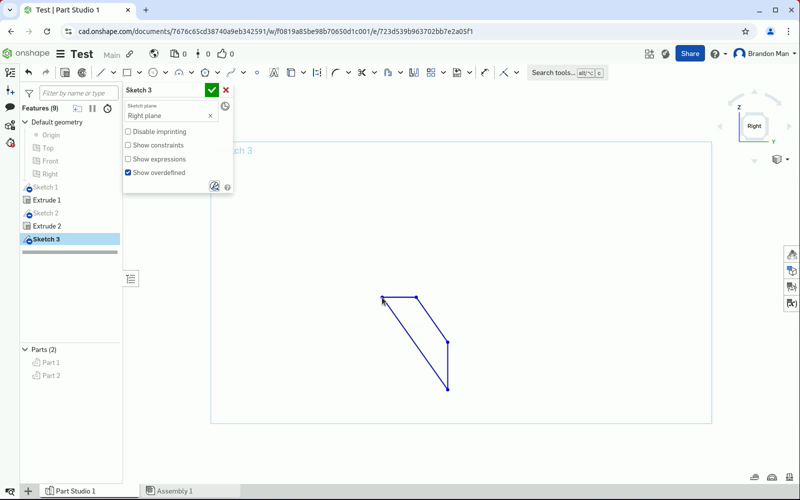
key(c)
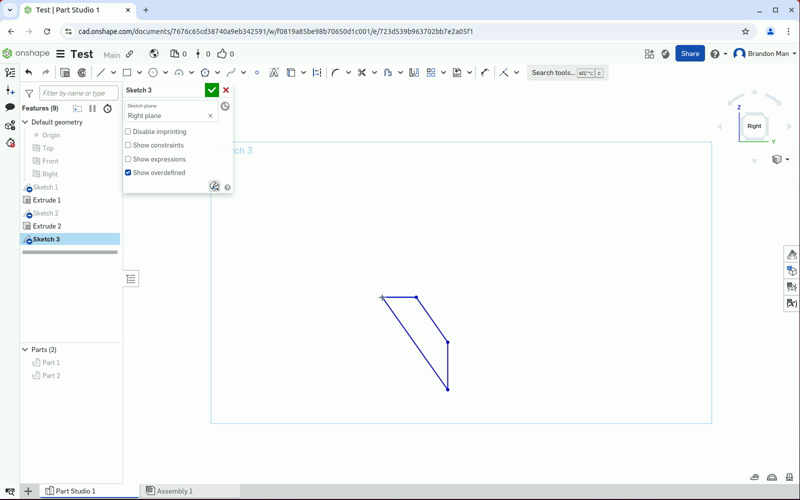
key_down(shift)
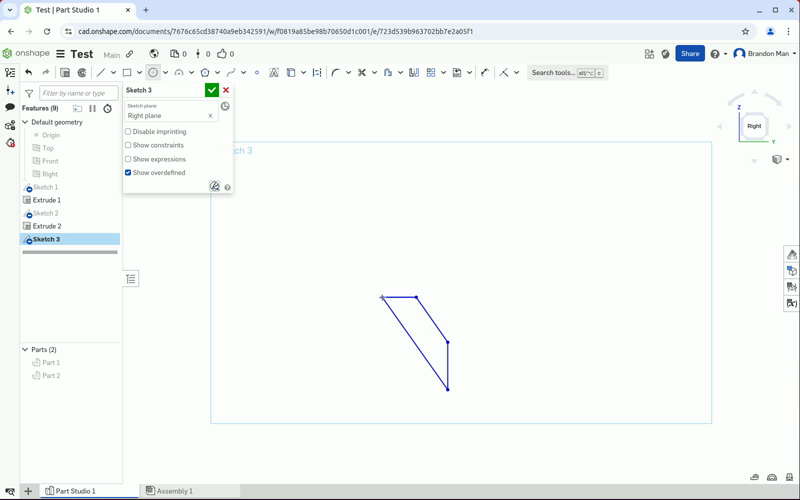
mouse_move(409, 312)
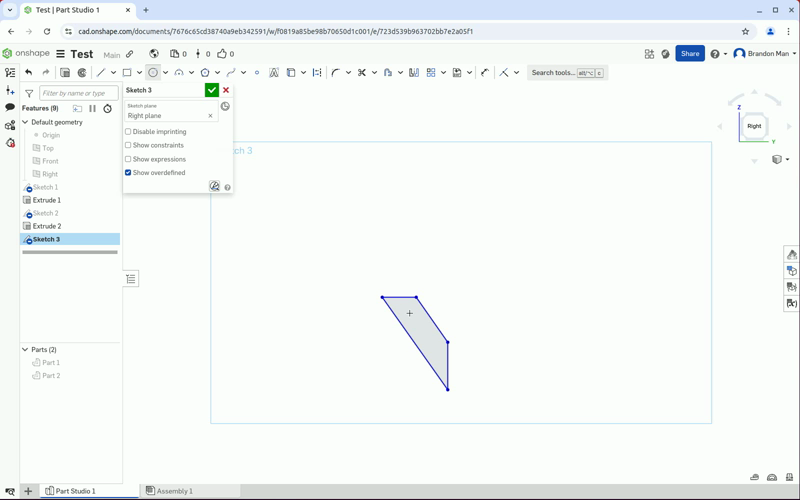
click(409, 312)
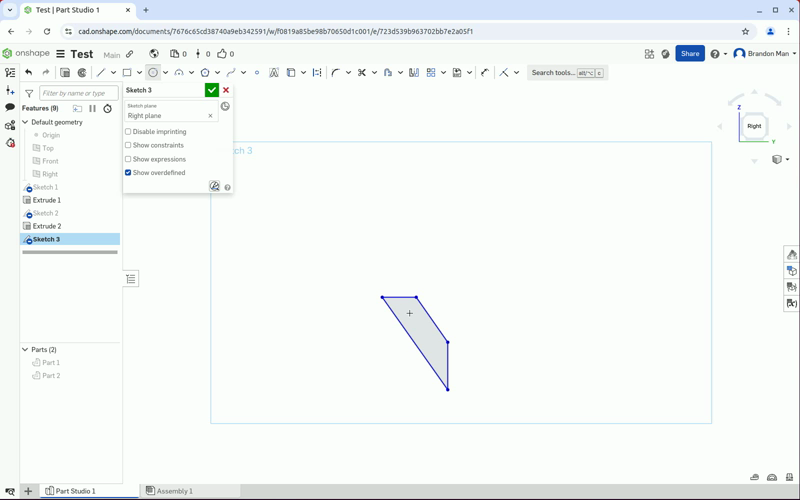
key_up(shift)
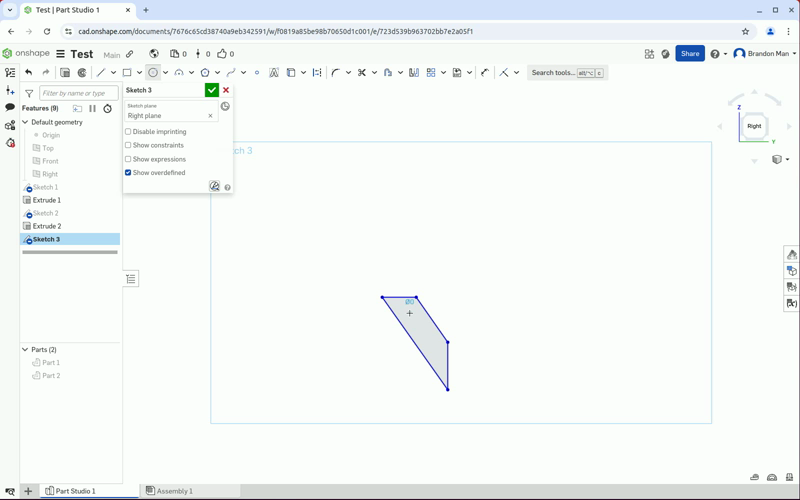
mouse_move(416, 312)
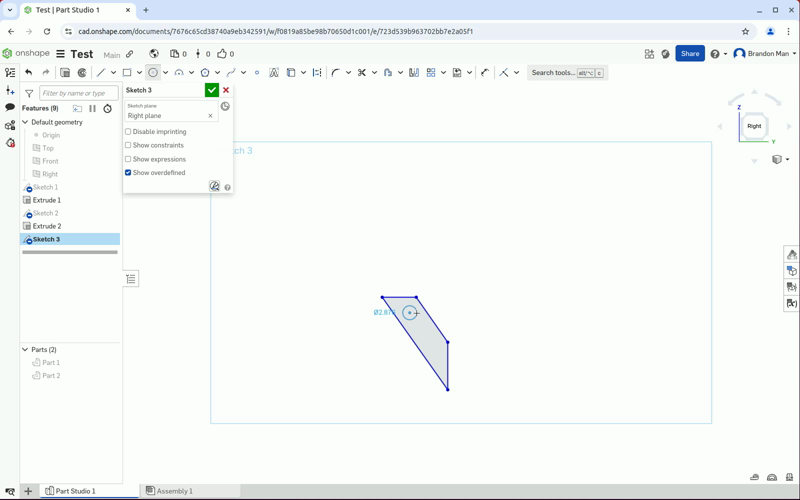
click(416, 312)
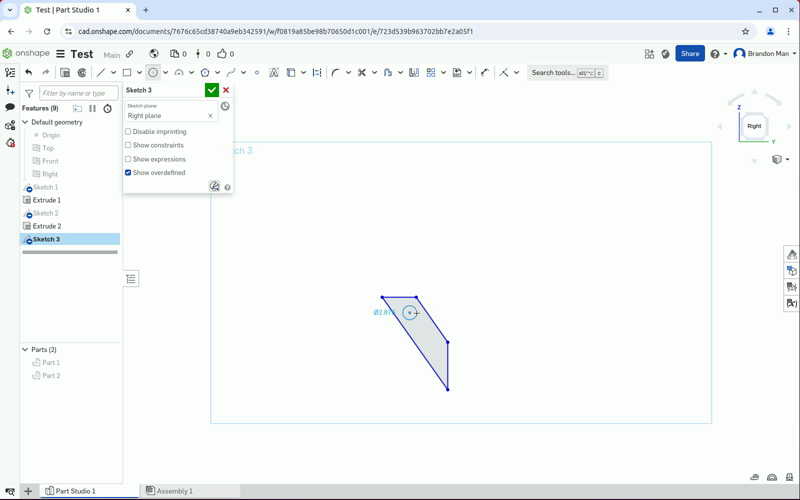
key(esc)
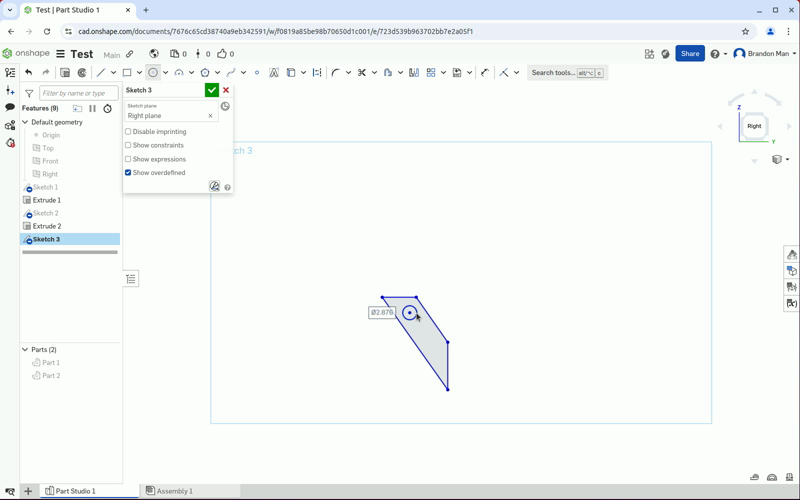
key(c)
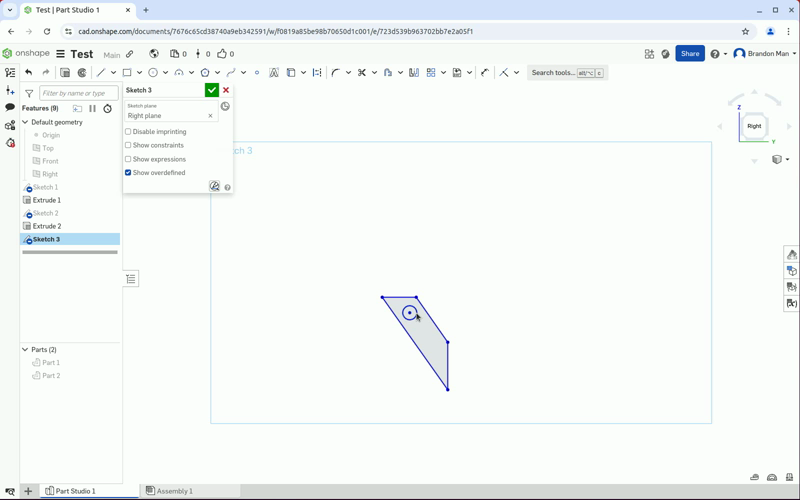
key_down(shift)
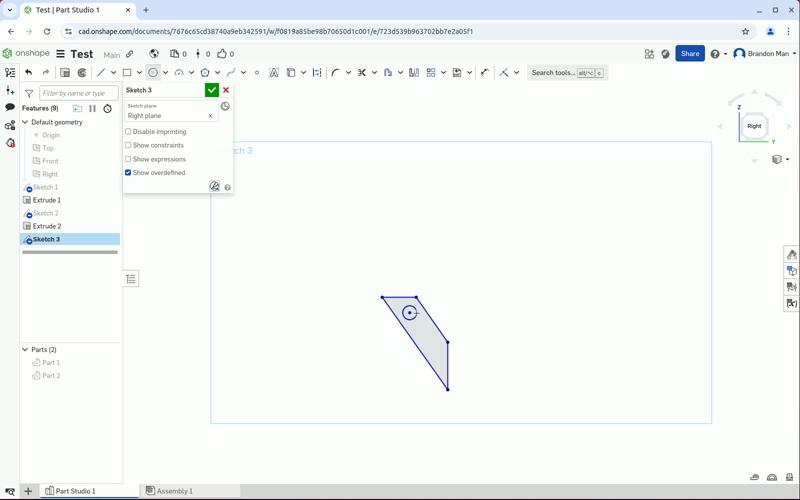
mouse_move(433, 345)
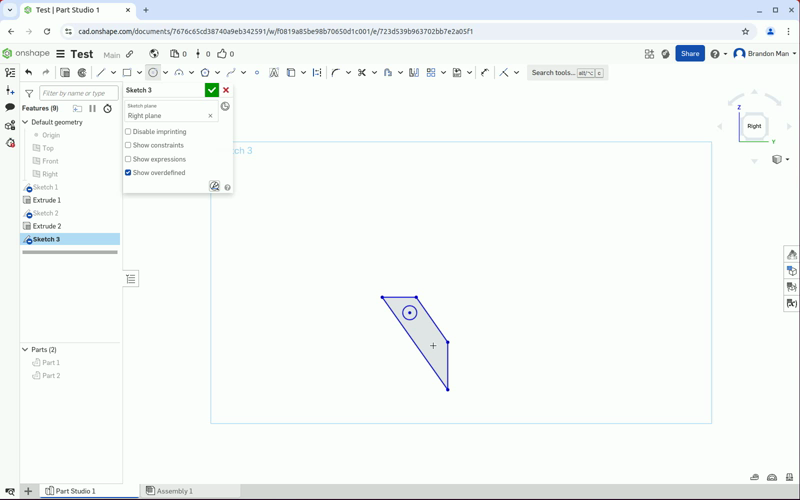
click(433, 345)
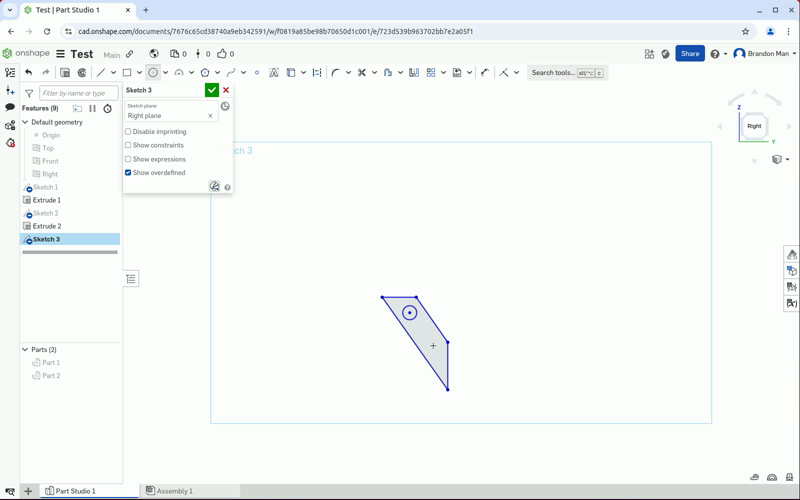
key_up(shift)
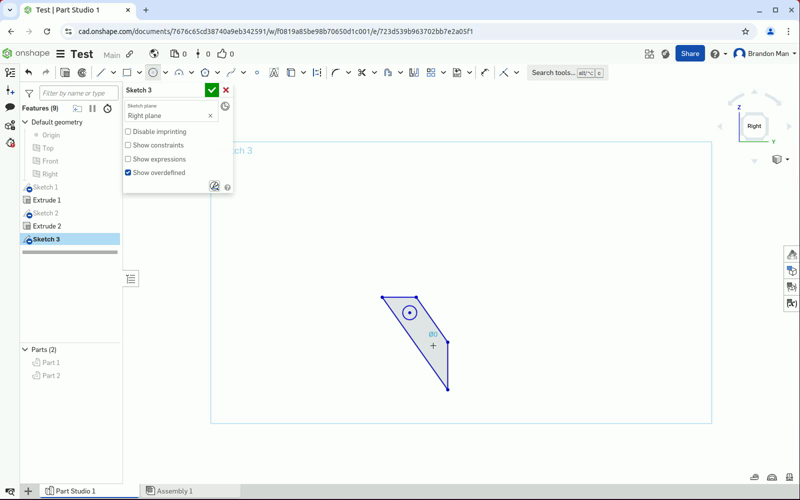
mouse_move(440, 345)
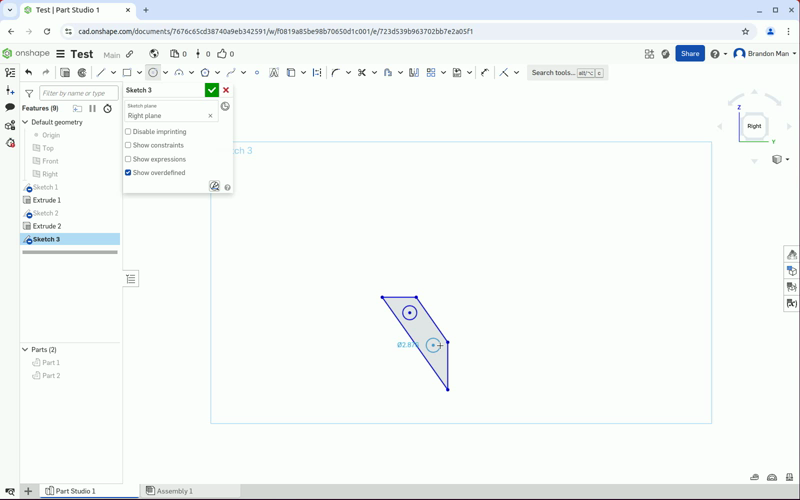
click(440, 345)
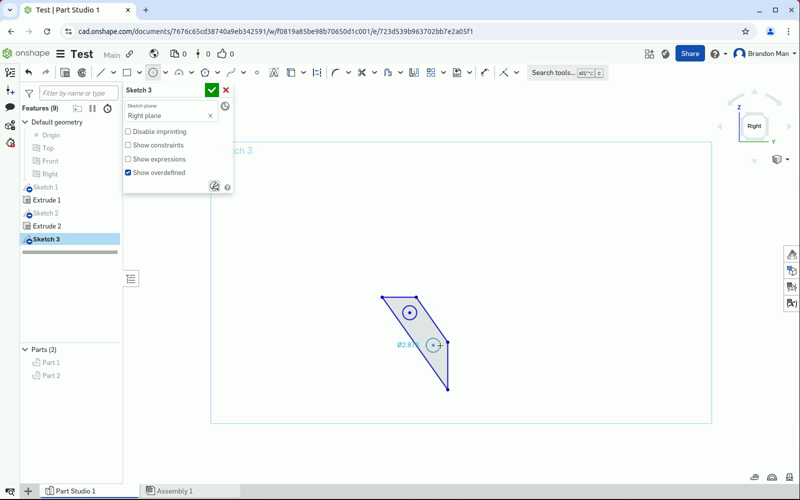
key(esc)
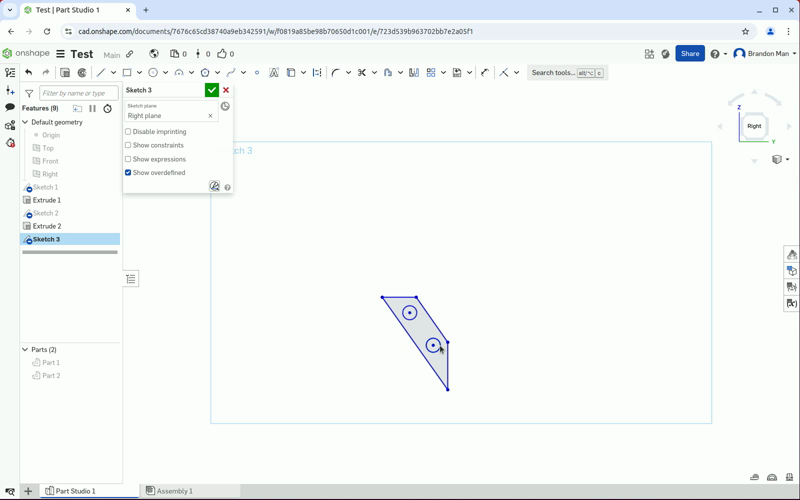
mouse_move(391, 306)
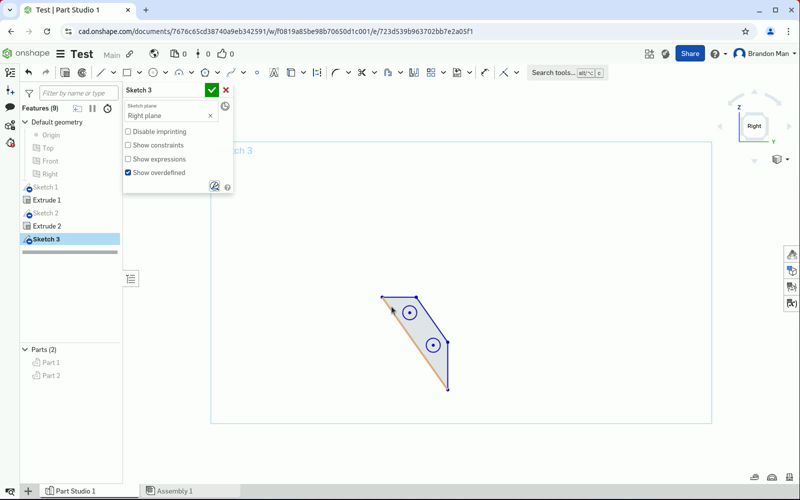
click(391, 306)
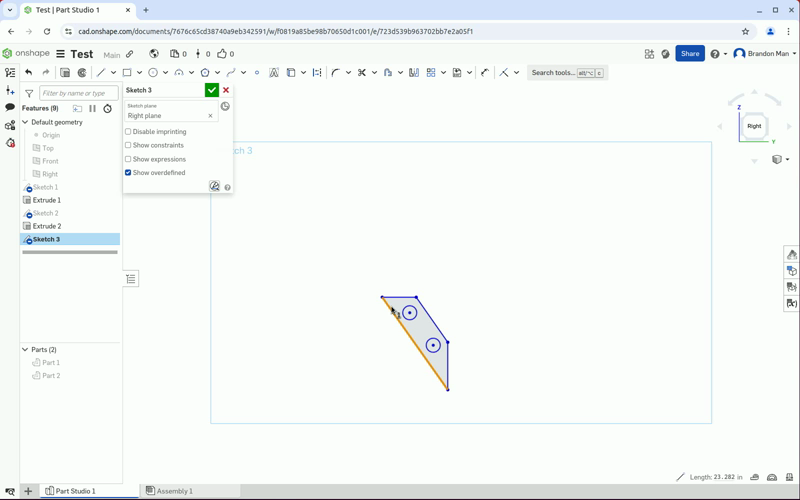
mouse_move(73, 352)
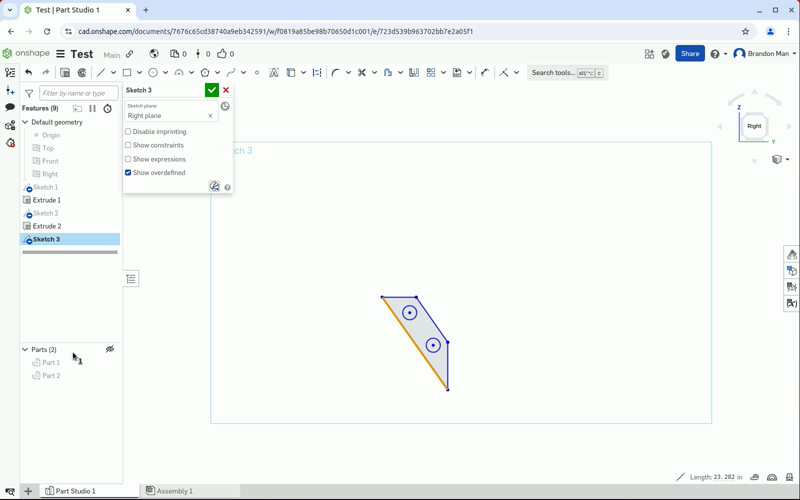
key(shift+y)
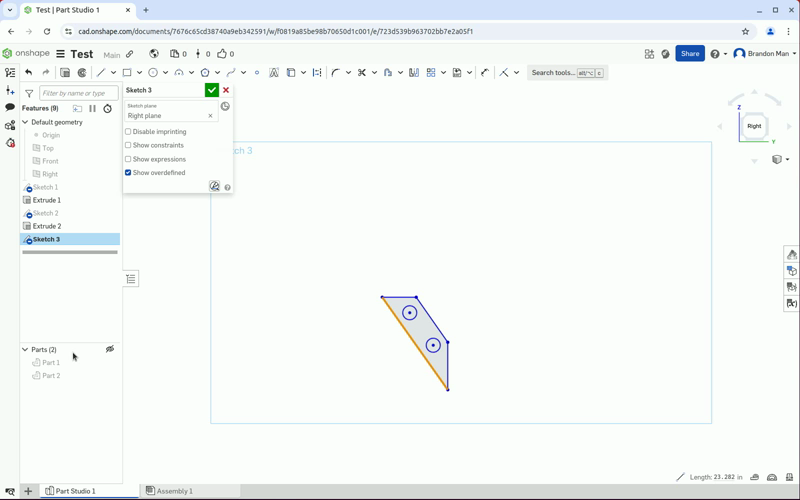
key(shift+e)
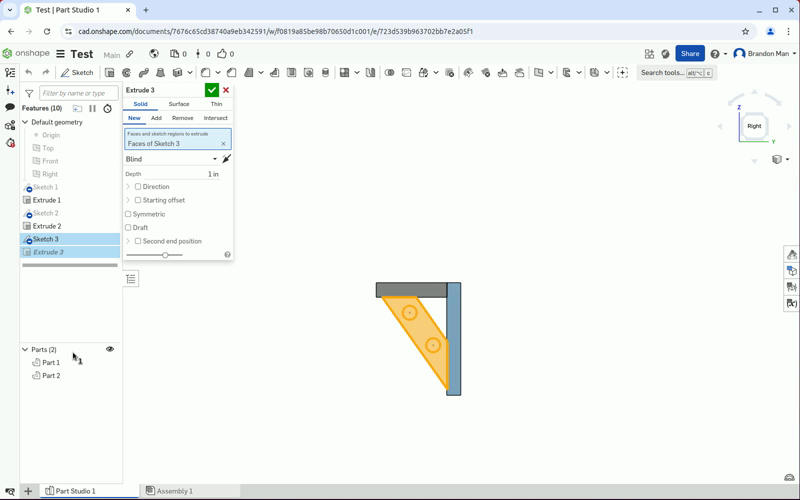
mouse_move(143, 106)
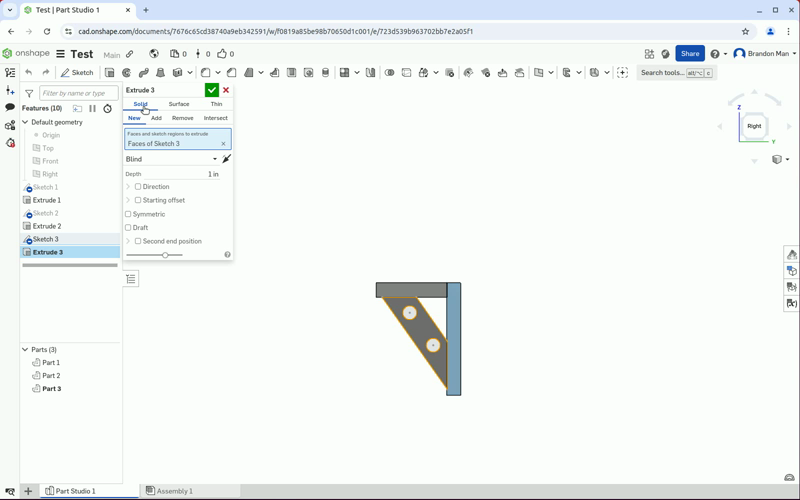
click(143, 106)
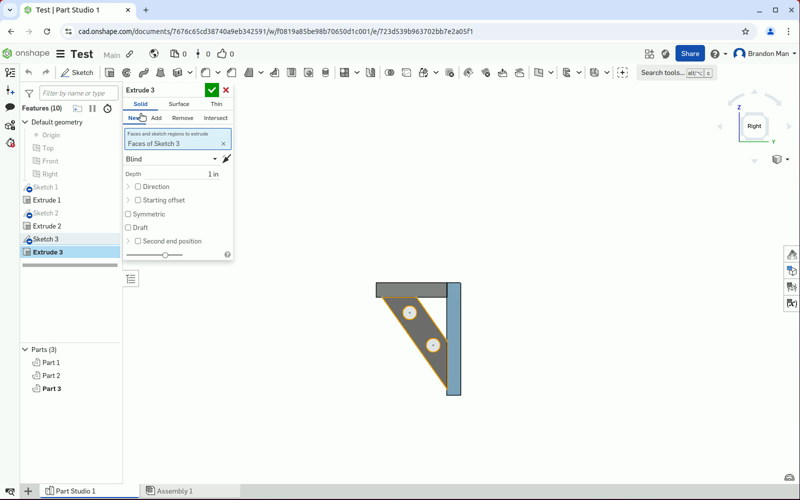
mouse_move(137, 120)
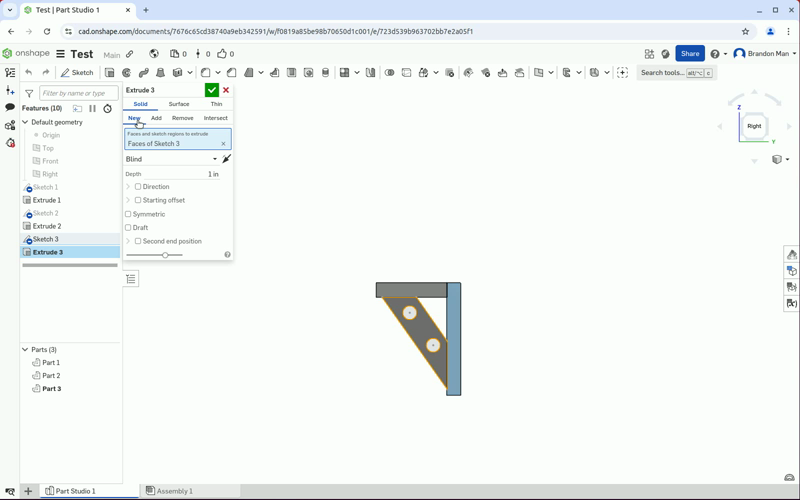
click(137, 120)
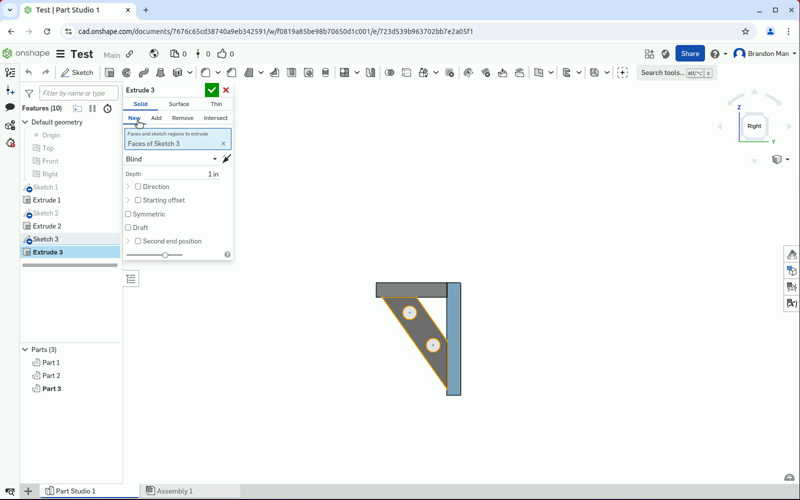
key(tab, 4)
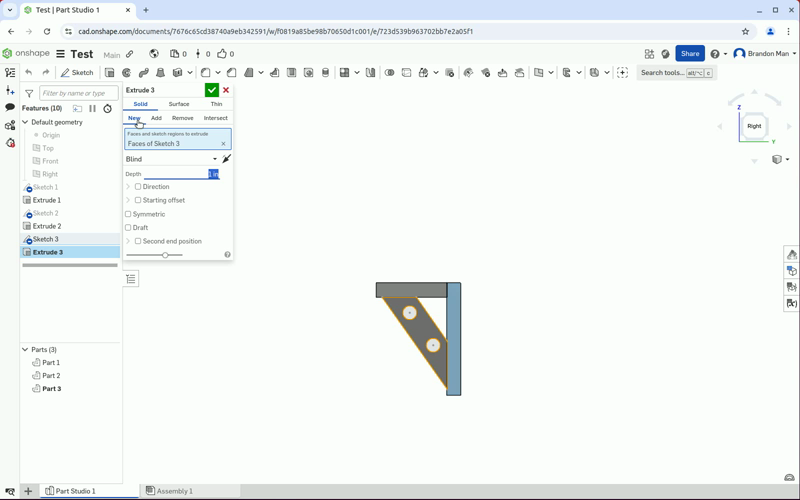
text(1.926)
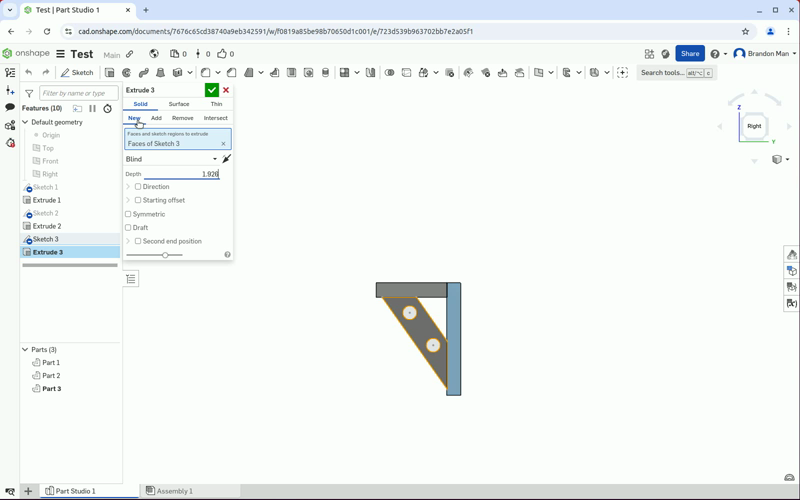
key(tab, 3)
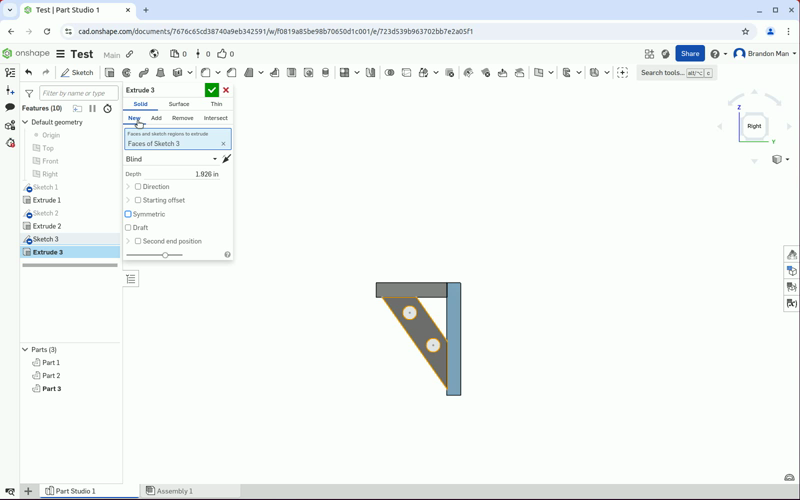
key(space)
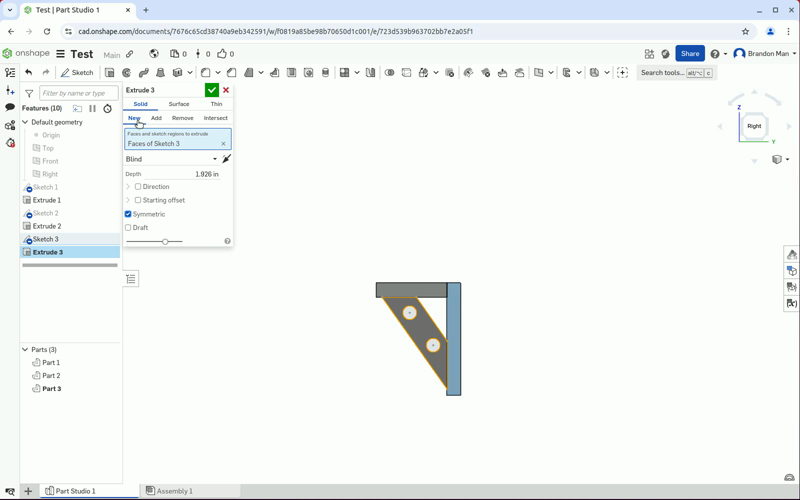
key(enter)
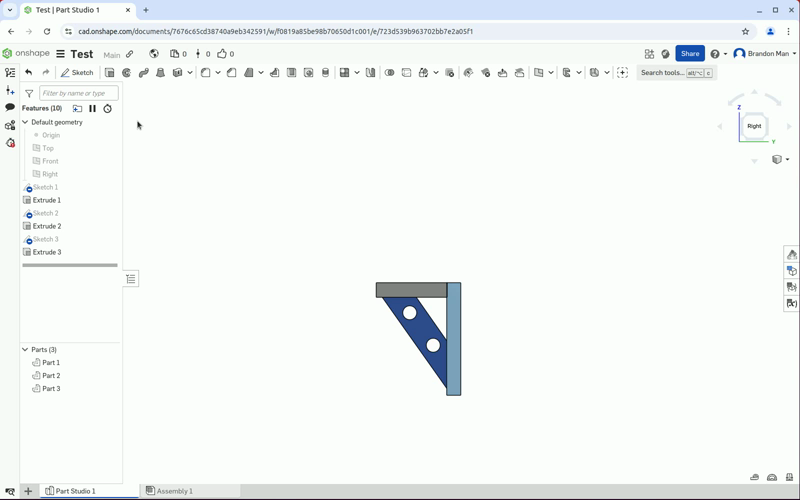
key(shift+h)
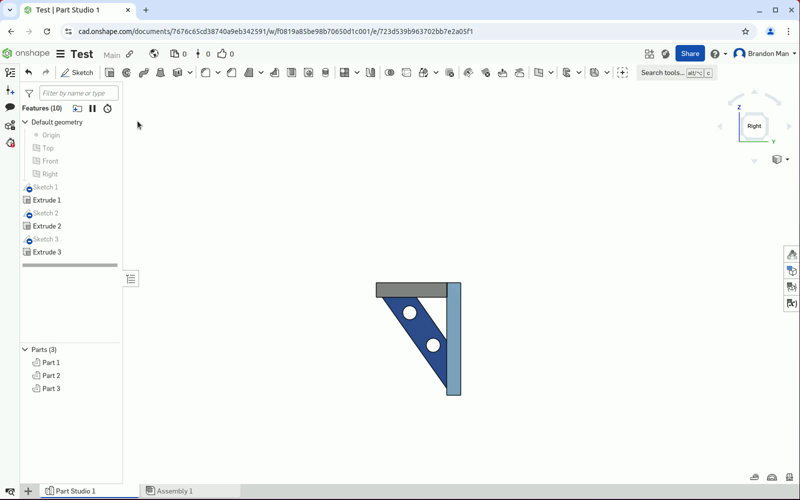
key(shift+h)
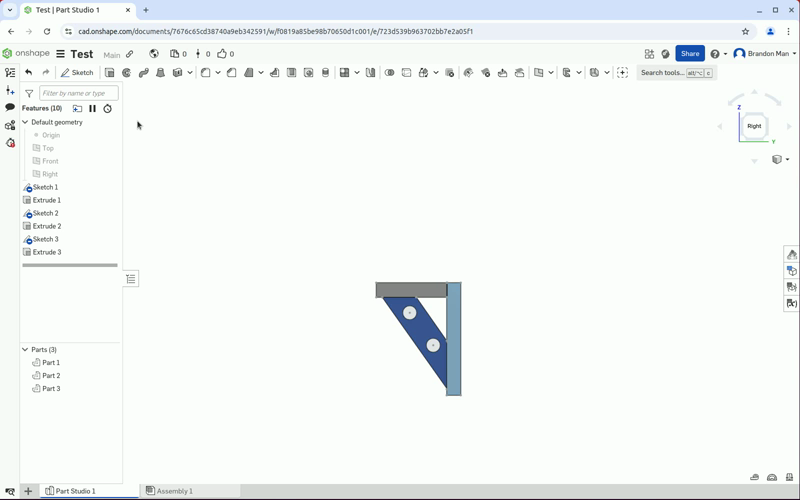
key(shift+7)
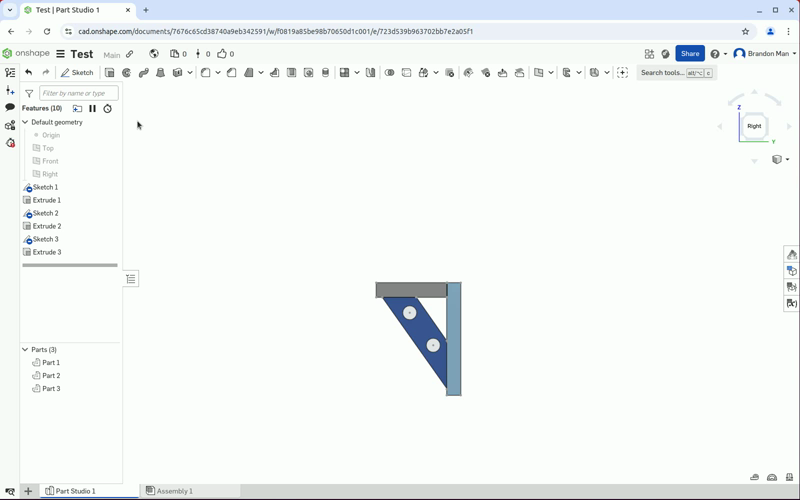
key(right, 2)
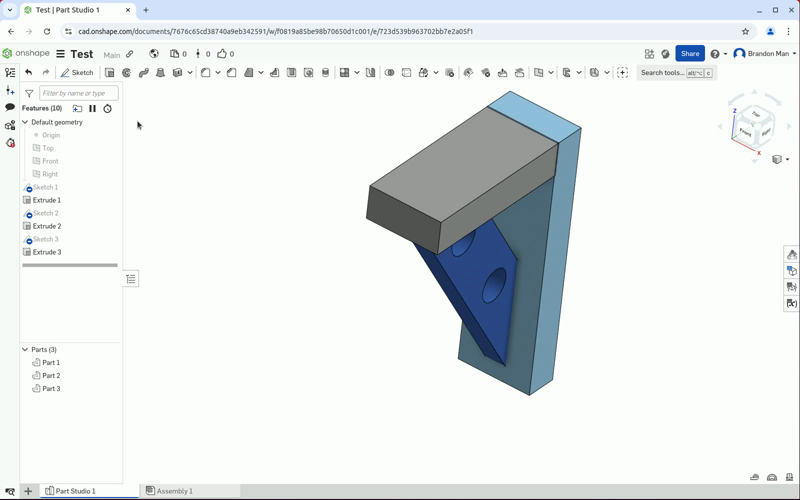
key(down, 2)
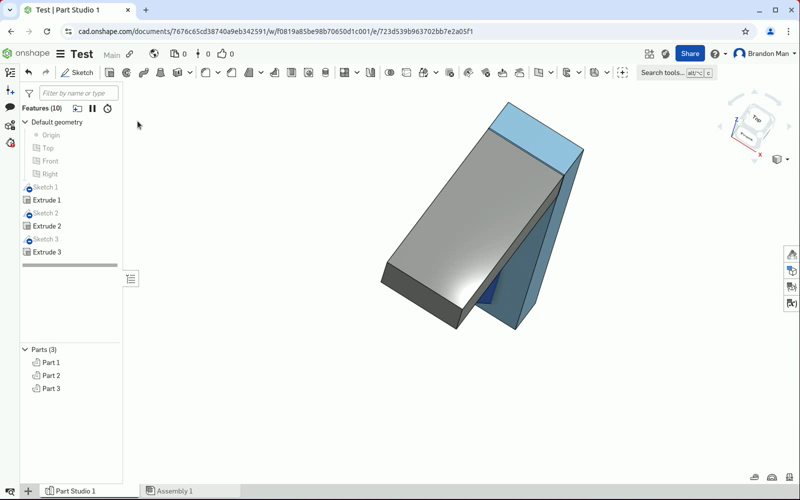
key(up, 2)
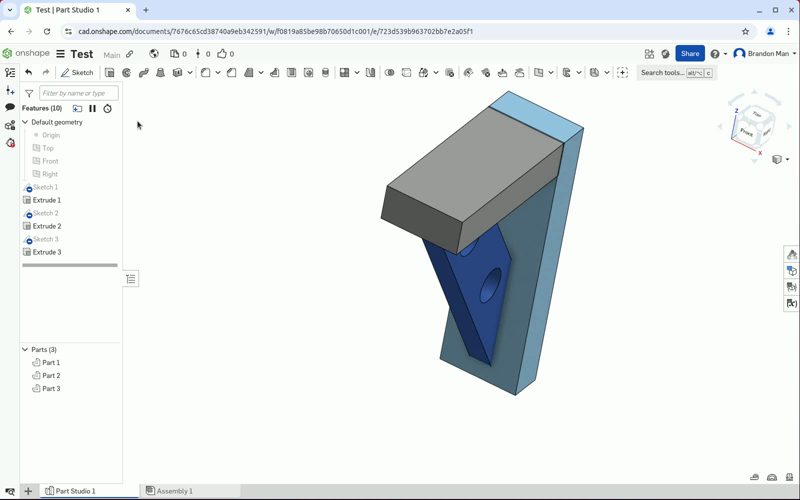
key(left, 2)
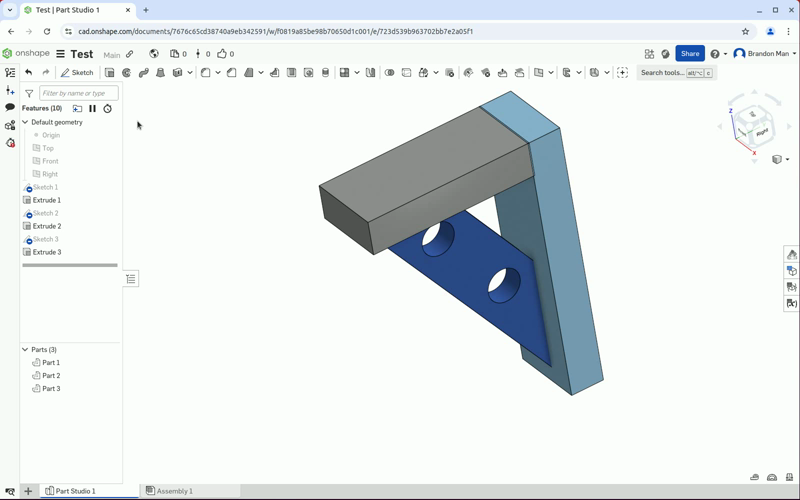
mouse_move(73, 189)
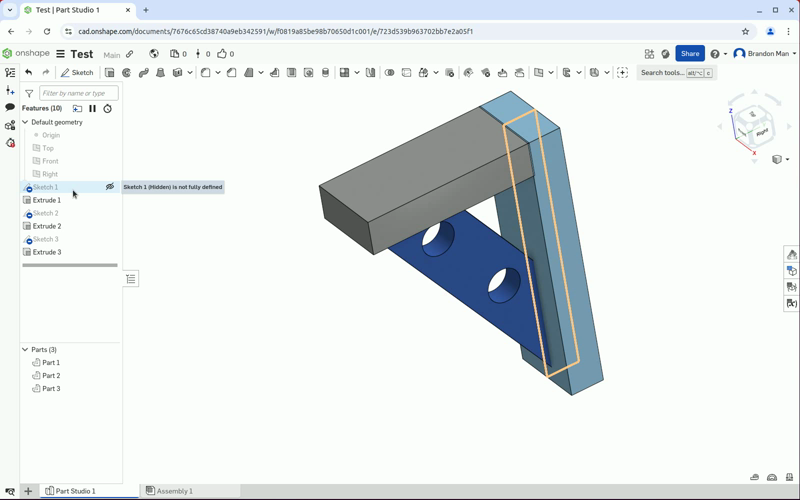
click(73, 189)